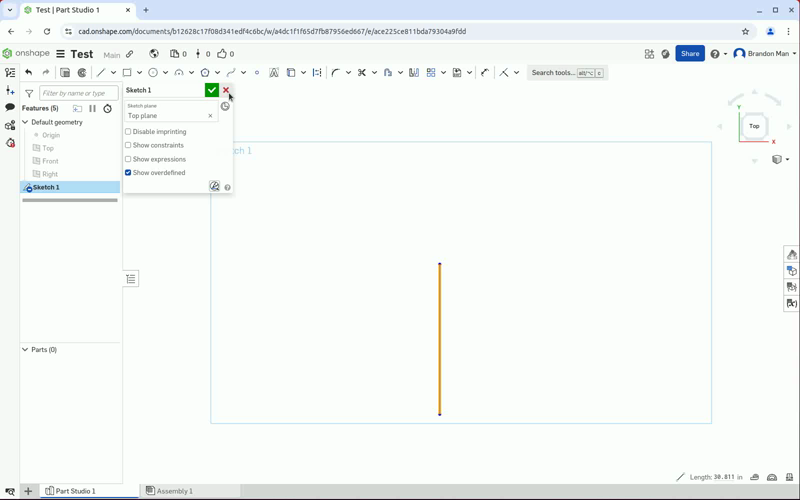
key(shift+h)
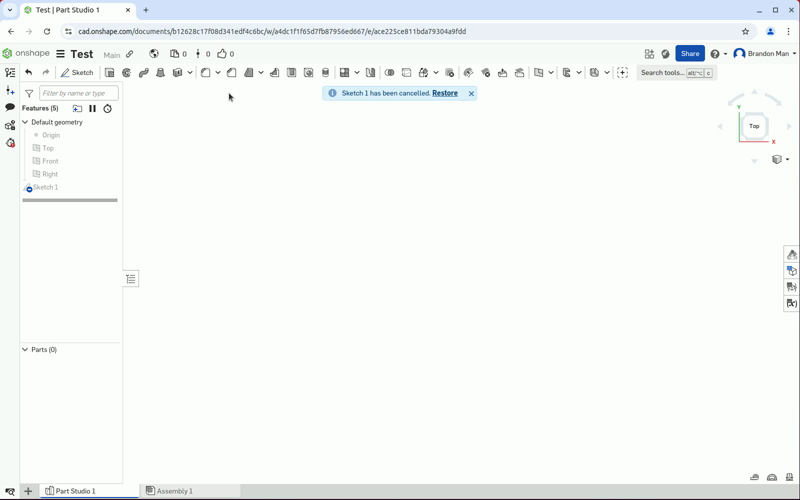
mouse_move(73, 352)
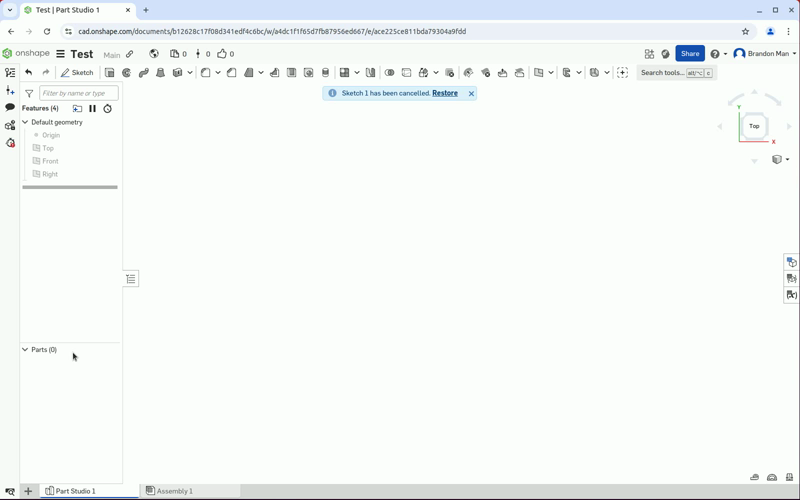
key(y)
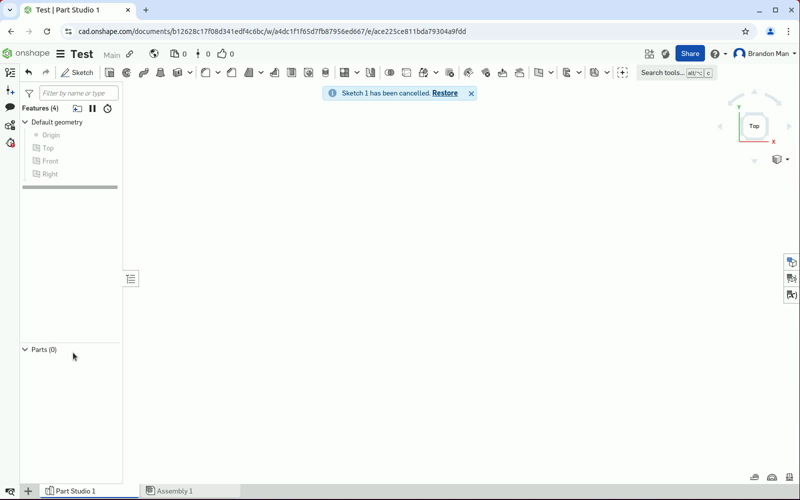
key(shift+p)
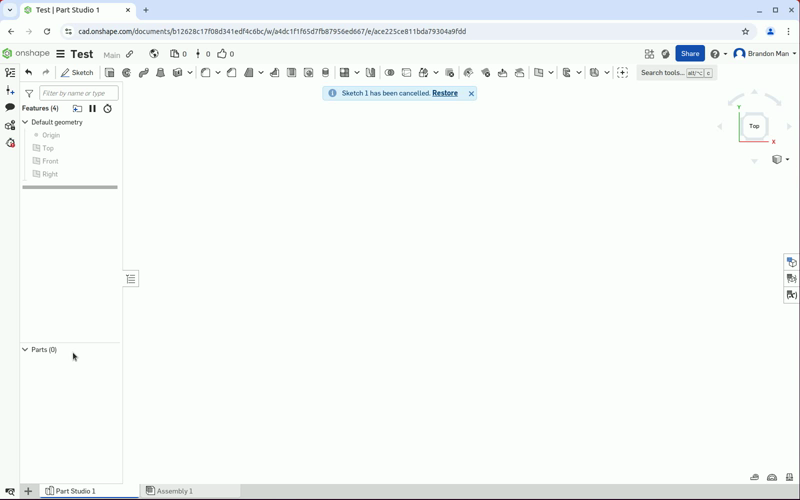
key(space)
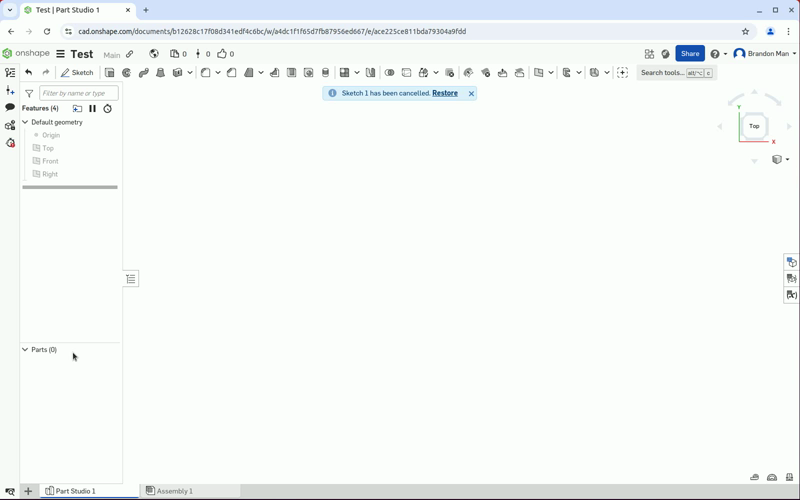
key_down(shift)
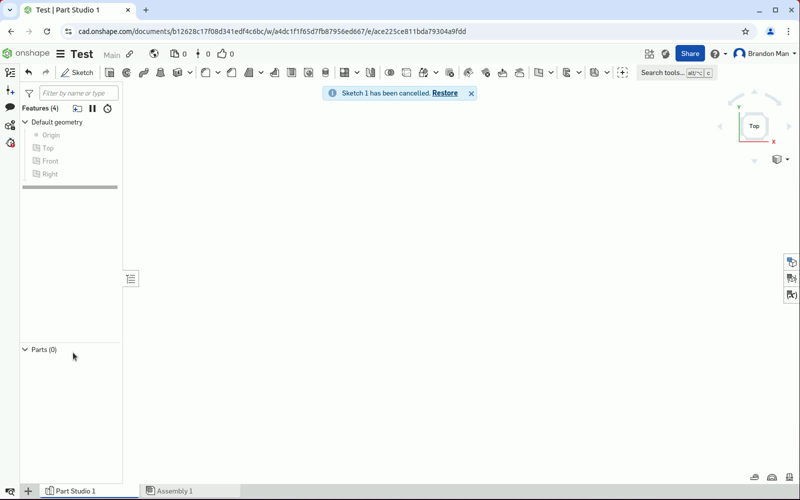
key(up)
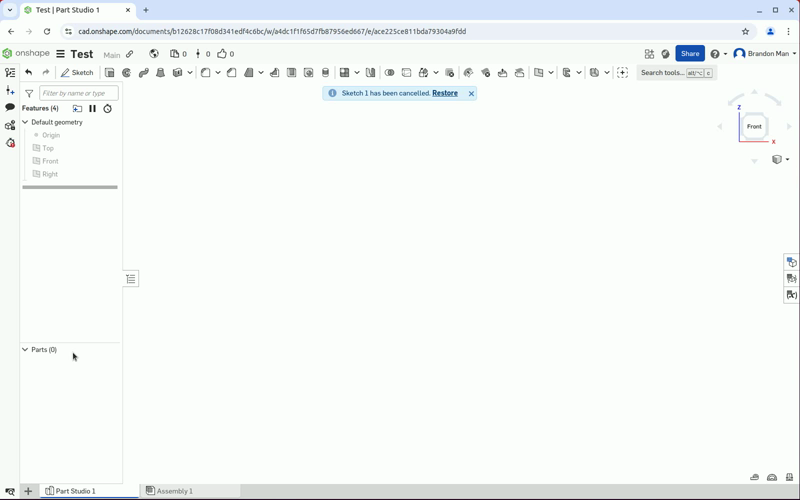
key_up(shift)
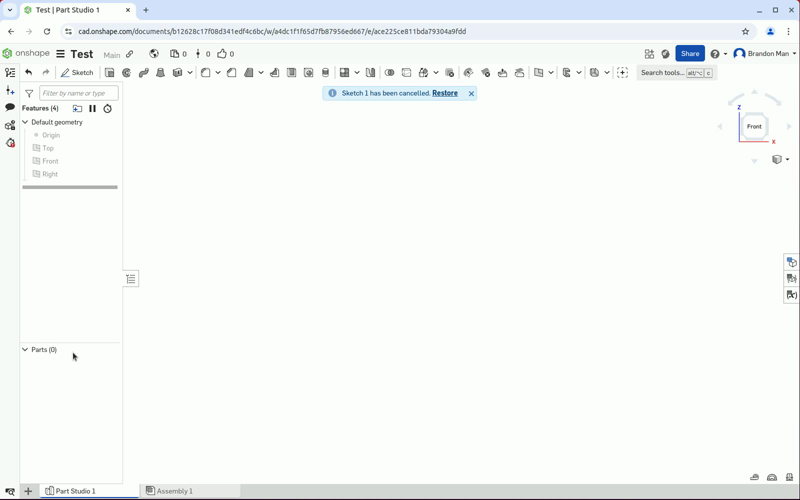
mouse_move(73, 352)
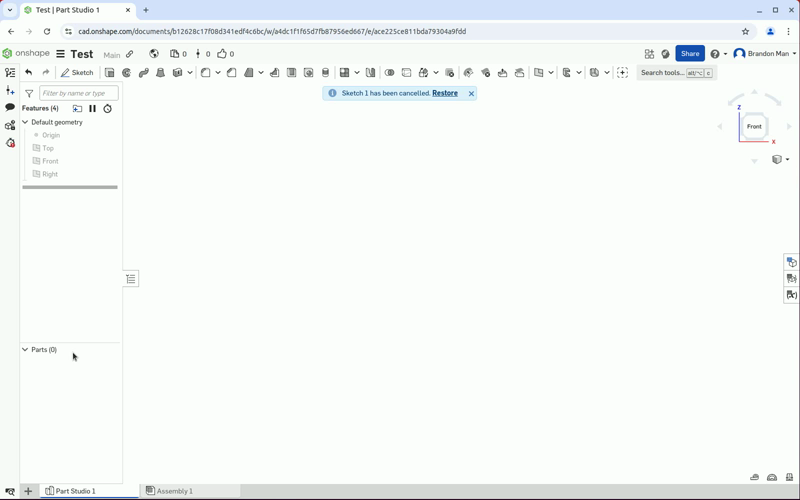
key(shift+y)
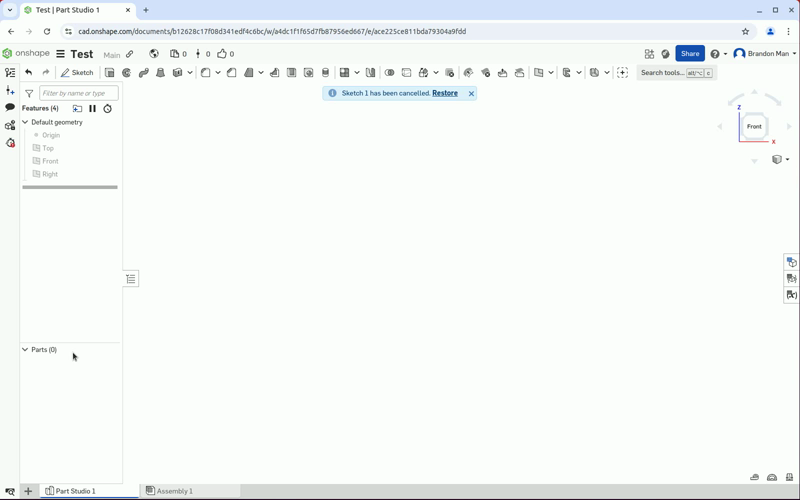
key(shift+s)
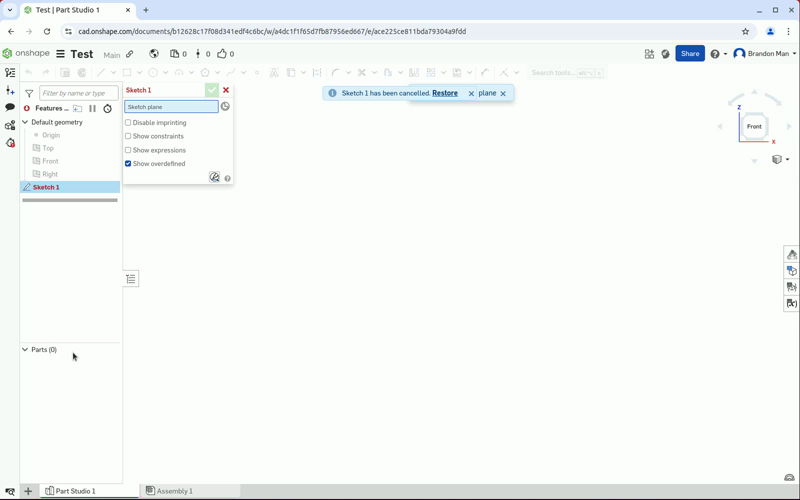
mouse_move(73, 163)
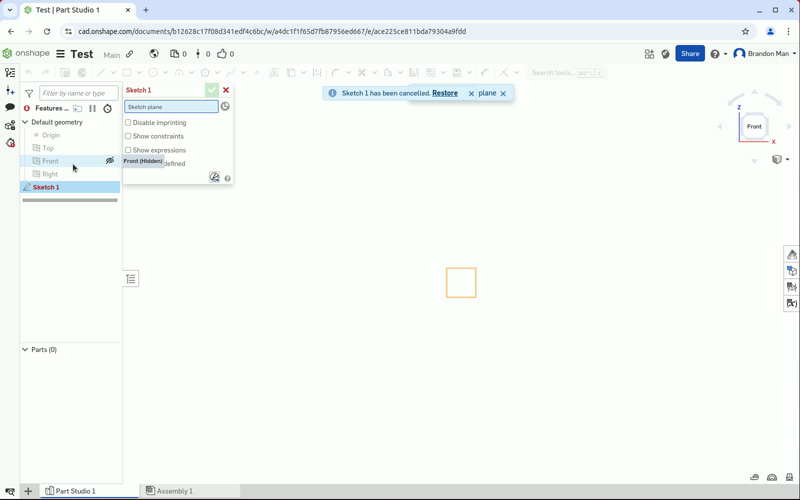
click(73, 163)
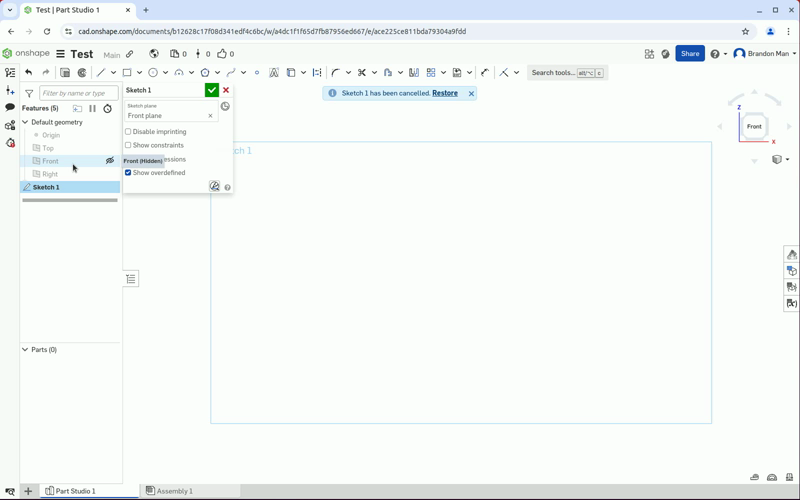
mouse_move(73, 352)
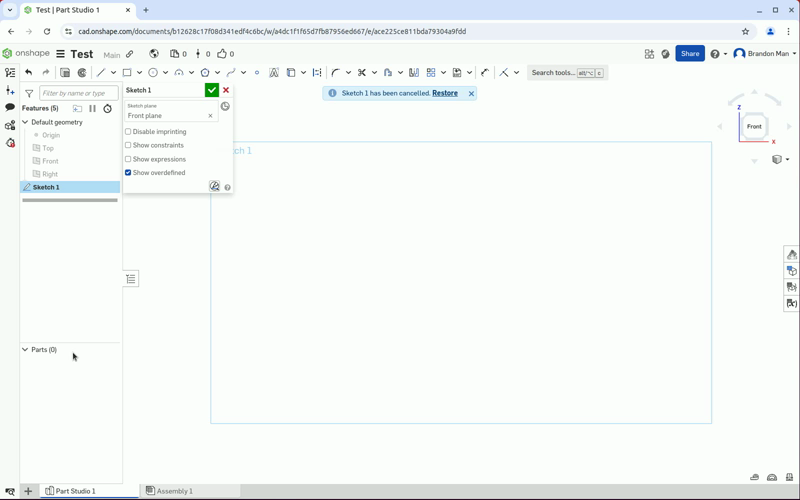
key(y)
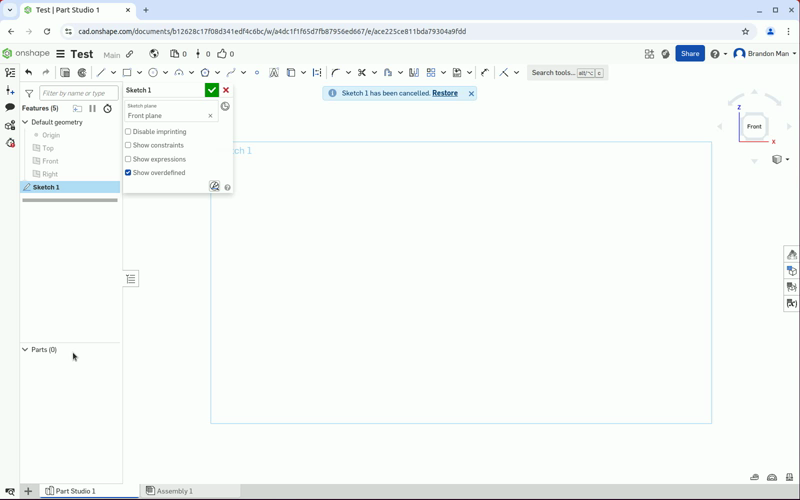
key(l)
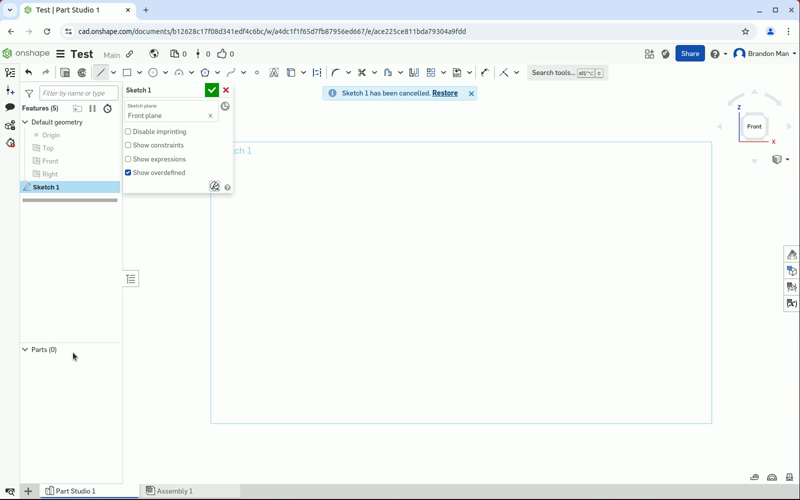
key_down(shift)
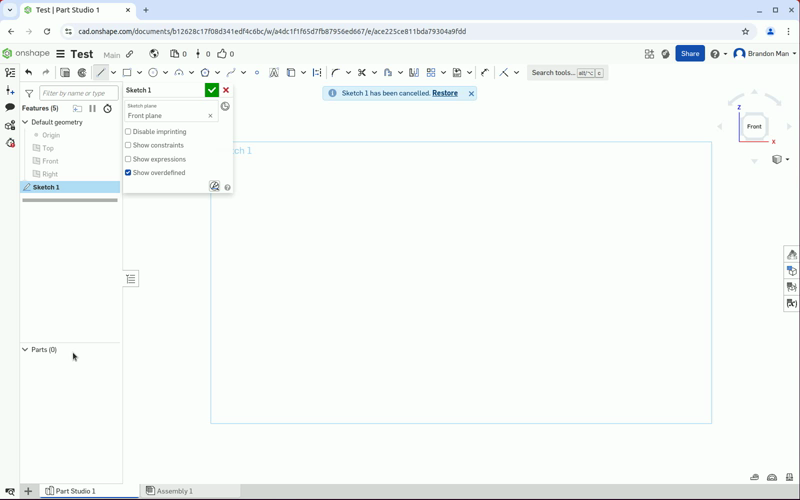
mouse_move(370, 282)
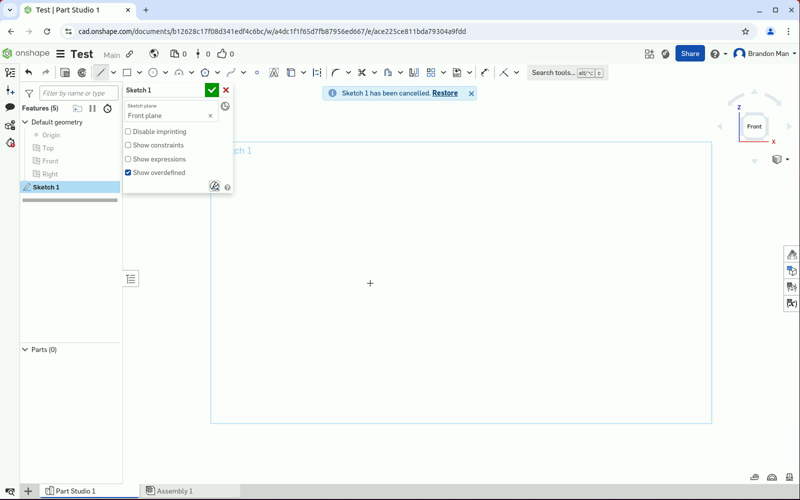
click(370, 282)
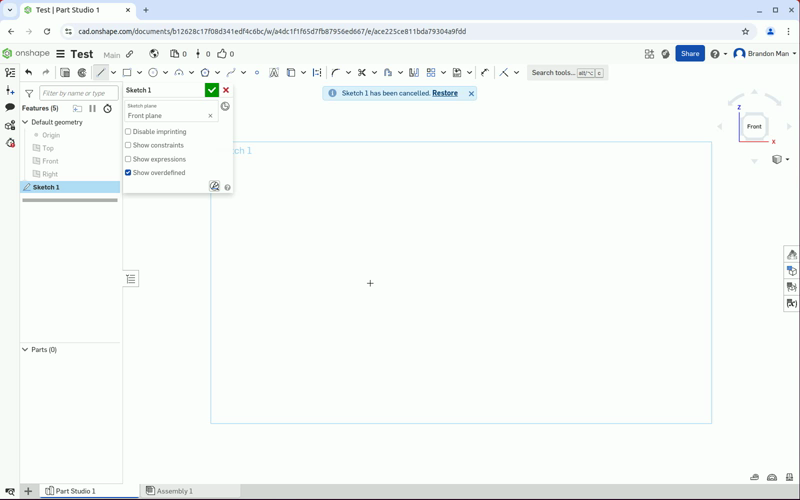
key_up(shift)
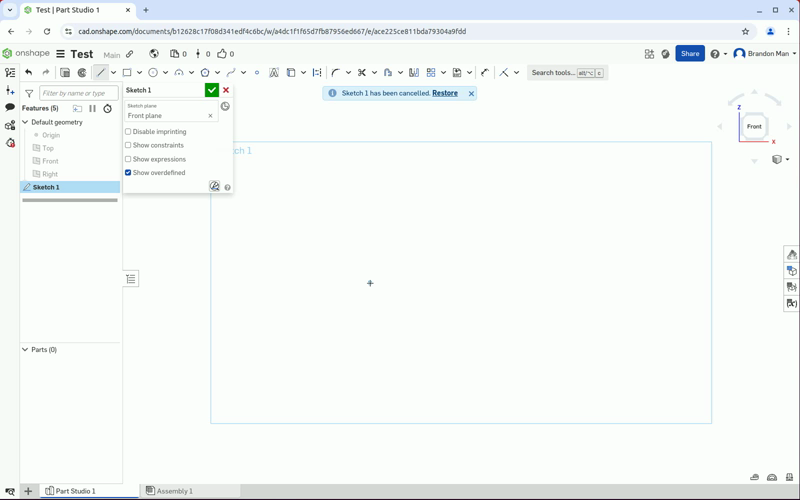
key_down(shift)
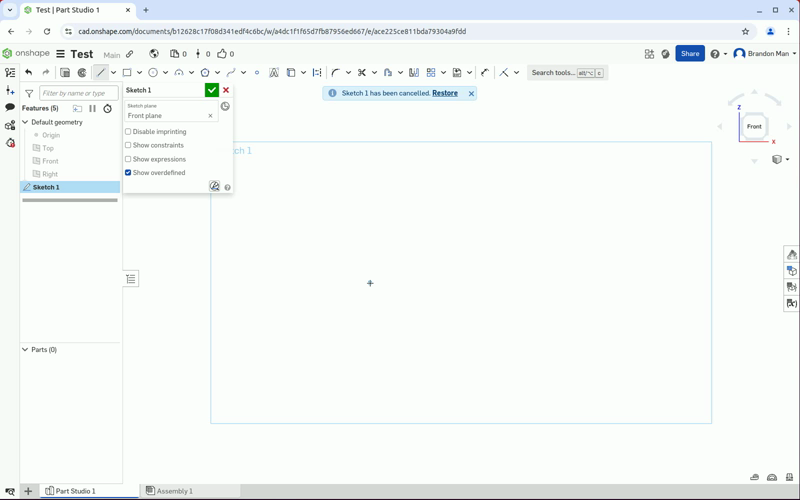
mouse_move(461, 282)
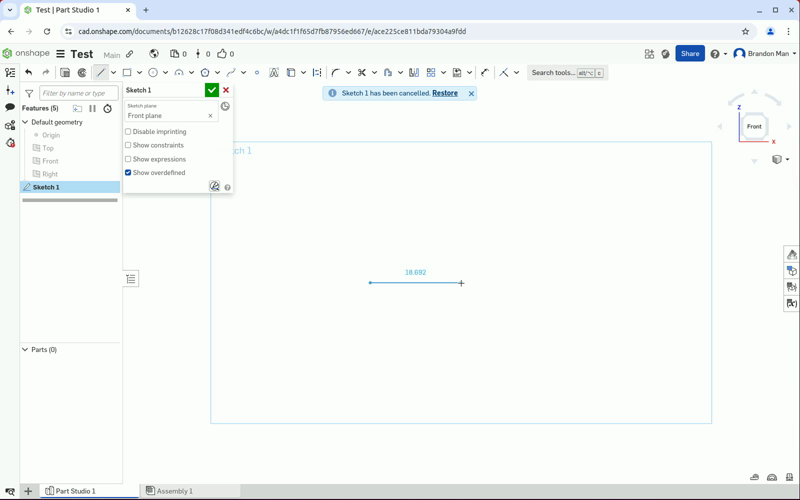
click(461, 282)
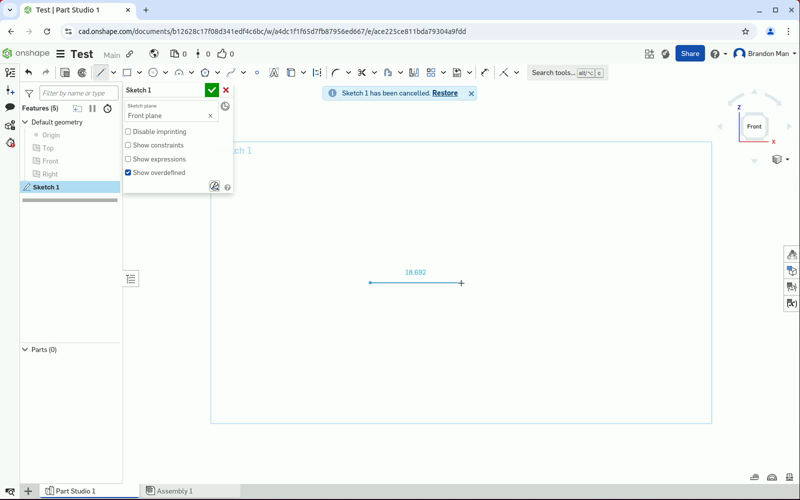
key_up(shift)
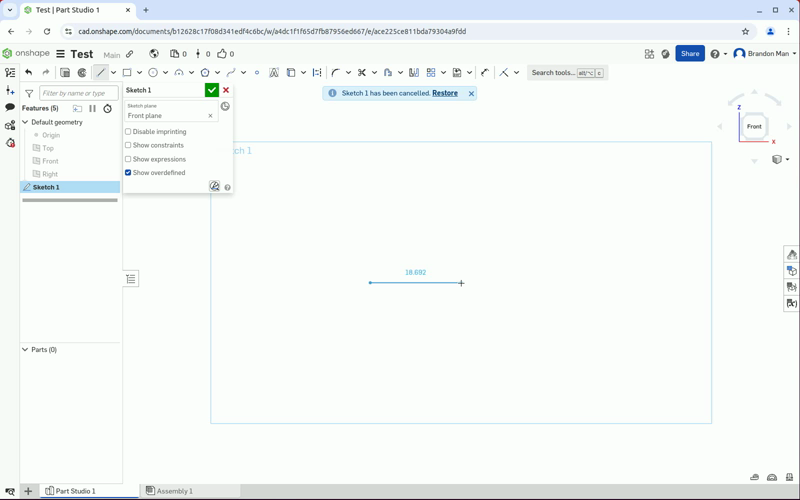
key_down(shift)
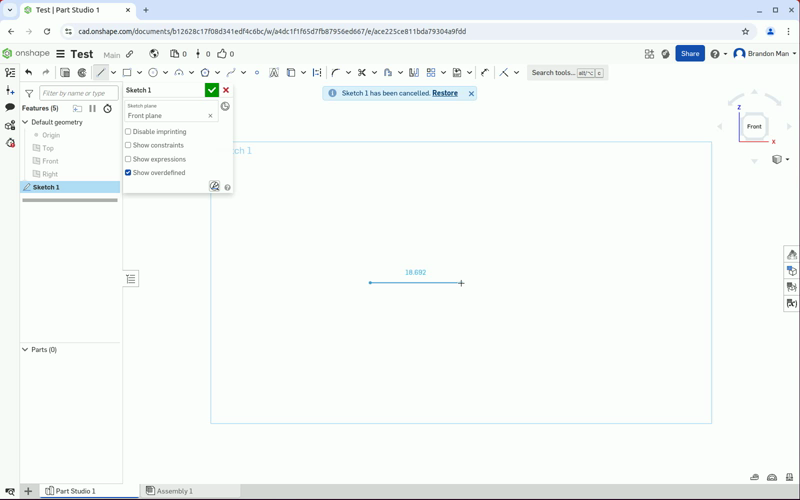
mouse_move(461, 192)
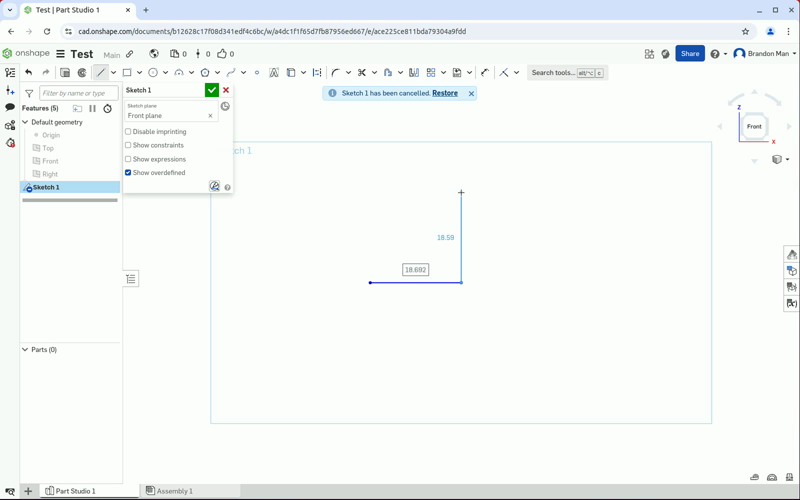
click(461, 192)
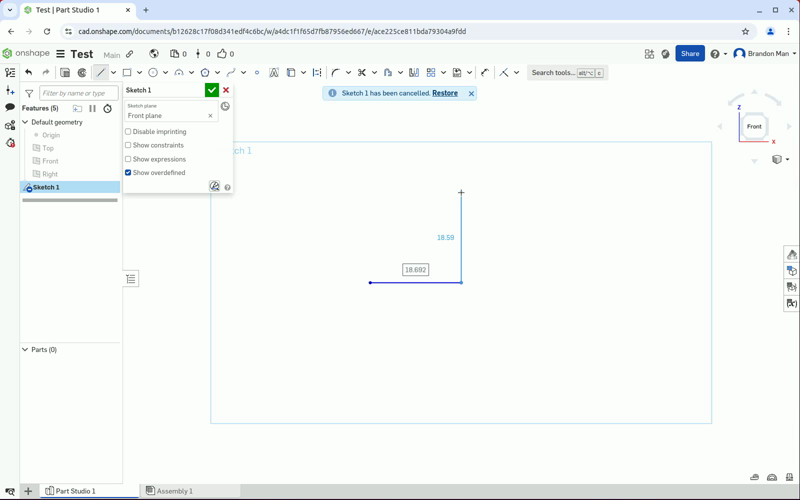
key_up(shift)
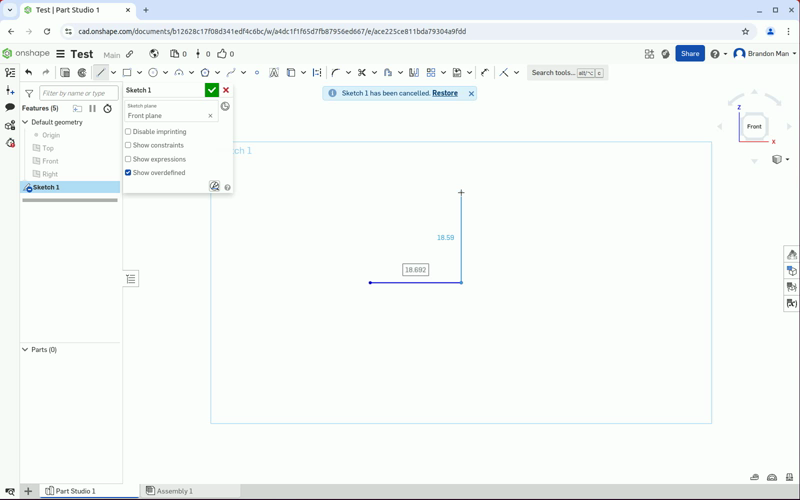
key_down(shift)
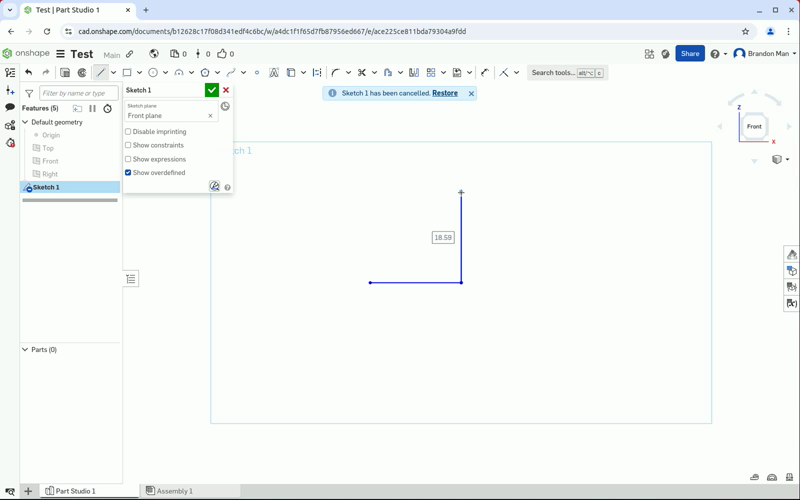
mouse_move(370, 192)
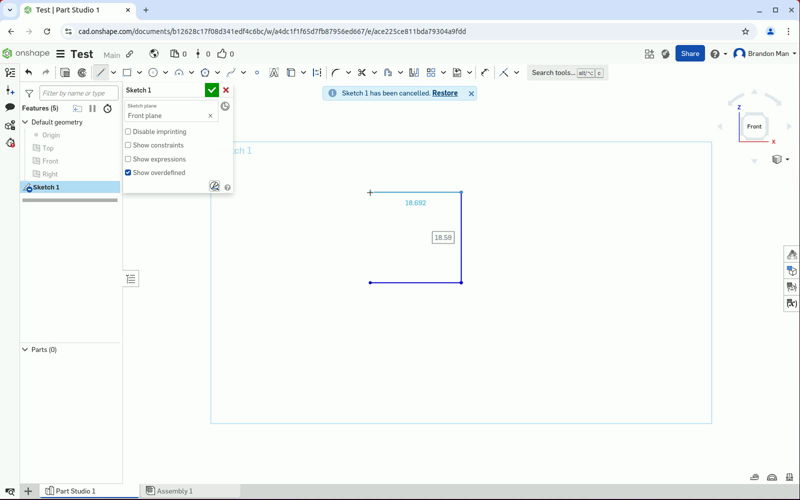
click(370, 192)
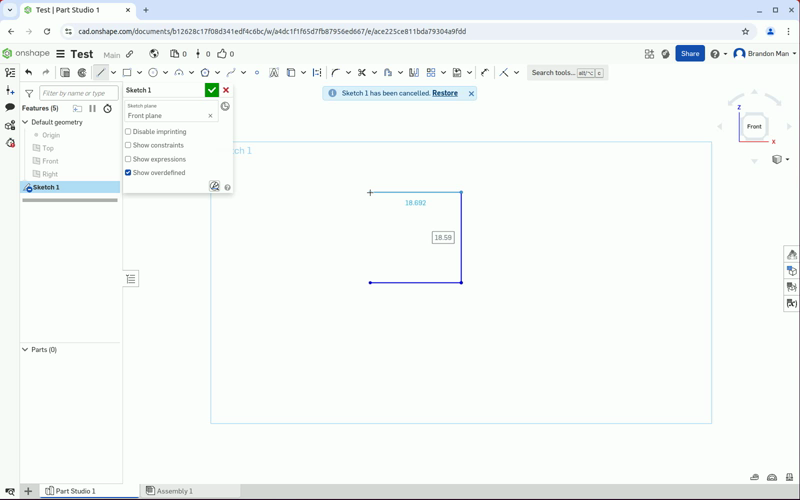
key_up(shift)
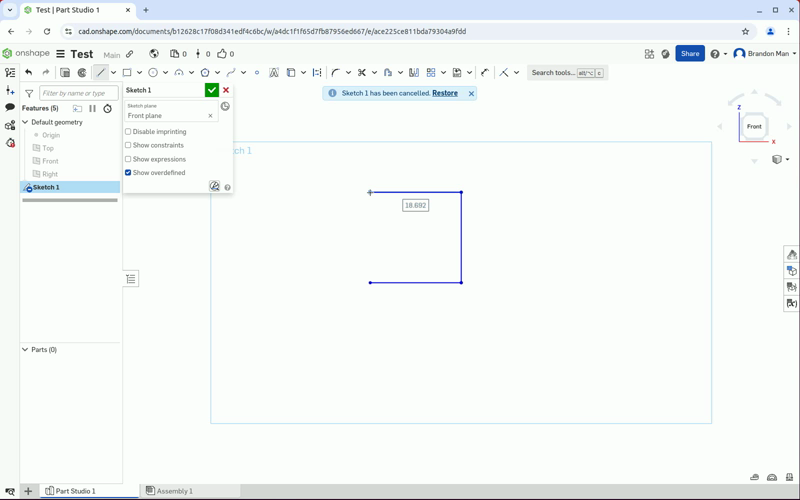
key_down(shift)
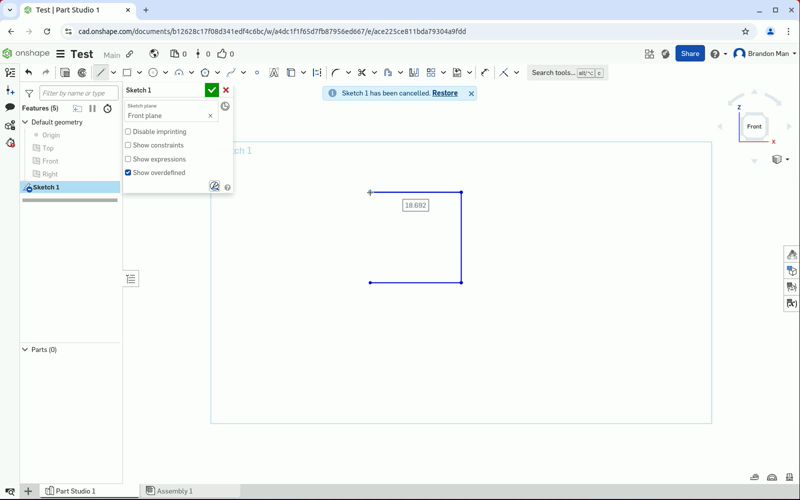
mouse_move(370, 282)
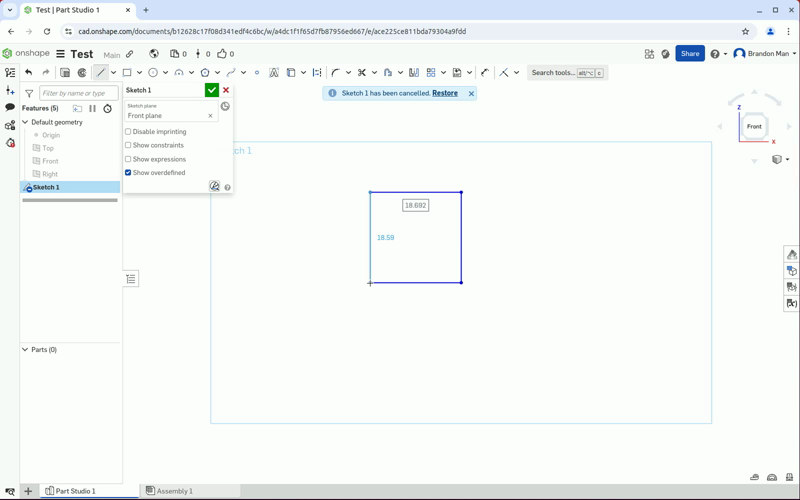
key_up(shift)
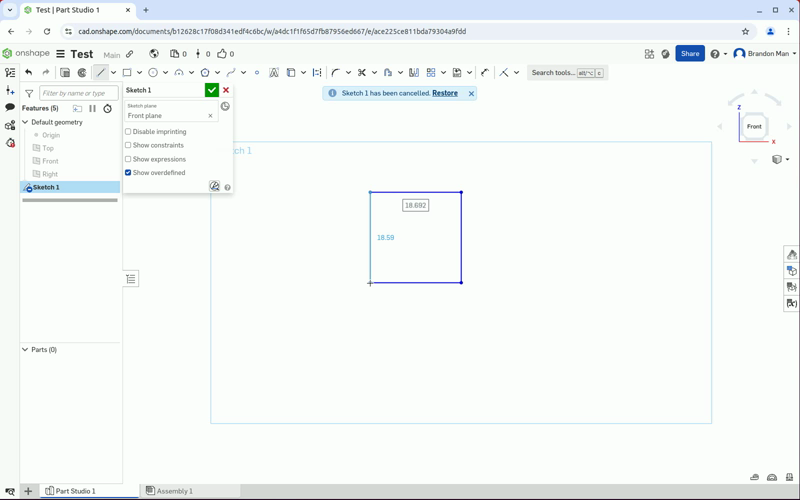
click(370, 282)
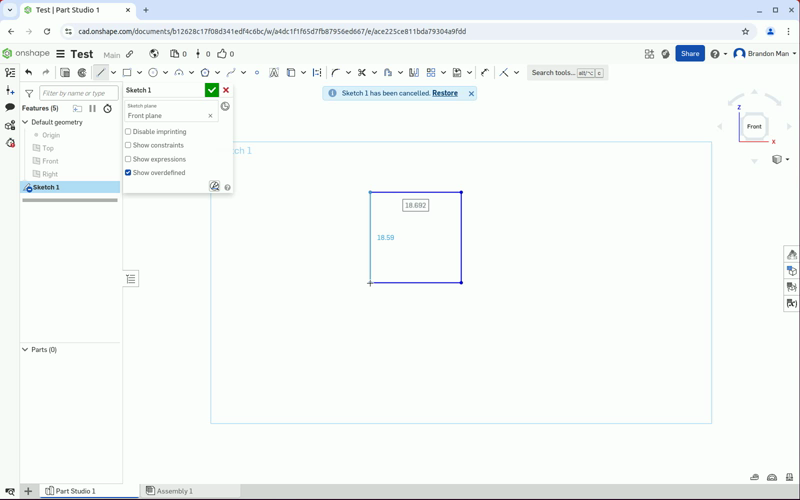
key(esc)
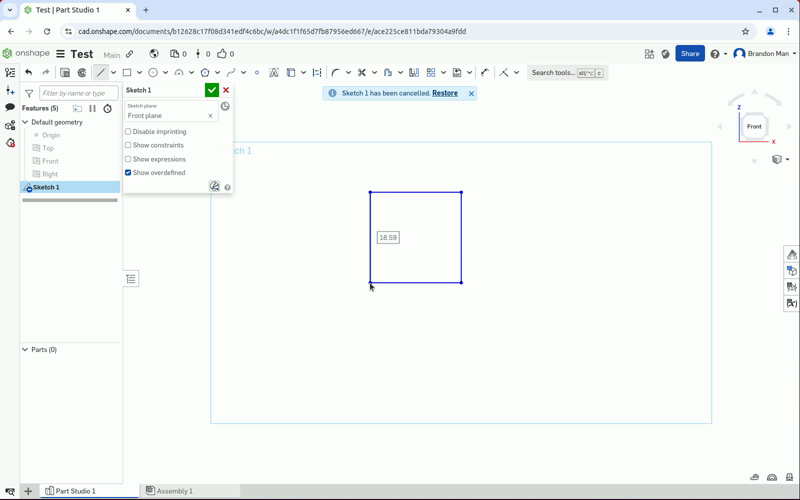
mouse_move(400, 274)
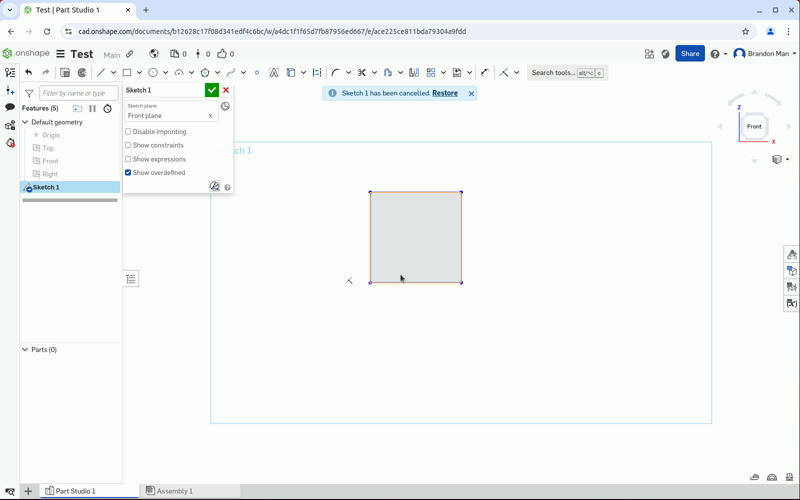
click(400, 274)
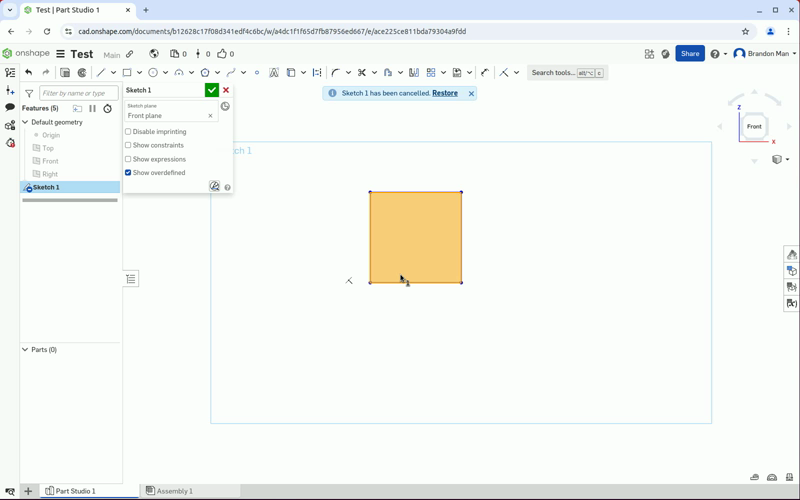
mouse_move(73, 352)
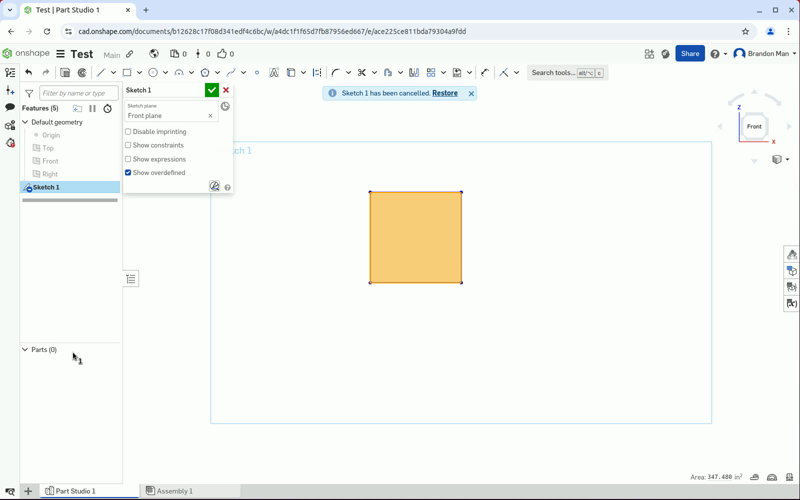
key(shift+y)
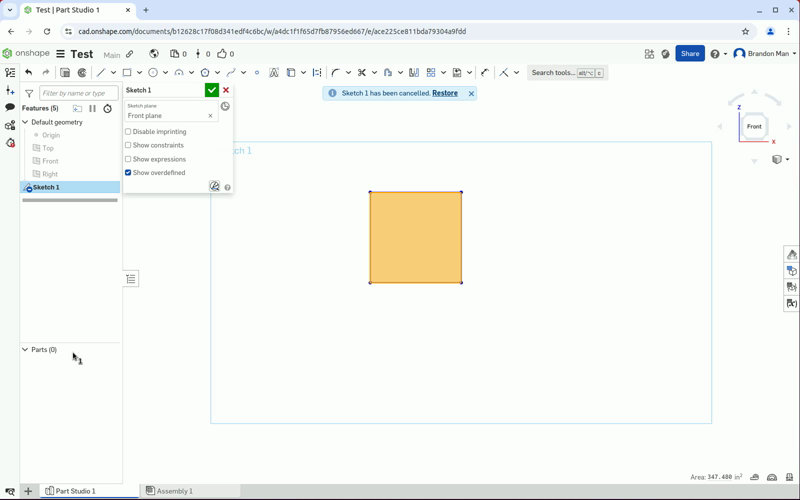
key(shift+e)
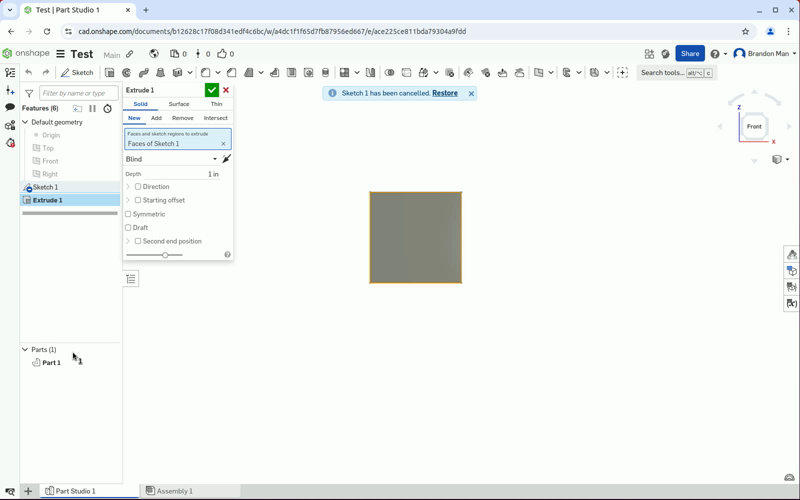
mouse_move(143, 106)
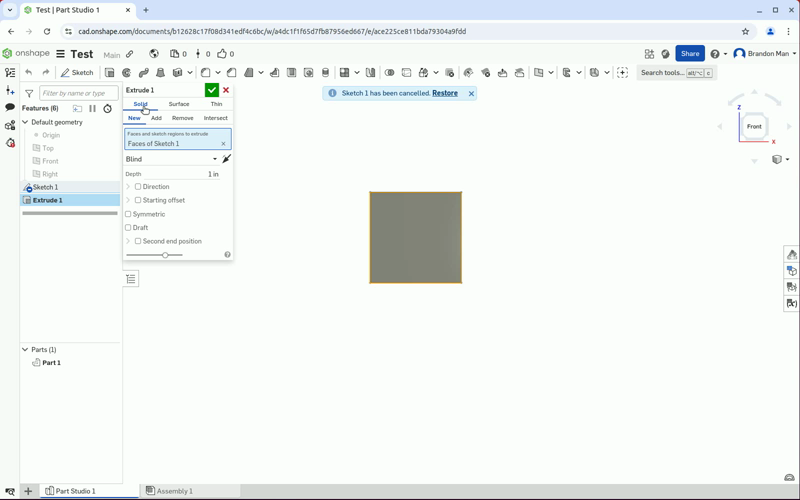
click(143, 106)
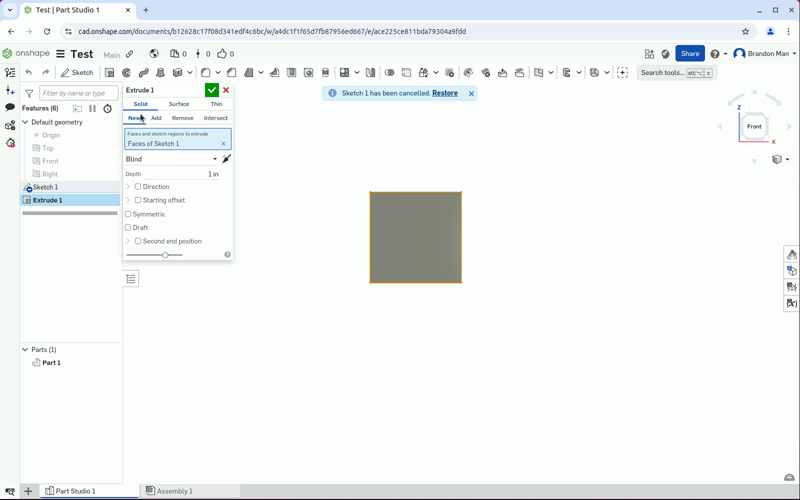
mouse_move(137, 120)
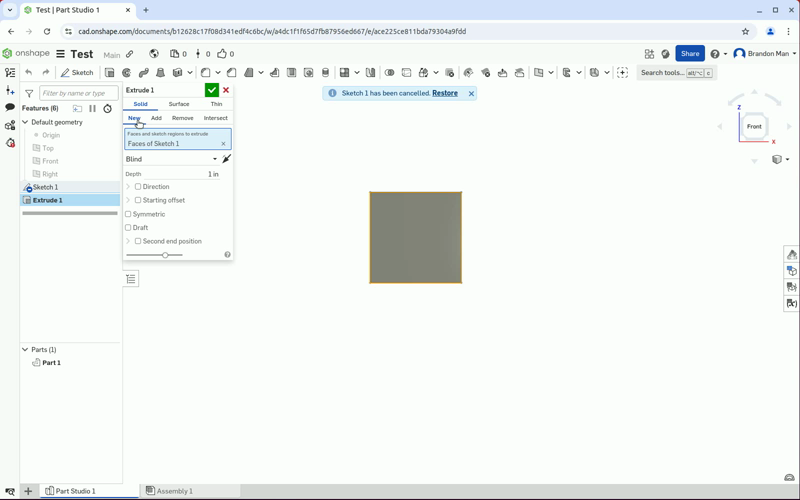
click(137, 120)
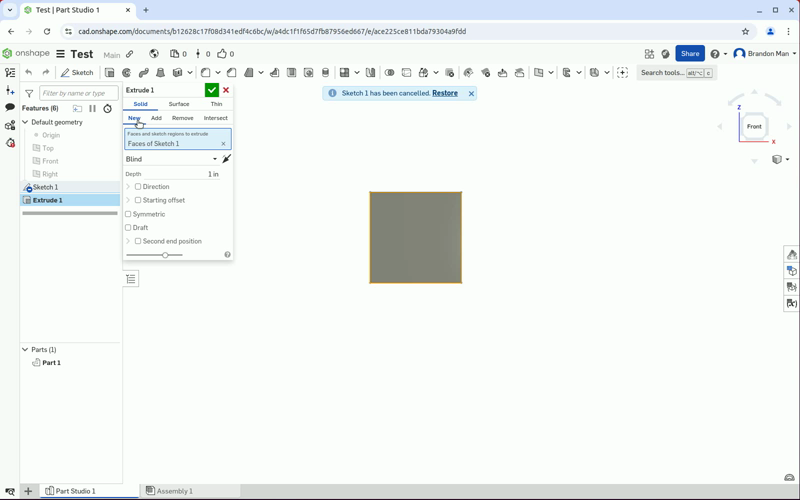
key(tab, 4)
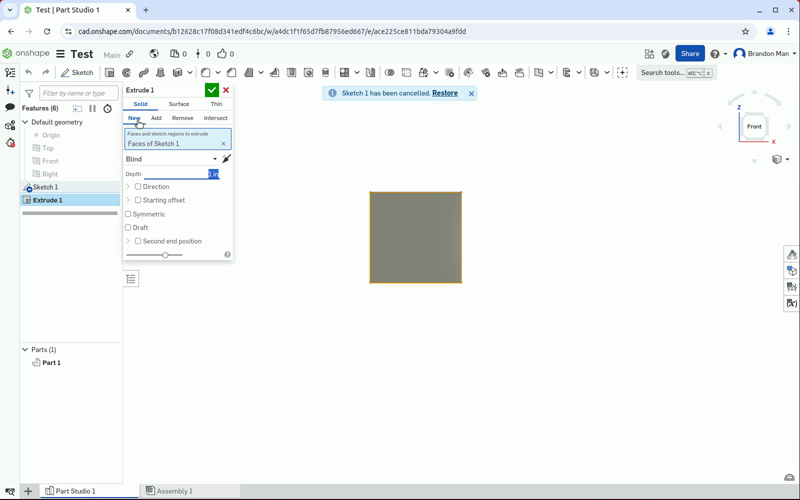
text(18.535)
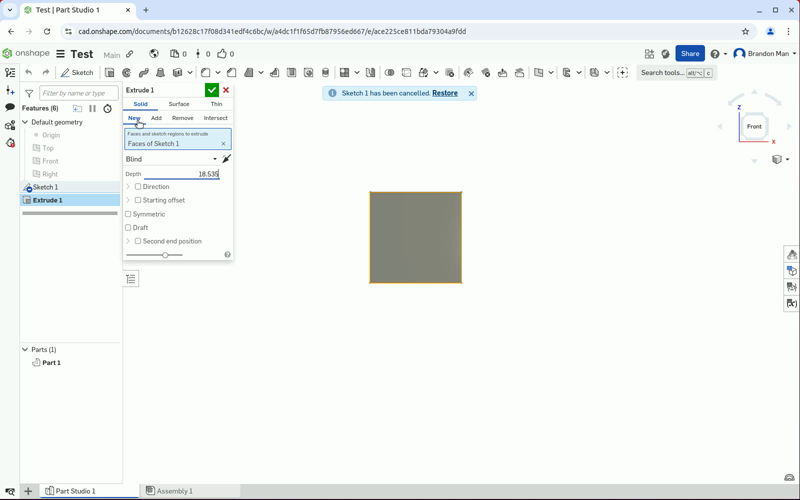
key(enter)
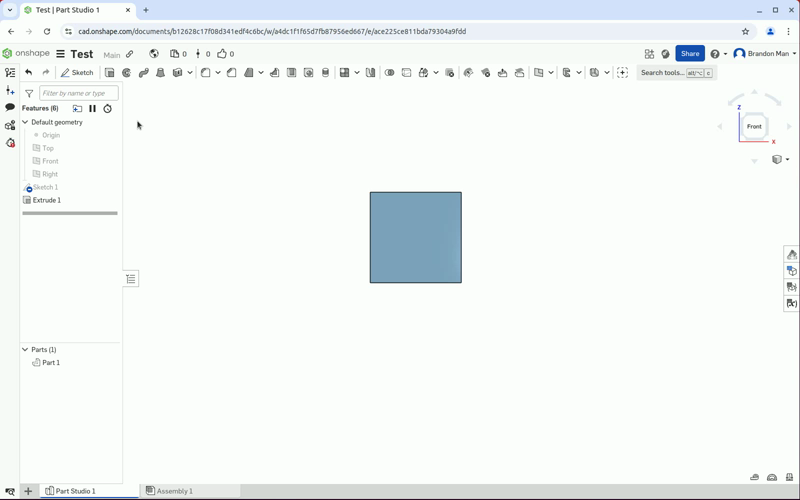
key(shift+h)
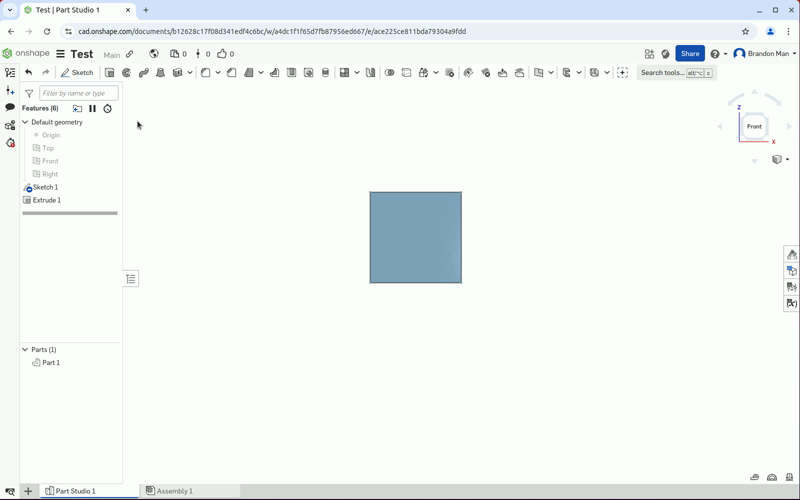
key(shift+h)
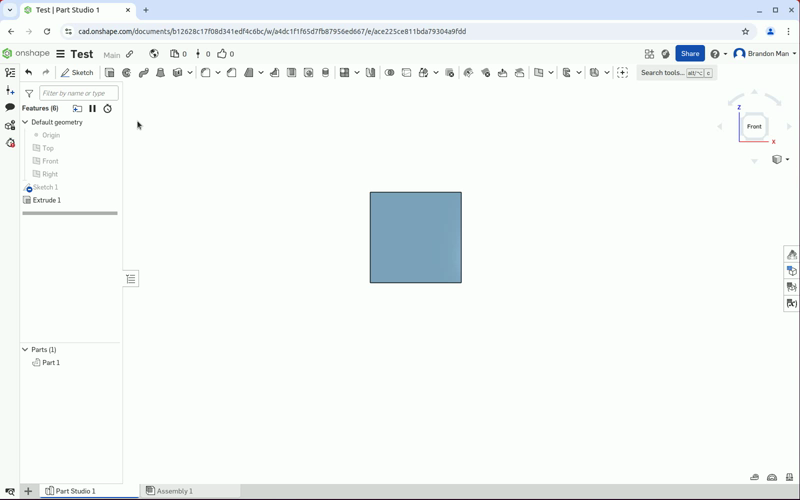
mouse_move(73, 189)
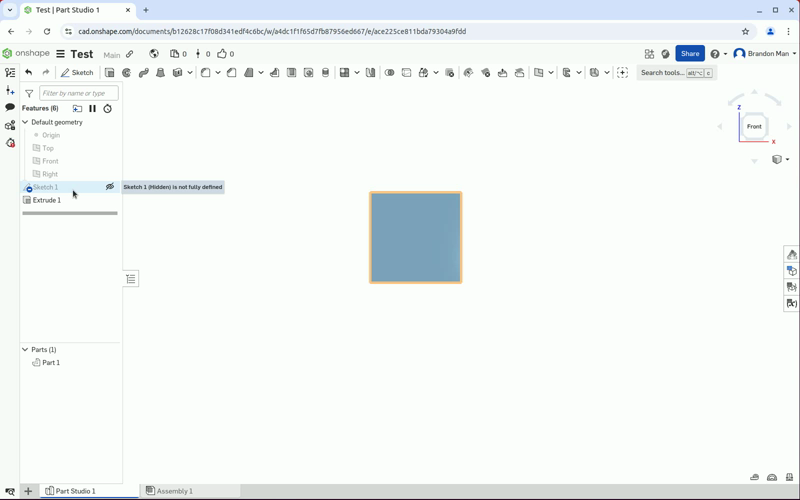
click(73, 189)
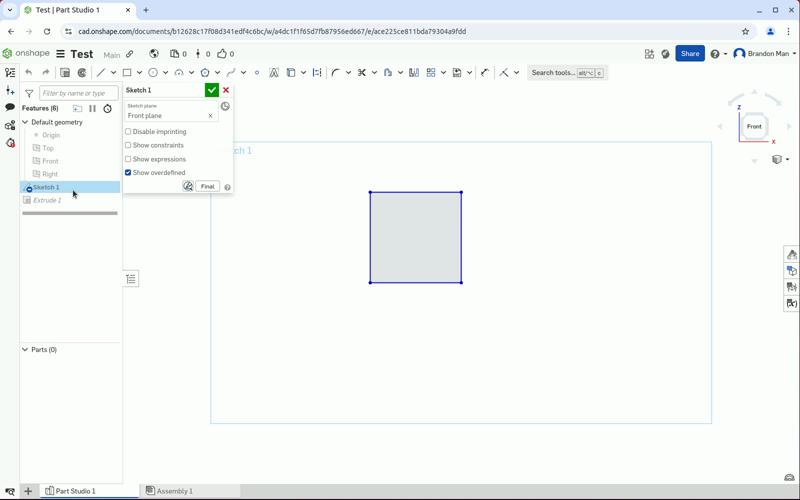
mouse_move(229, 92)
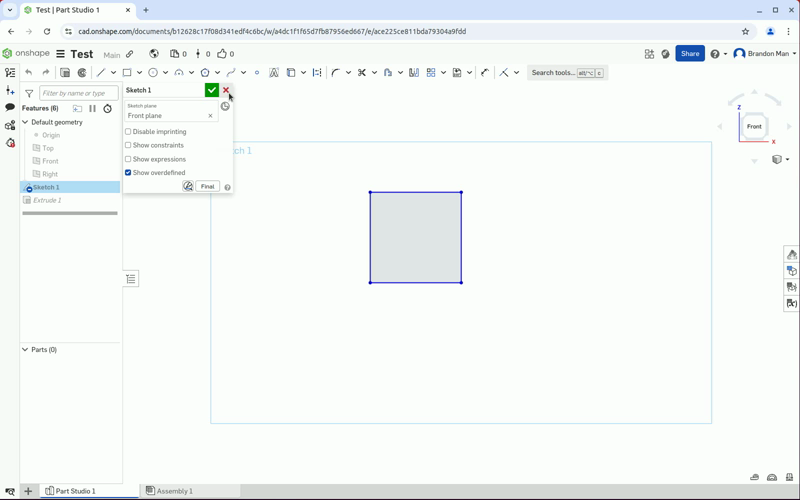
click(229, 92)
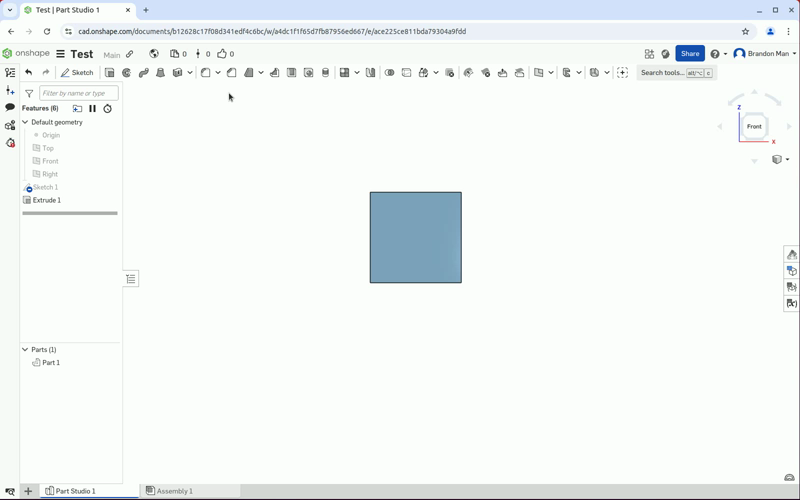
mouse_move(541, 75)
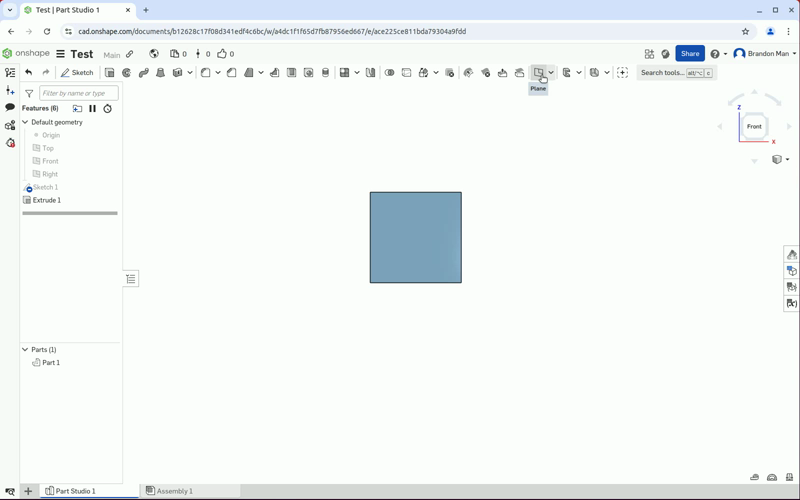
click(541, 75)
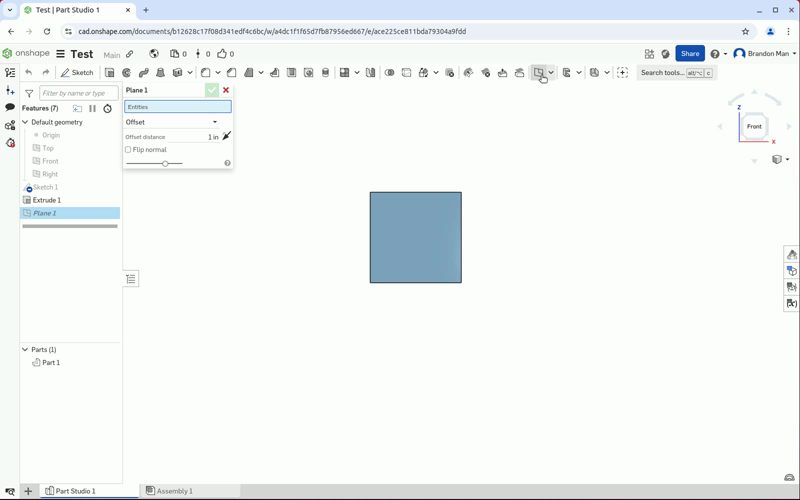
mouse_move(73, 163)
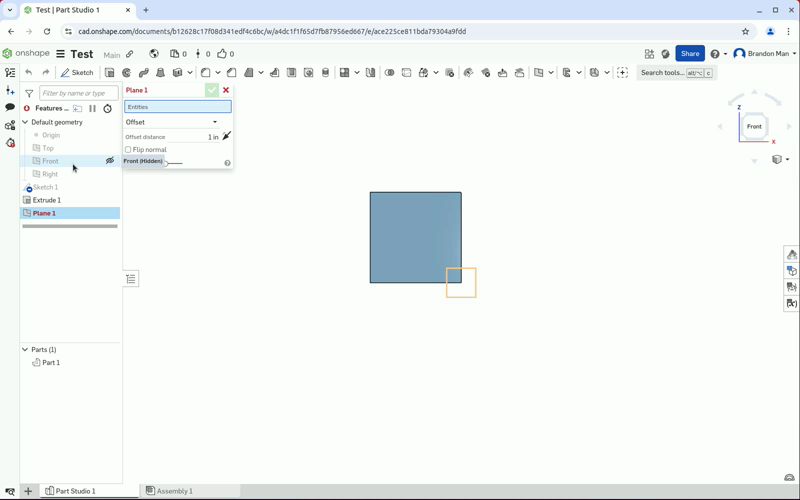
click(73, 163)
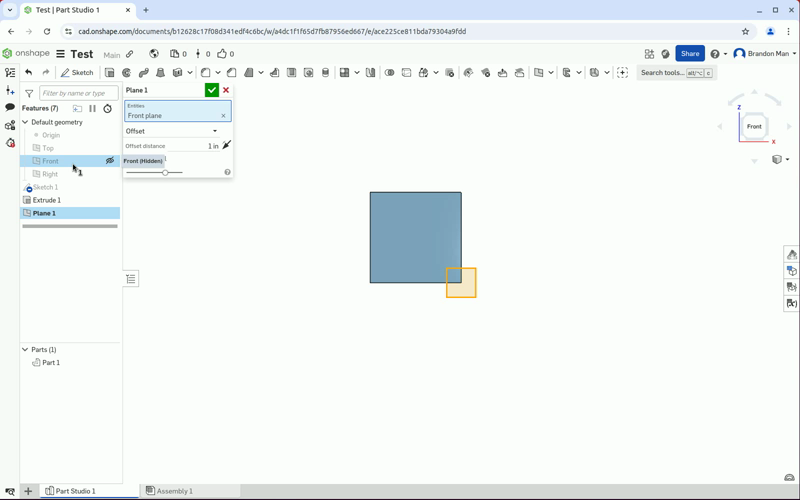
key(tab, 2)
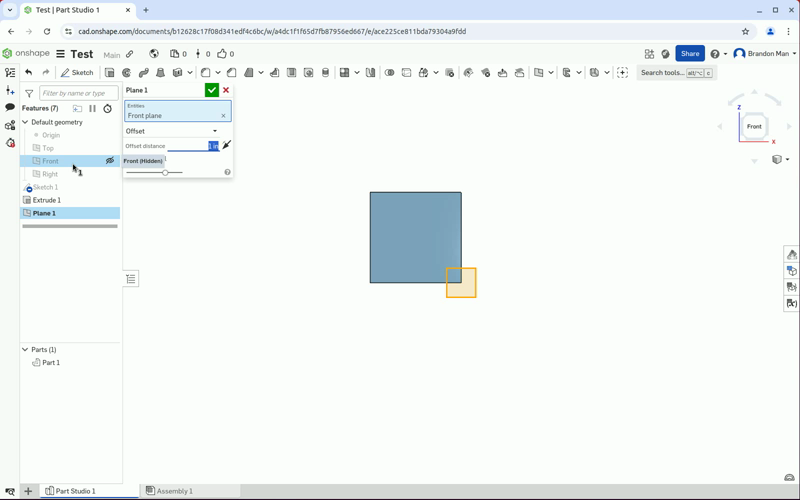
text(18.548)
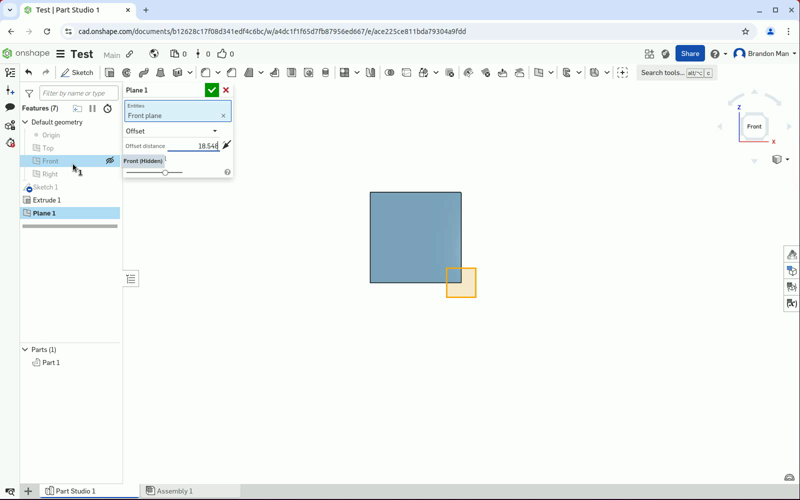
key(enter, 2)
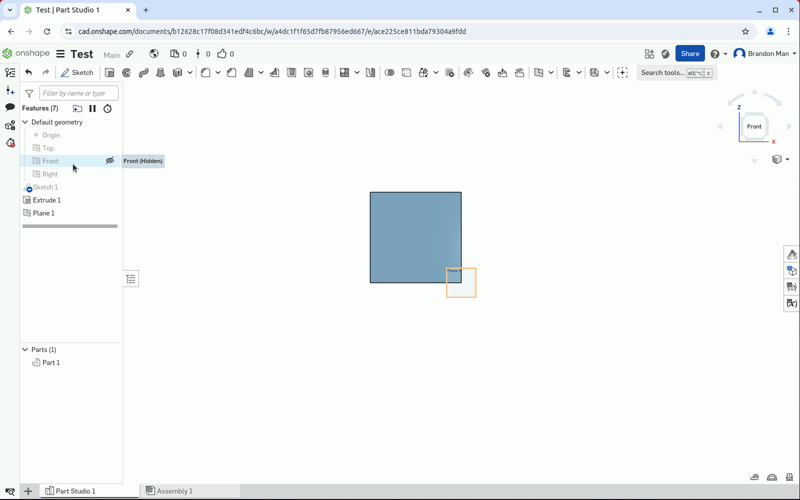
key(shift+s)
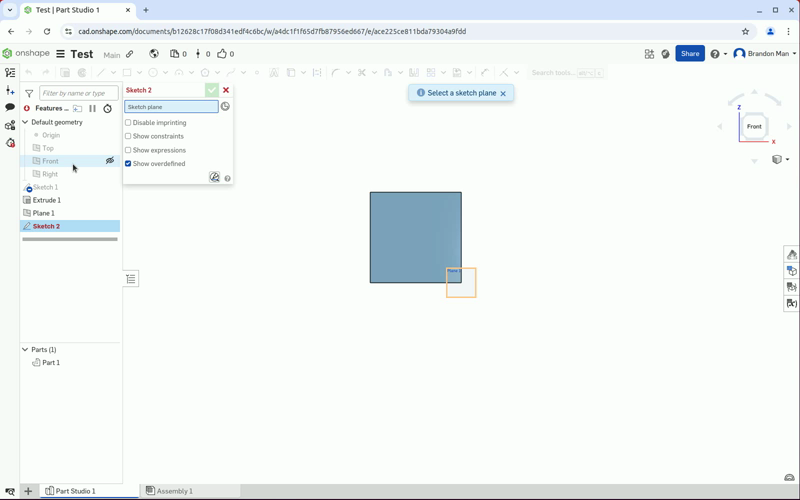
mouse_move(73, 215)
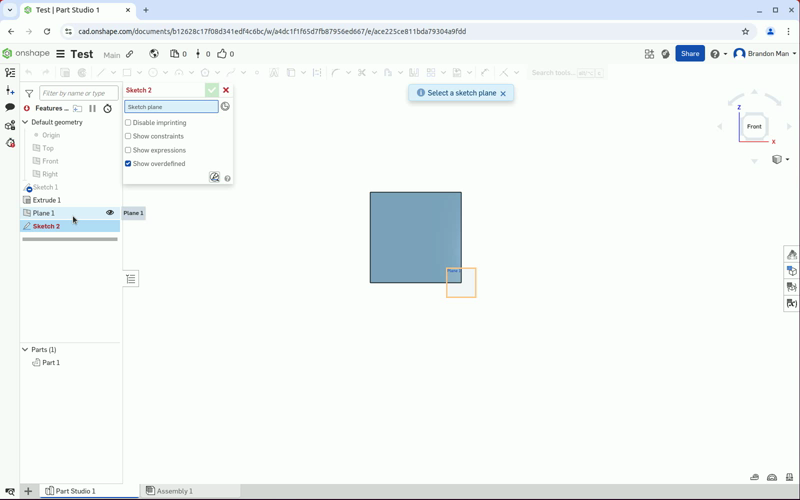
click(73, 215)
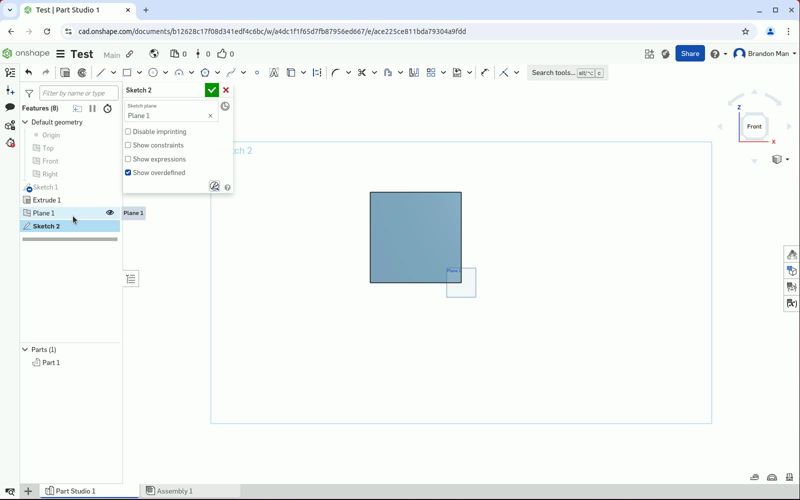
mouse_move(73, 352)
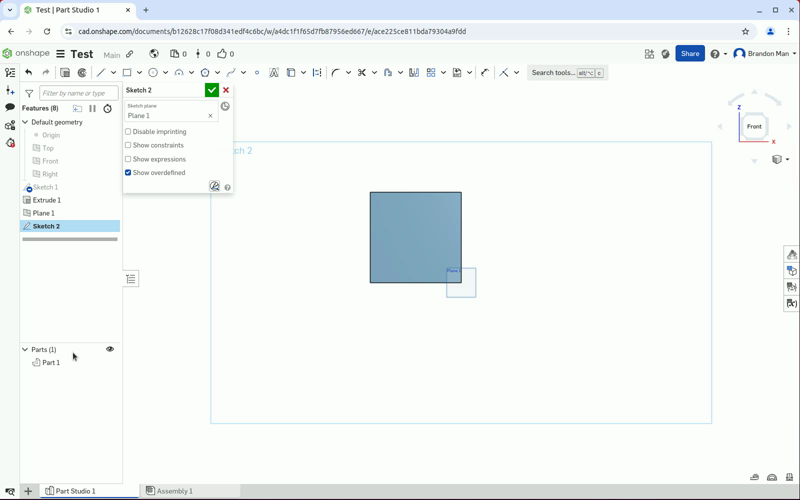
key(y)
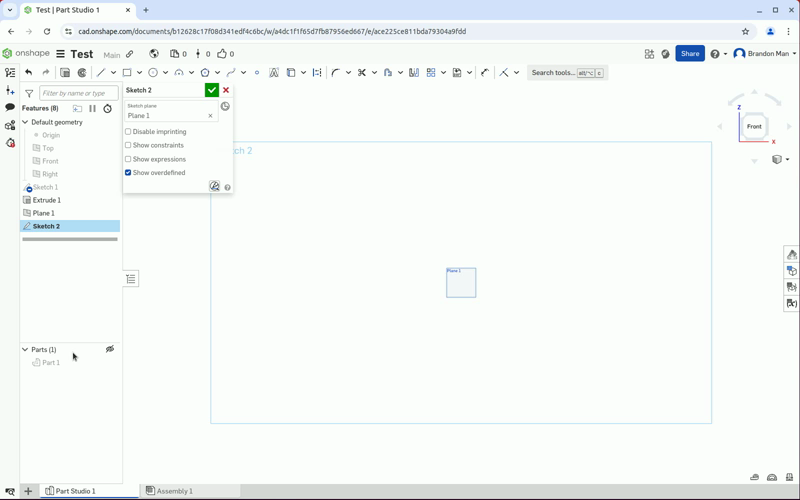
key(c)
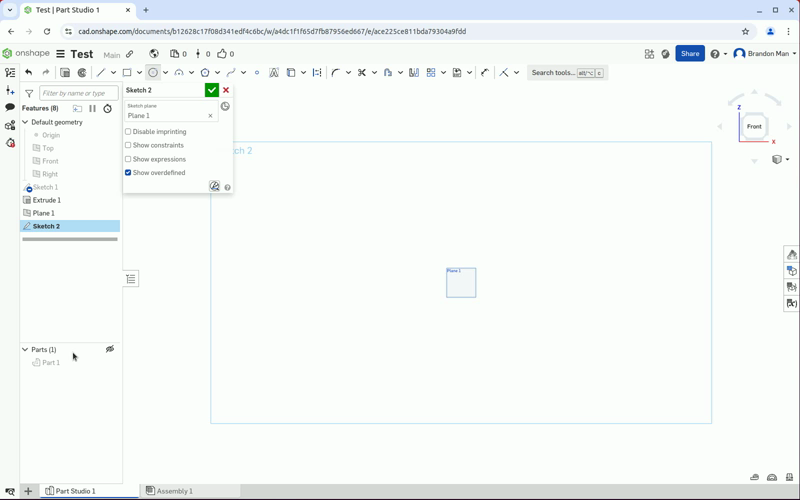
key_down(shift)
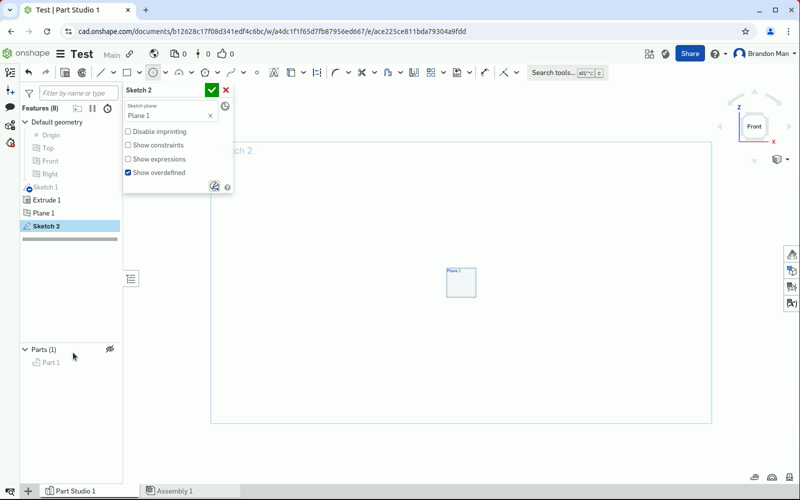
mouse_move(416, 238)
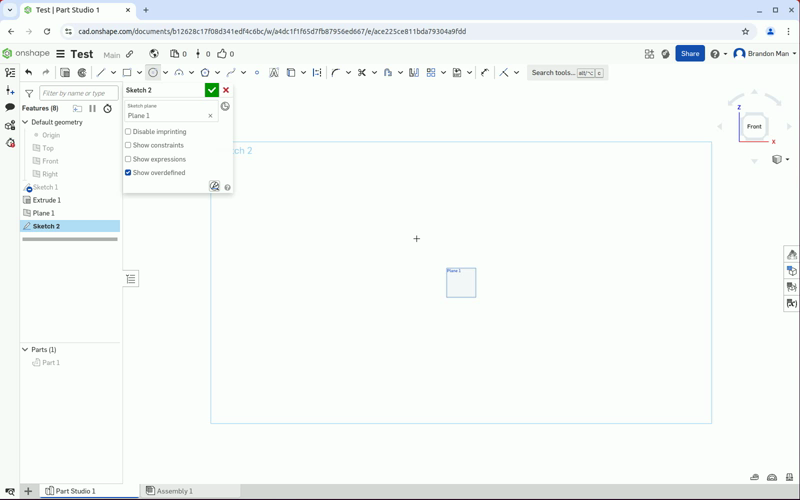
click(416, 238)
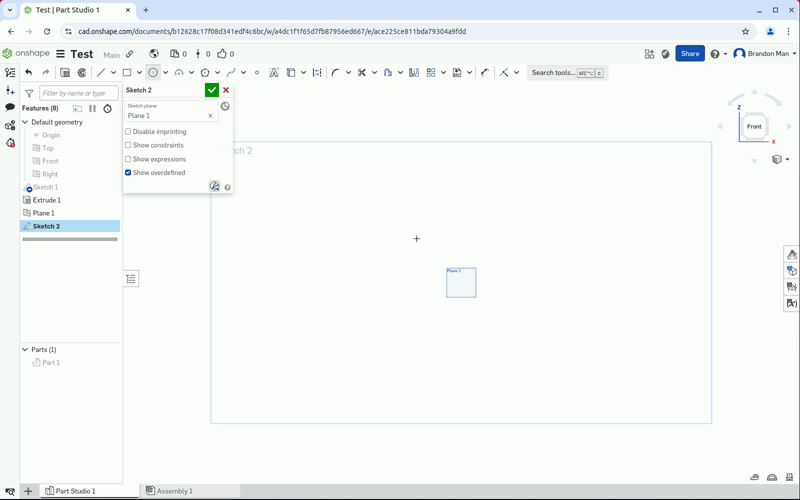
key_up(shift)
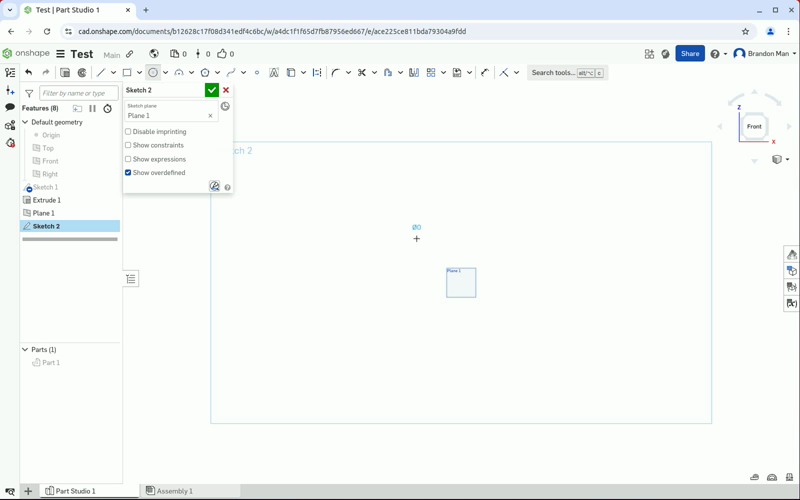
mouse_move(439, 238)
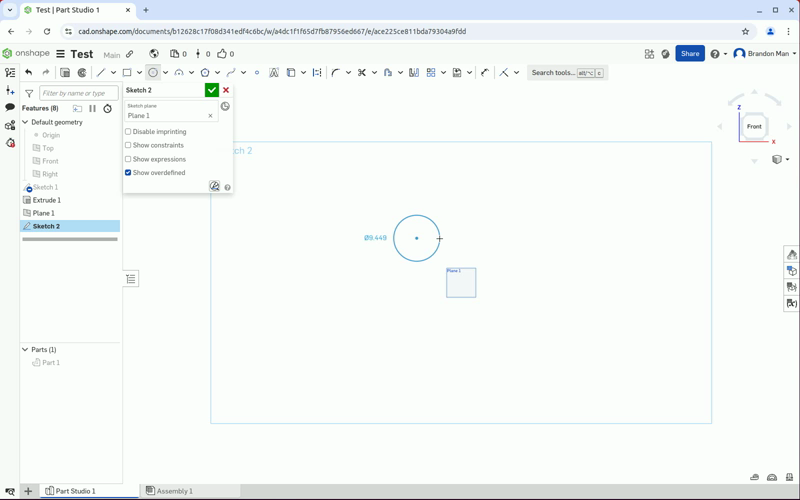
click(439, 238)
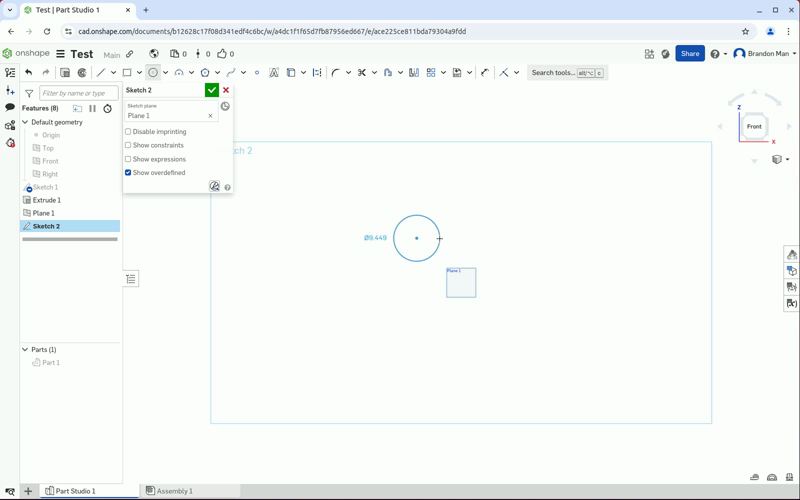
key(esc)
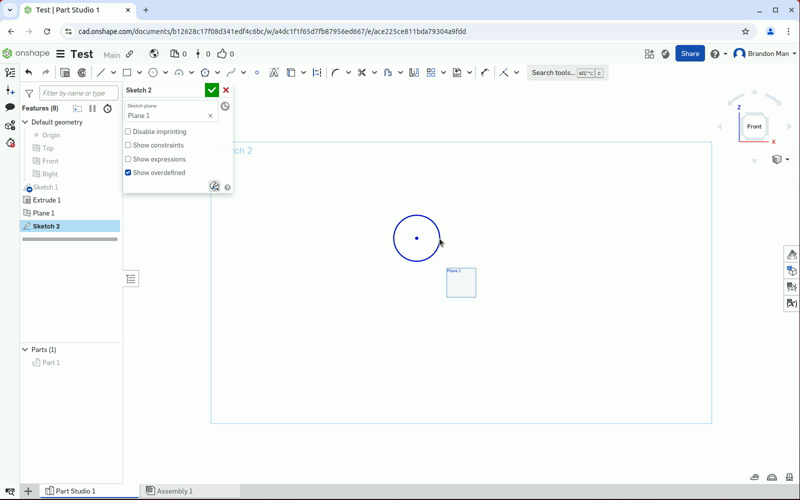
mouse_move(407, 239)
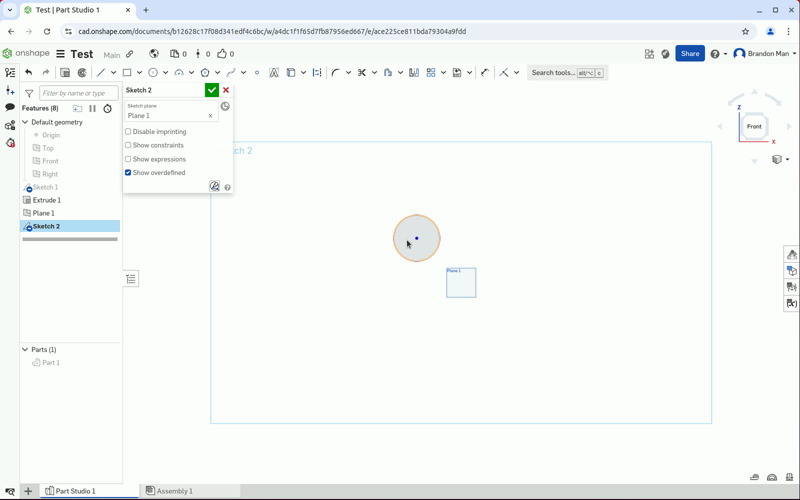
scroll(6)
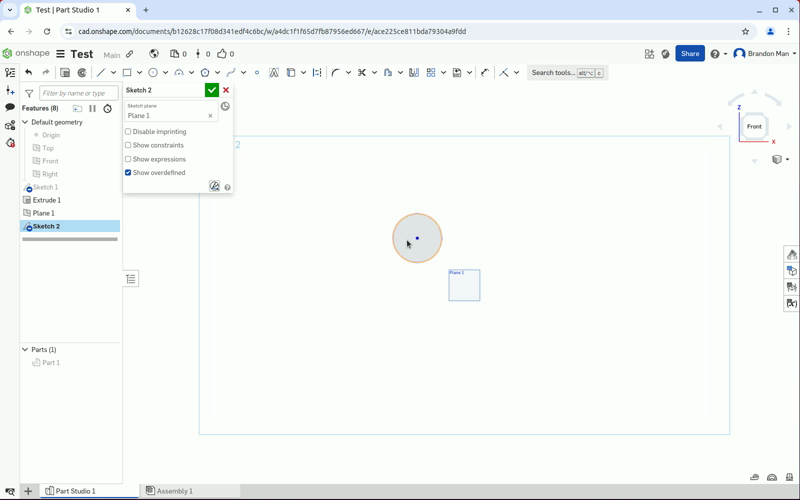
scroll(6)
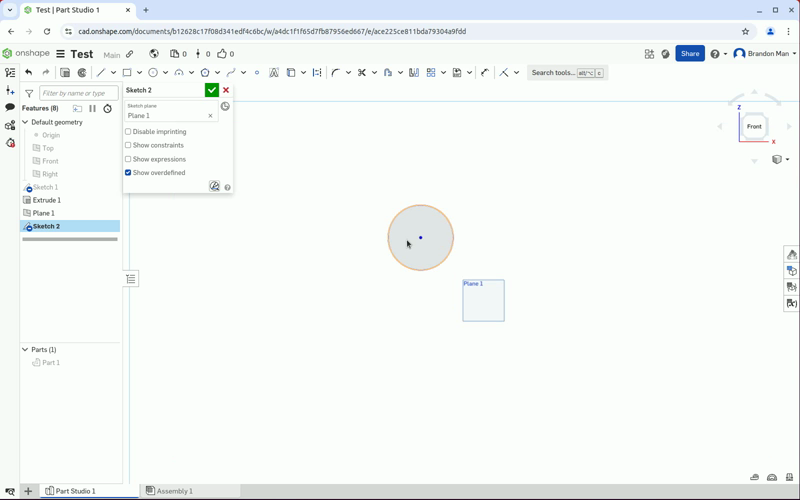
scroll(6)
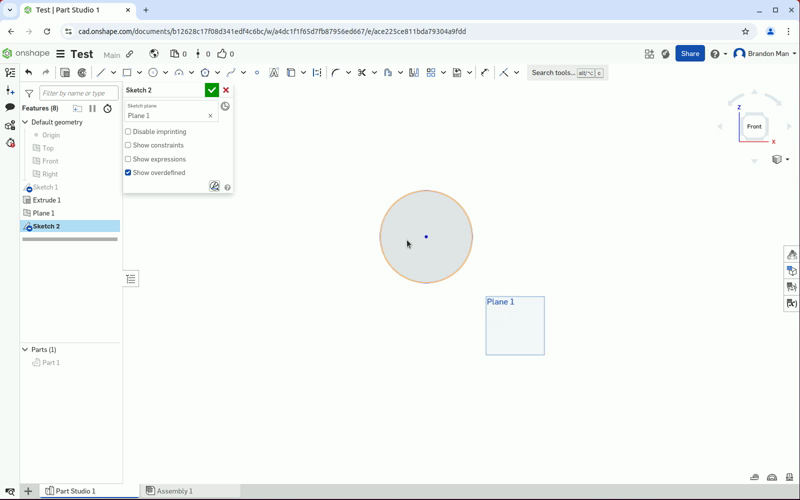
scroll(6)
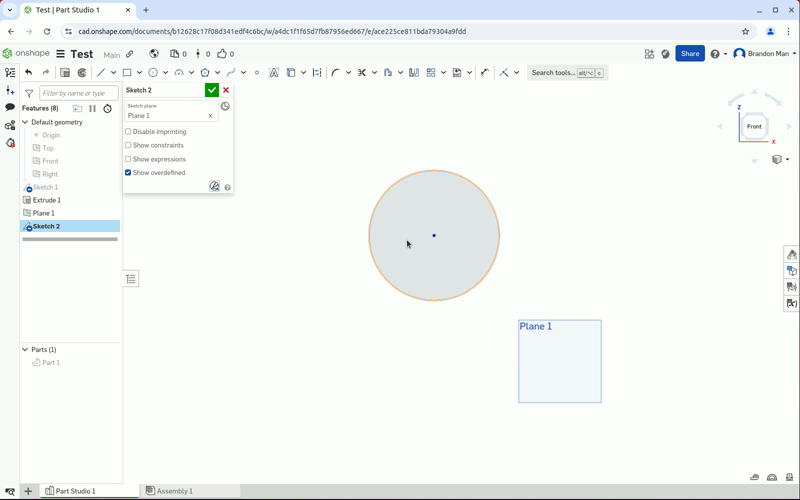
scroll(6)
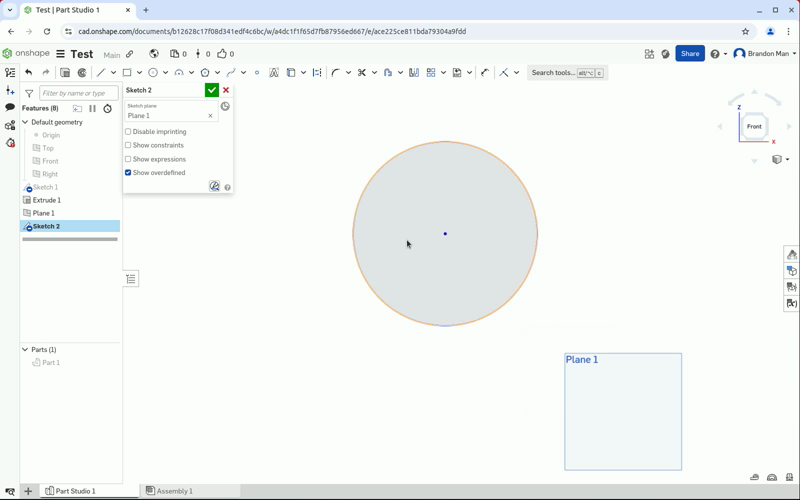
scroll(6)
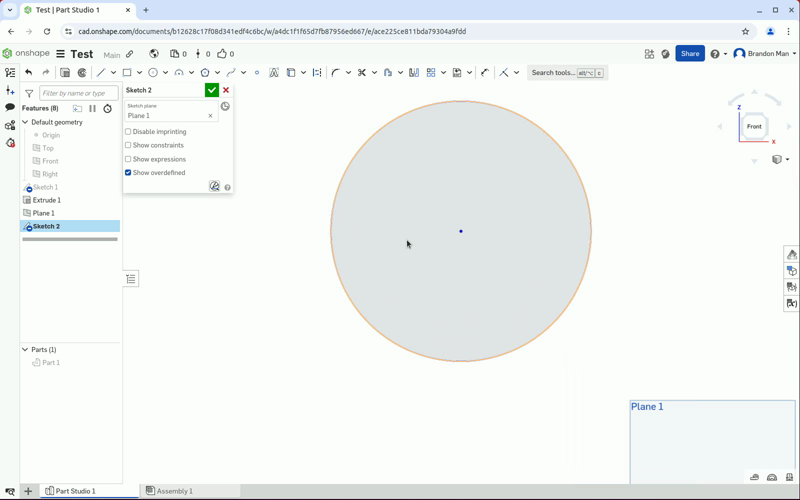
scroll(6)
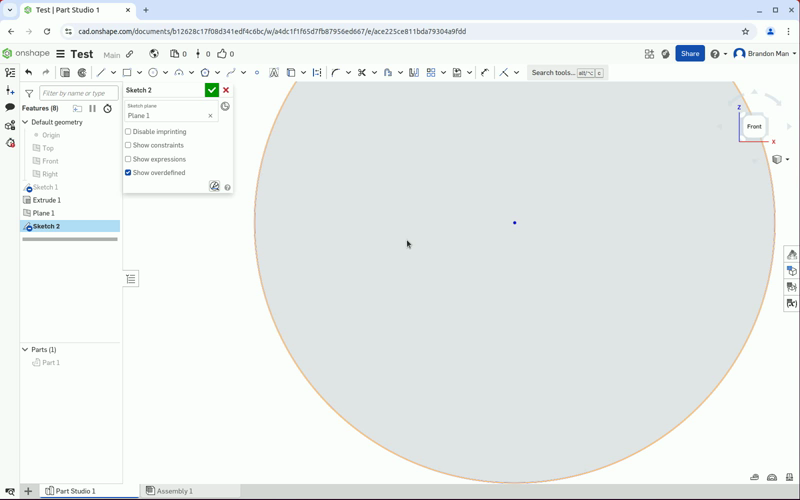
click(407, 239)
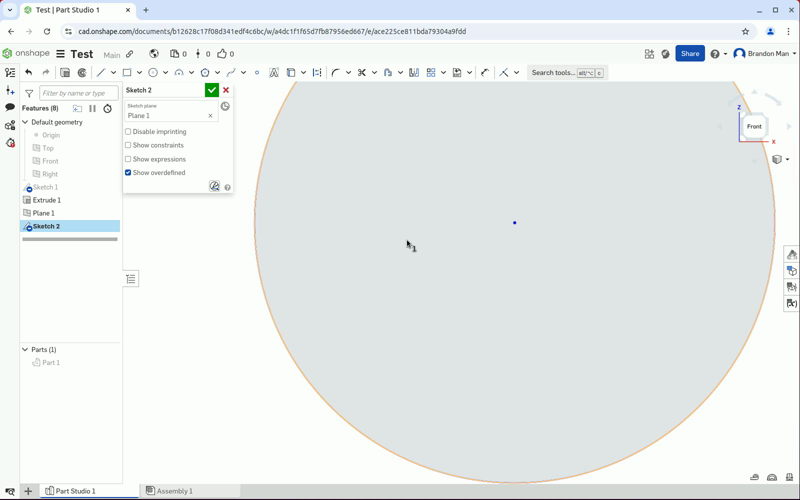
scroll(-6)
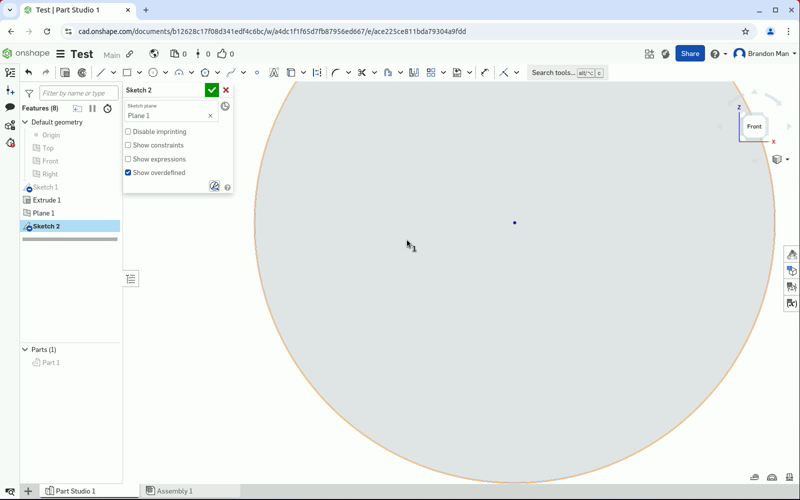
scroll(-6)
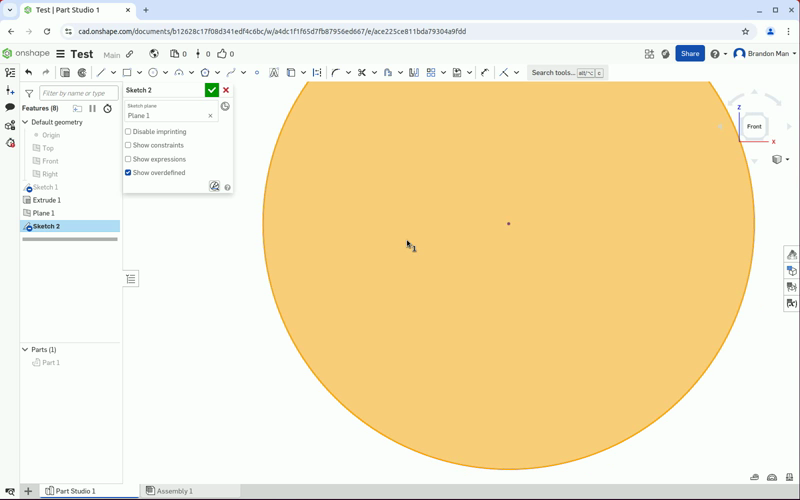
scroll(-6)
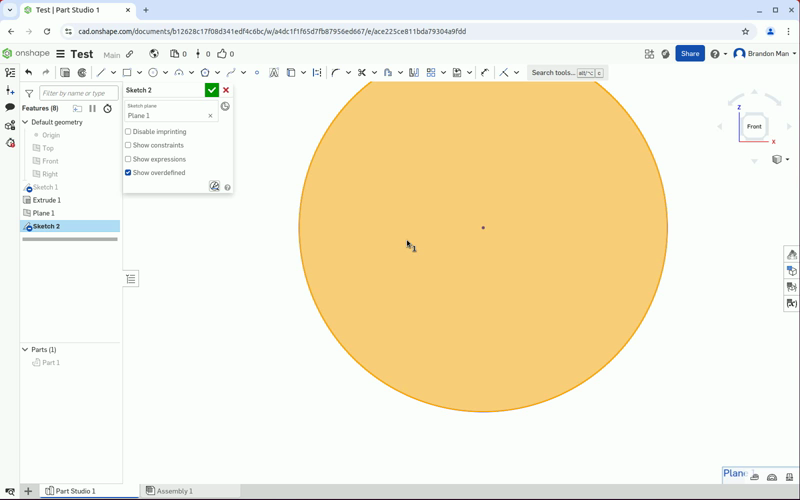
scroll(-6)
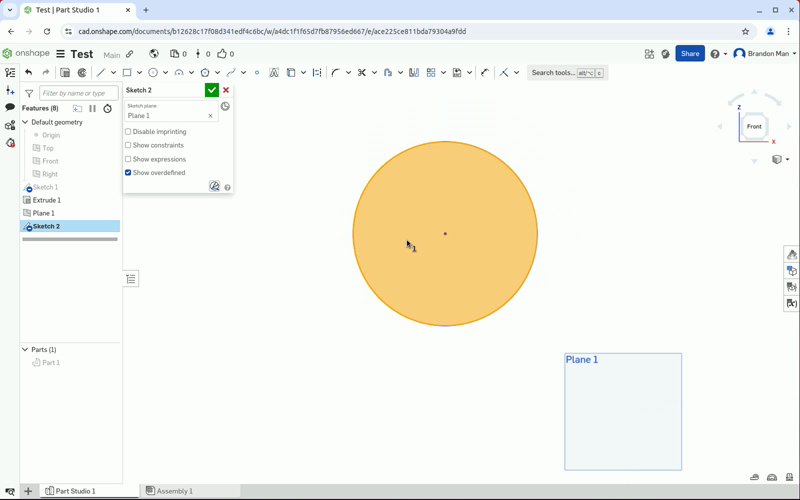
scroll(-6)
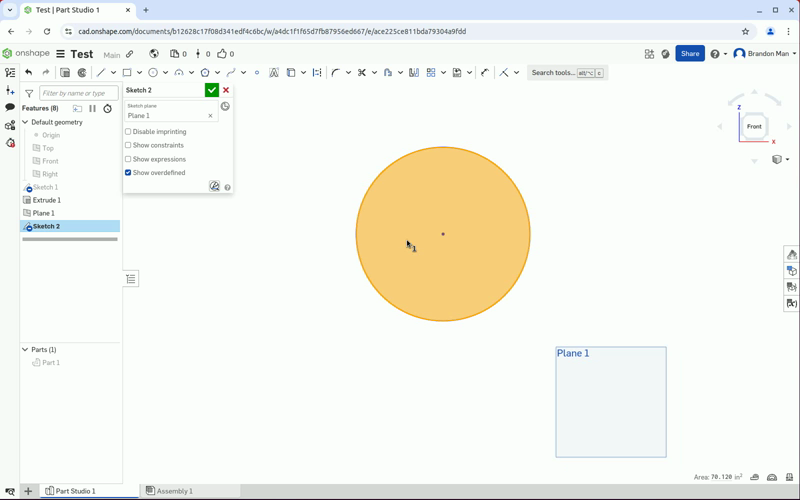
scroll(-6)
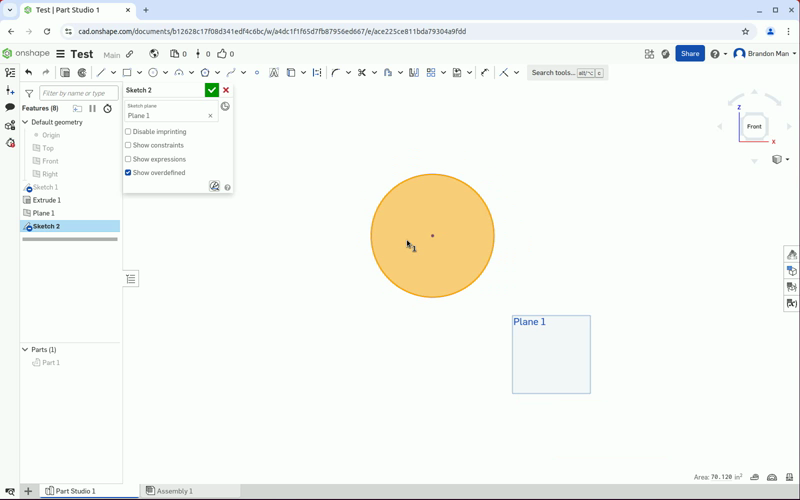
scroll(-6)
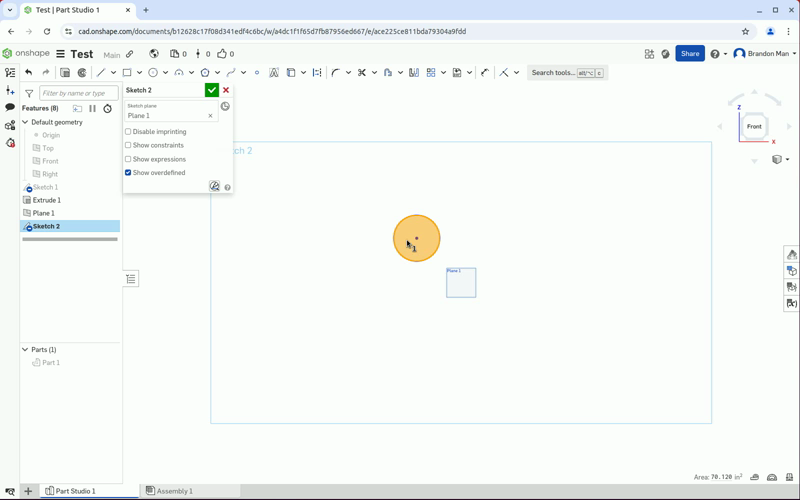
mouse_move(73, 352)
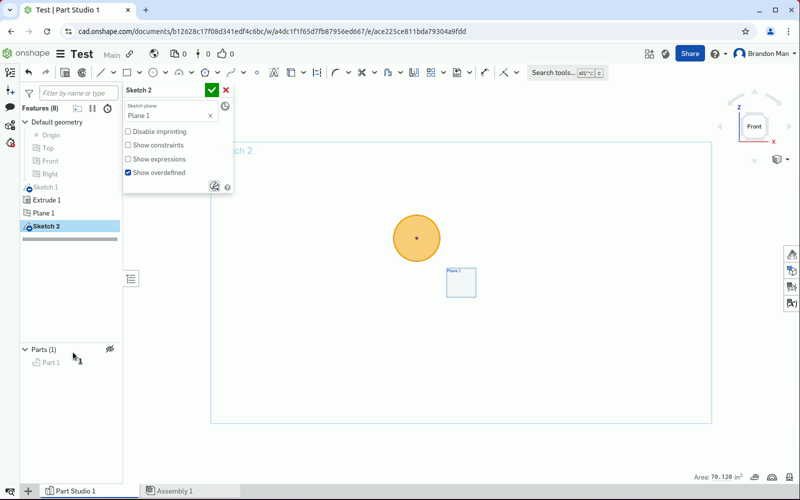
key(shift+y)
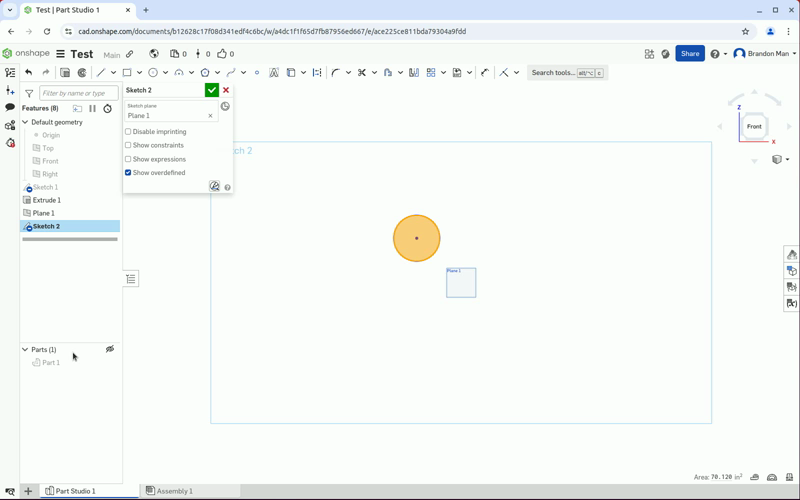
key(shift+e)
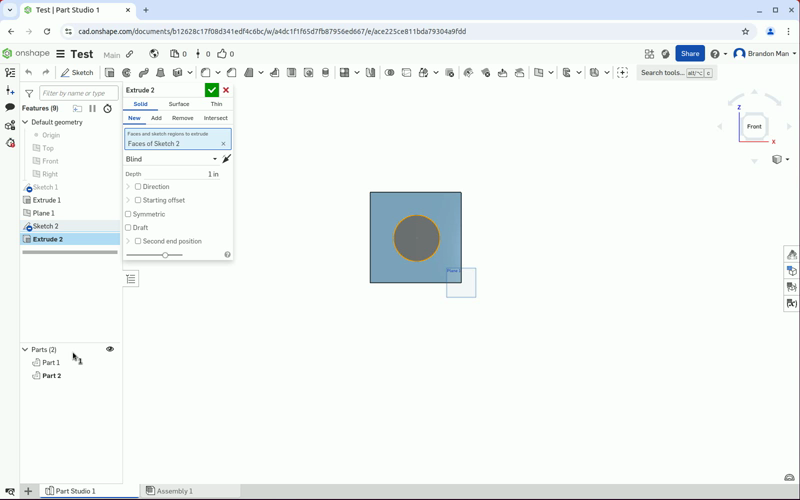
mouse_move(143, 106)
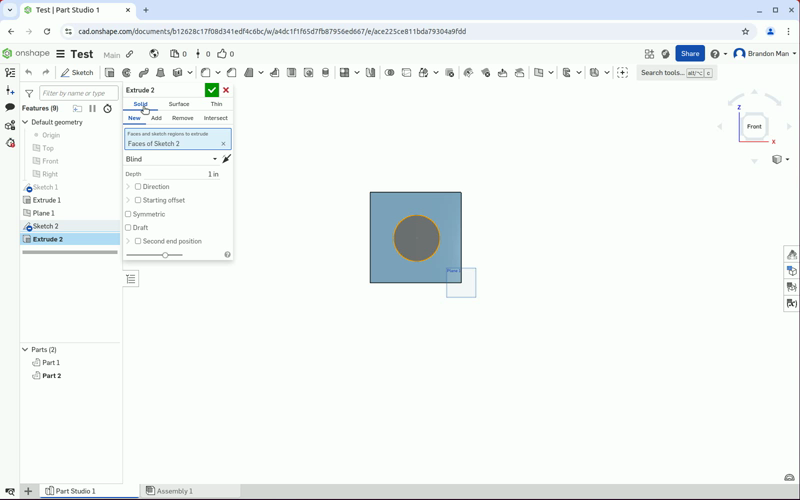
click(143, 106)
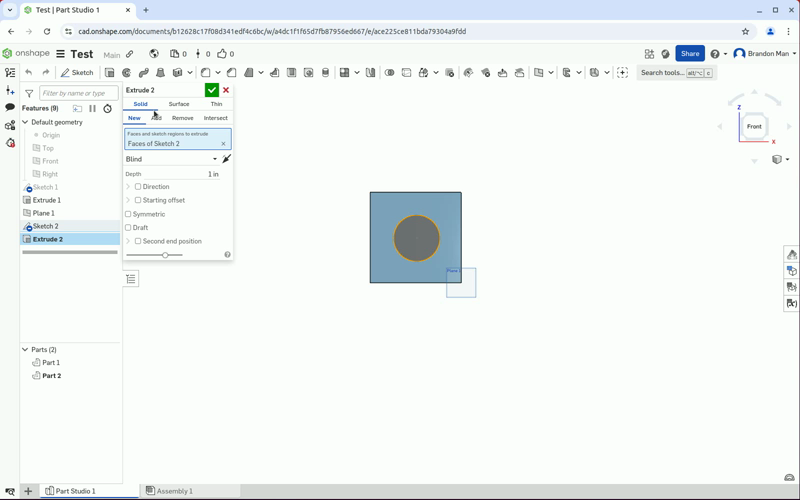
mouse_move(186, 120)
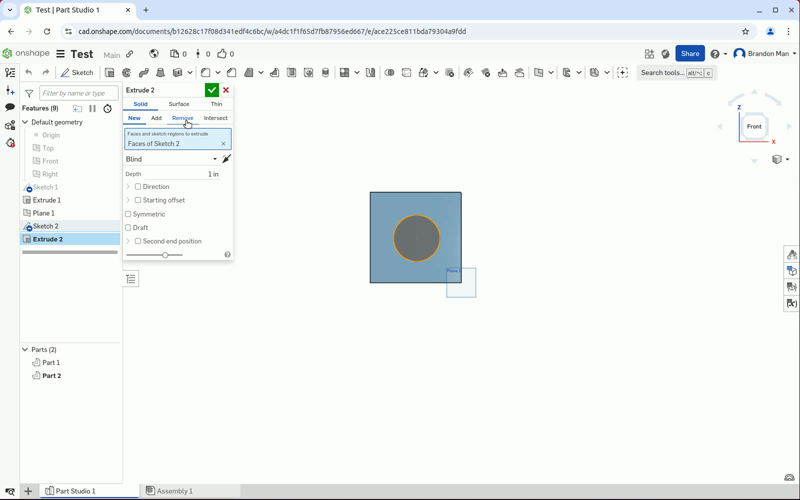
click(186, 120)
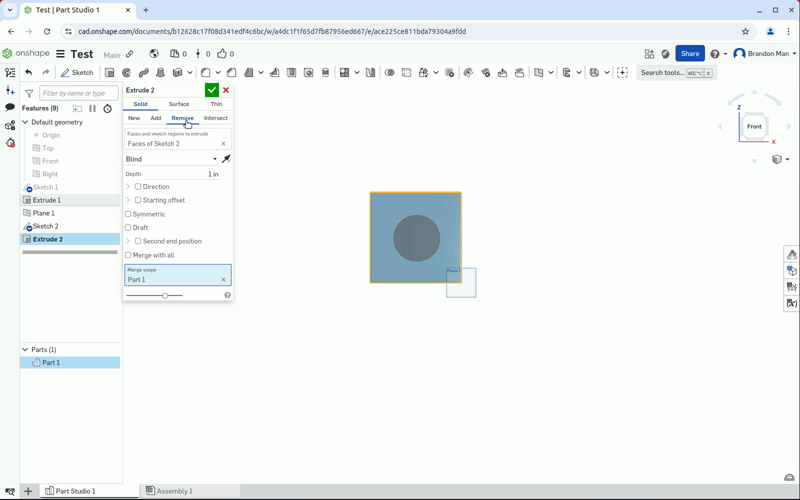
key(tab, 4)
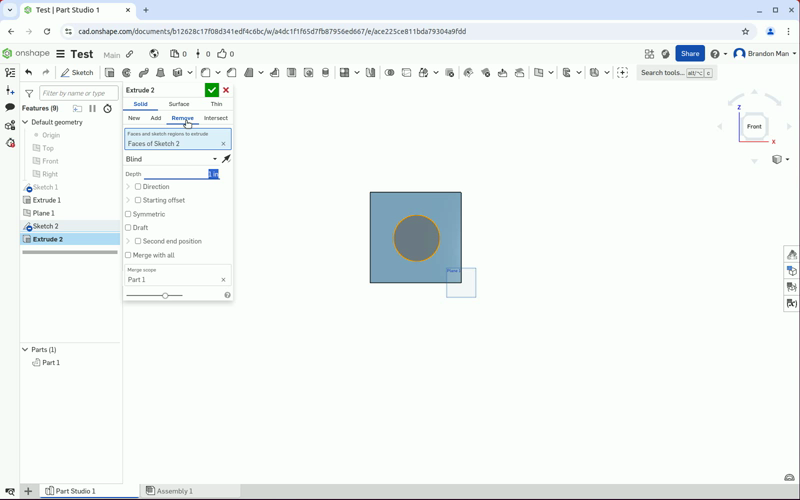
text(18.535)
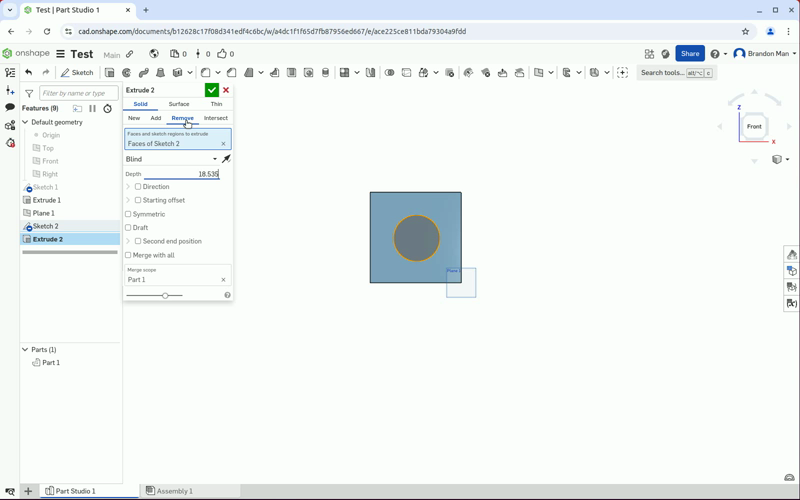
key(tab, 6)
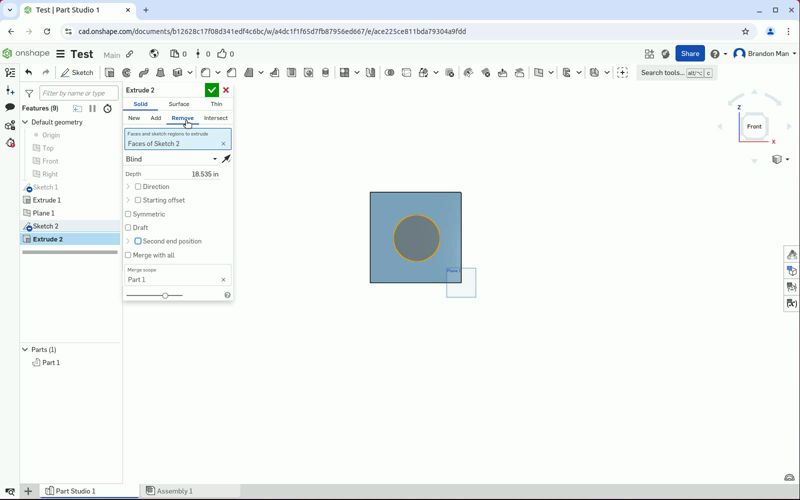
key(space)
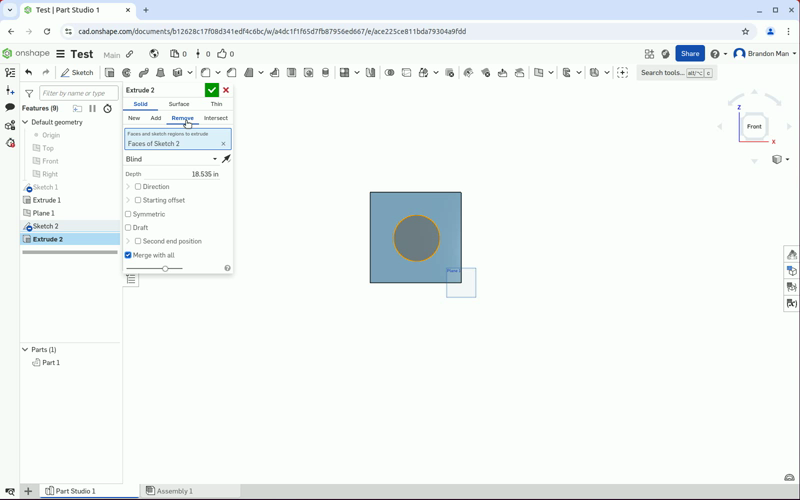
key(enter)
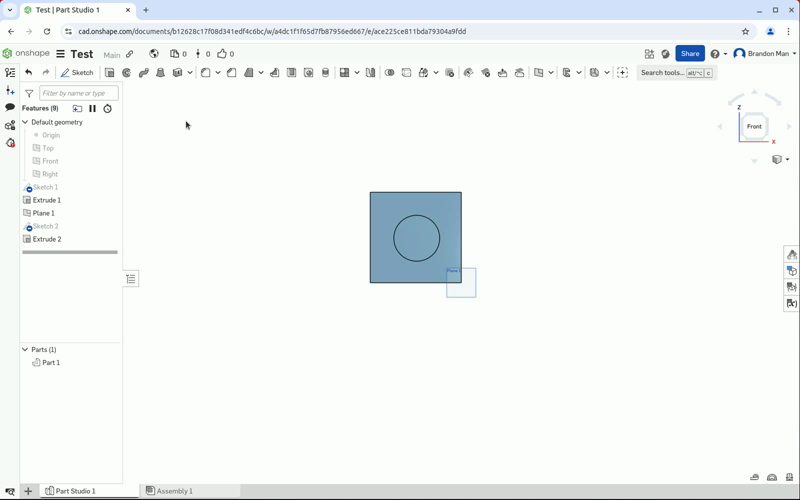
key(shift+h)
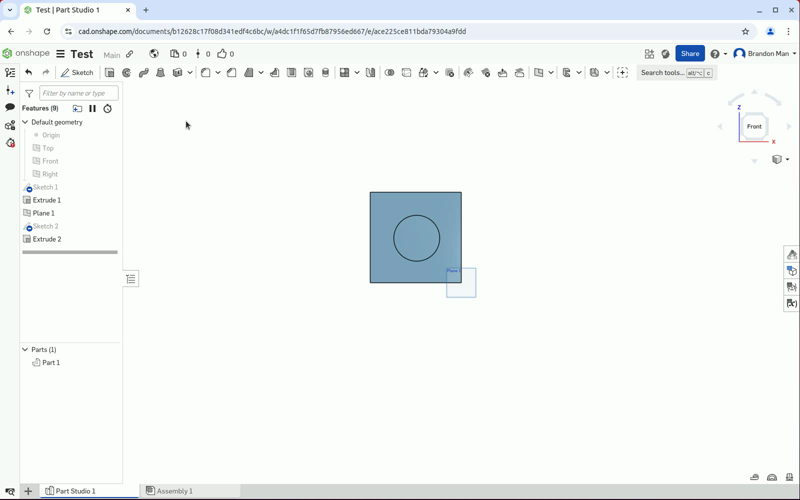
key(shift+h)
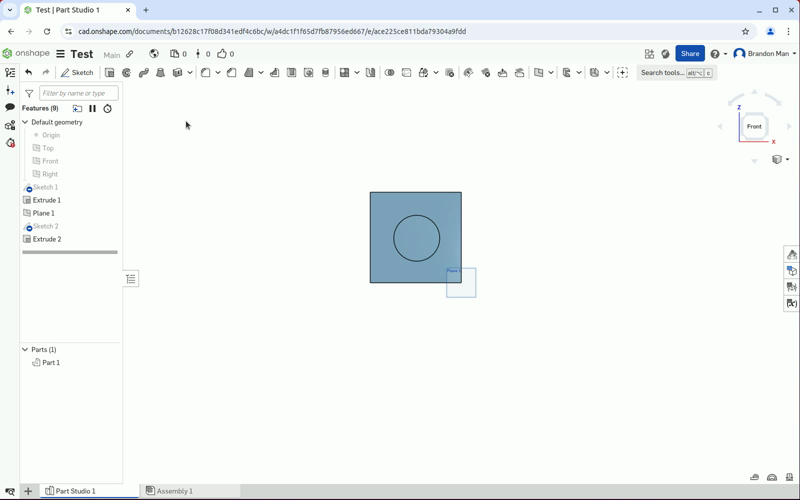
mouse_move(73, 189)
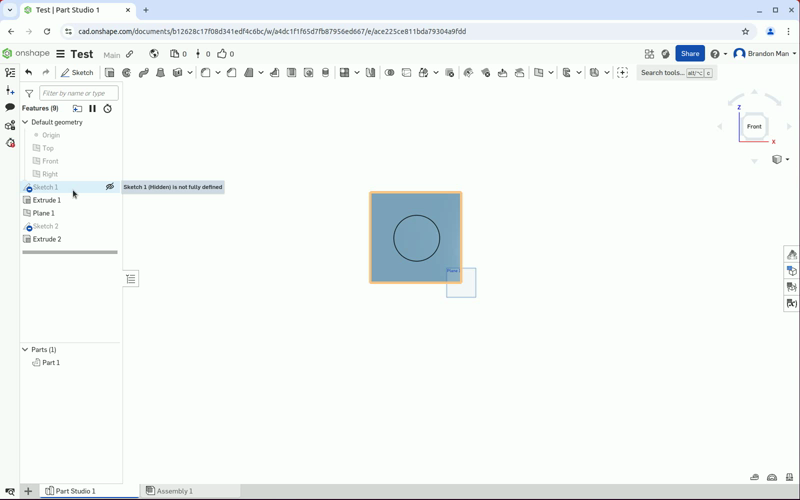
click(73, 189)
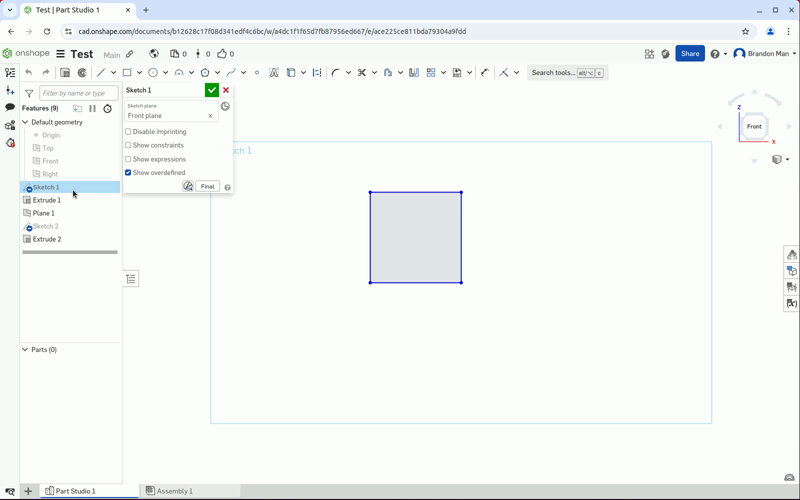
mouse_move(229, 92)
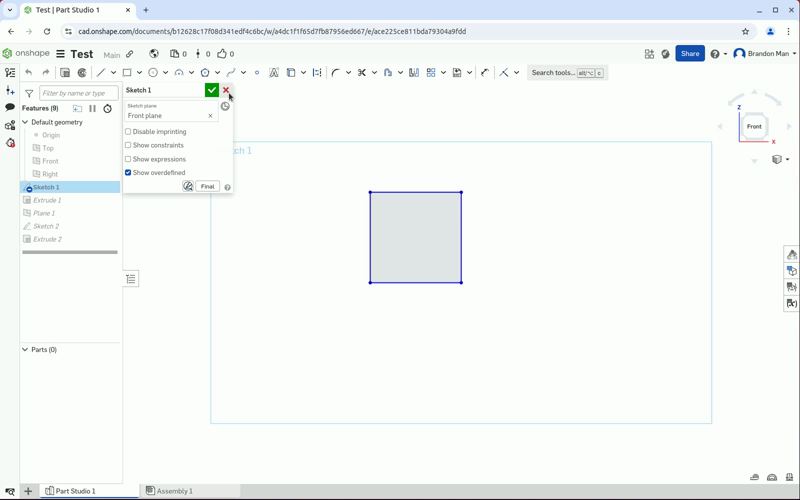
click(229, 92)
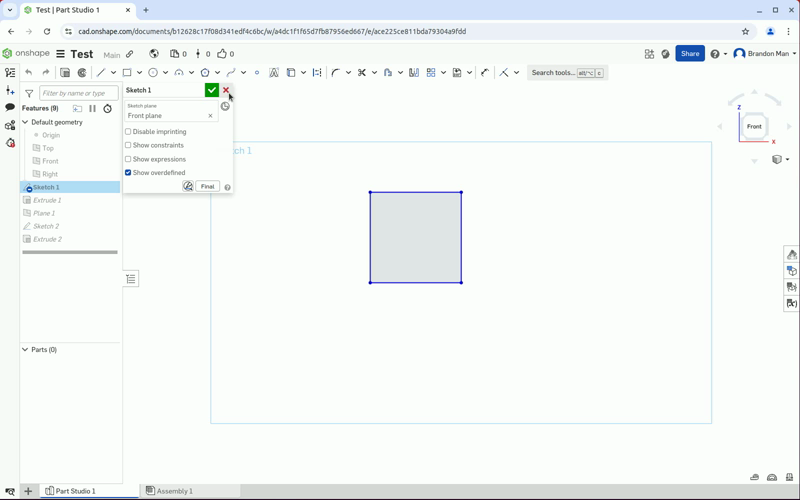
key(shift+s)
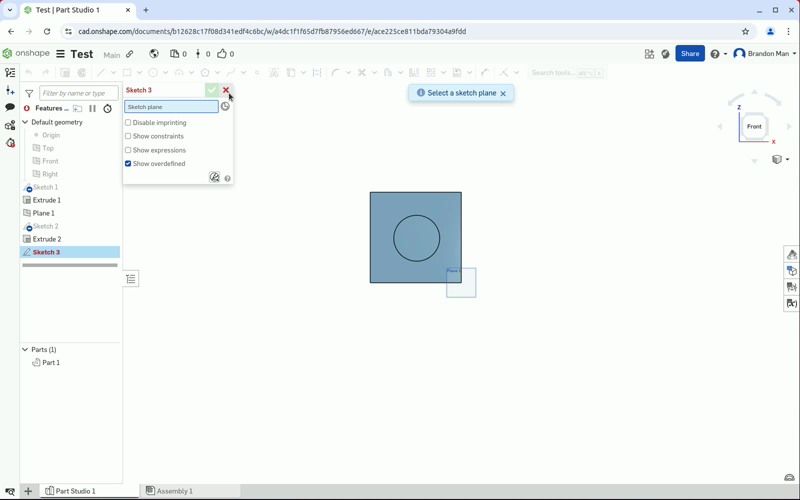
mouse_move(73, 163)
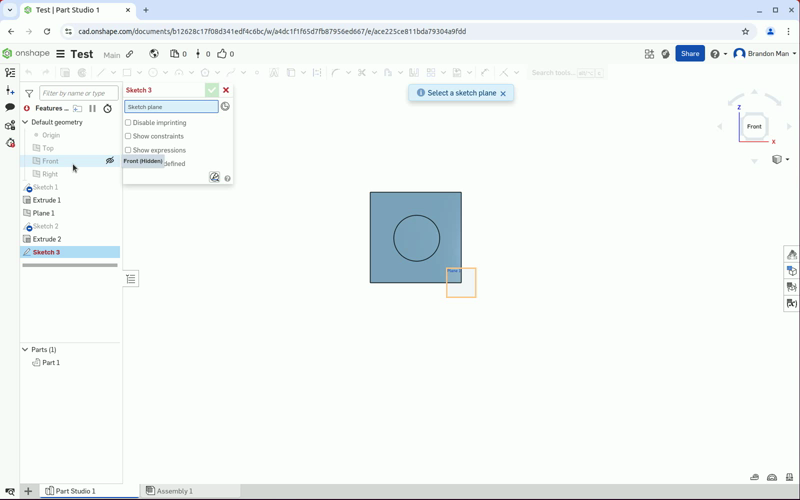
click(73, 163)
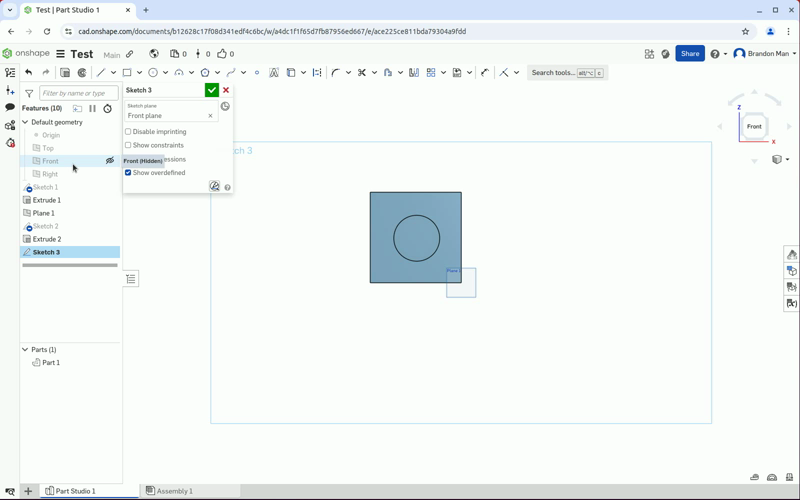
mouse_move(73, 352)
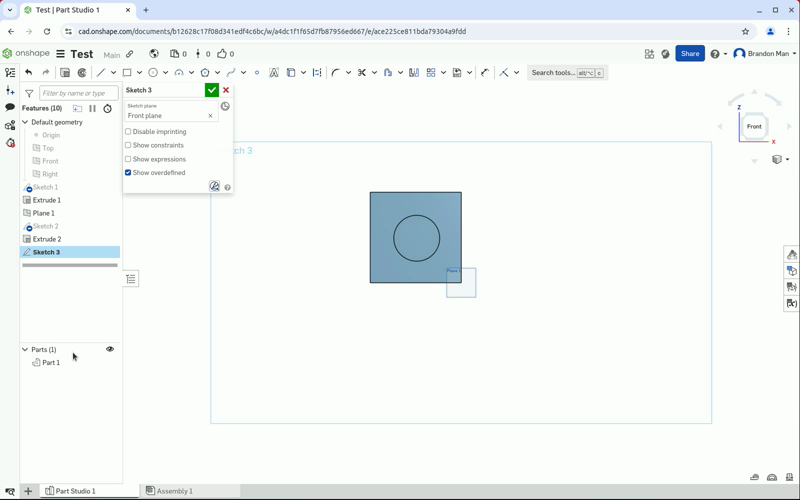
key(y)
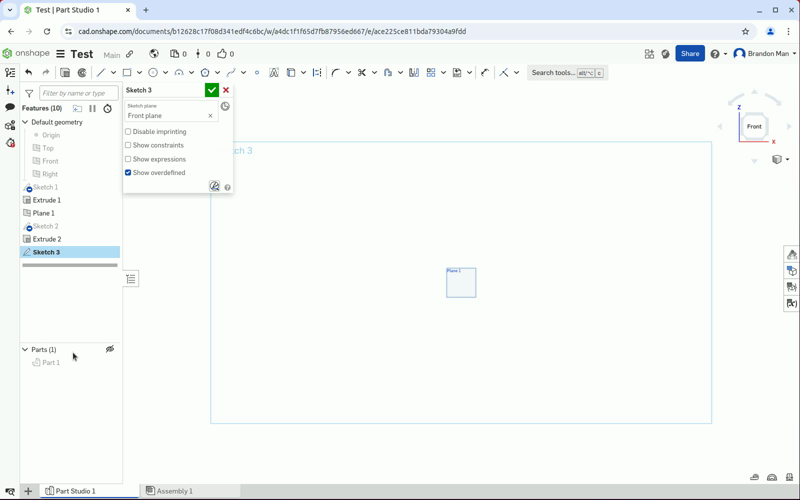
key(l)
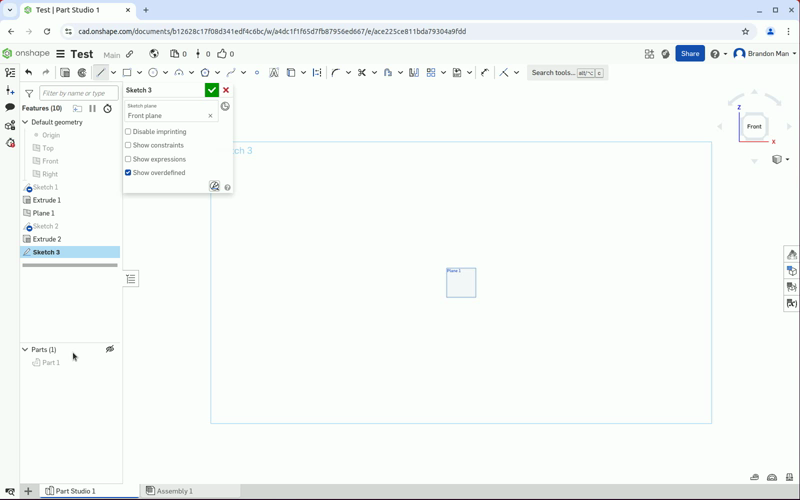
key_down(shift)
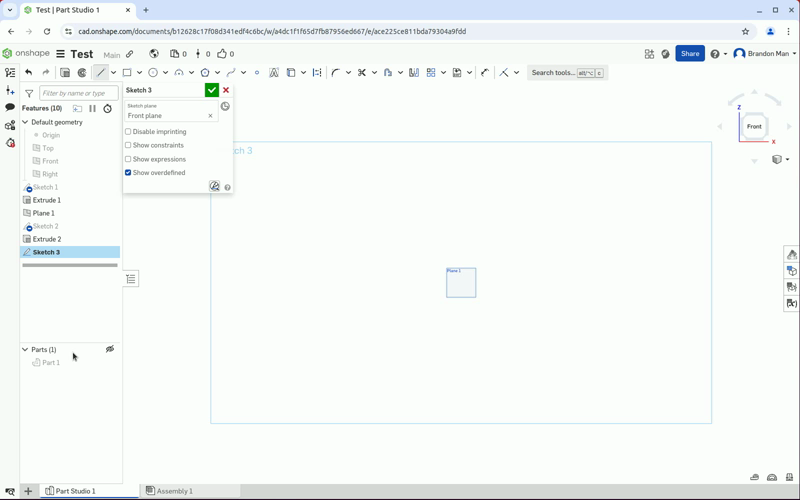
mouse_move(391, 191)
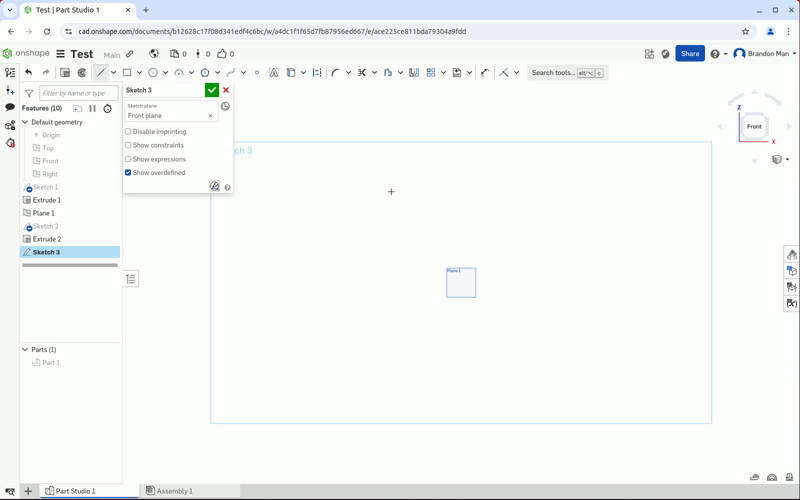
click(391, 191)
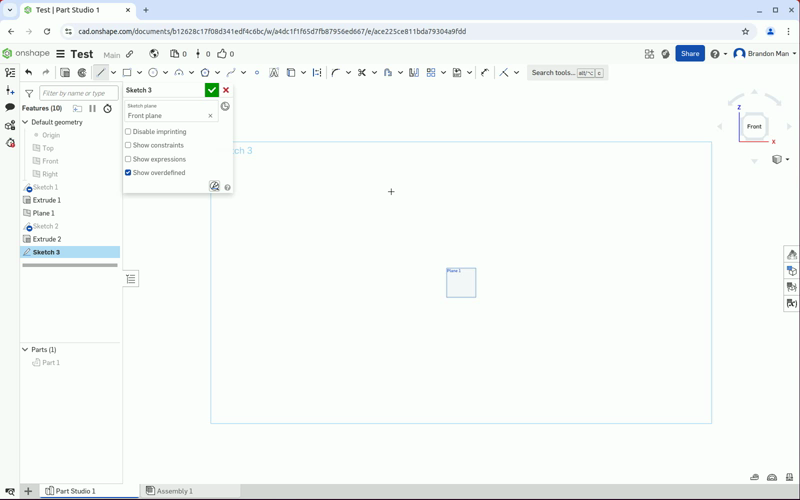
key_up(shift)
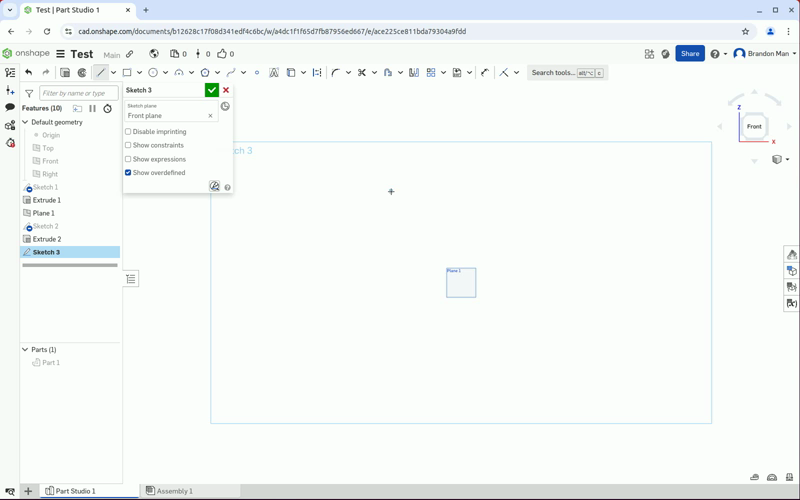
key_down(shift)
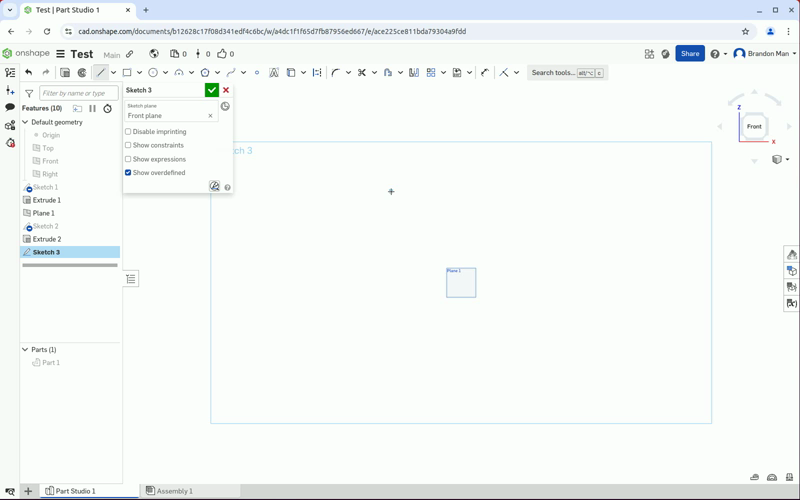
mouse_move(421, 191)
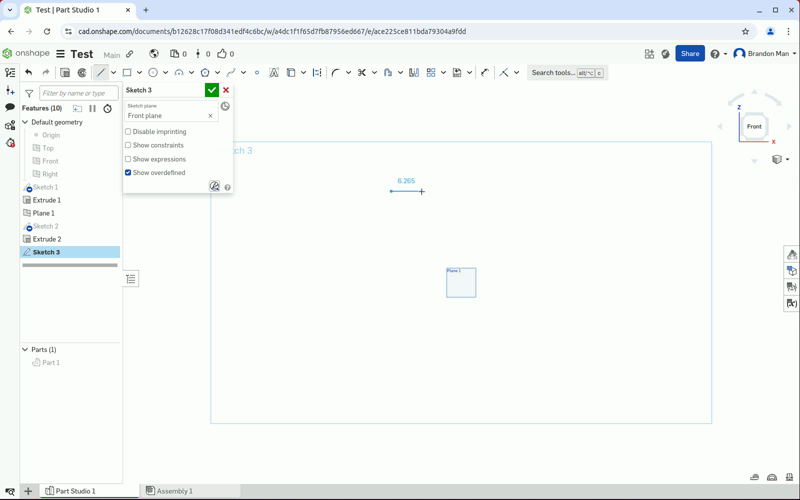
mouse_move(426, 191)
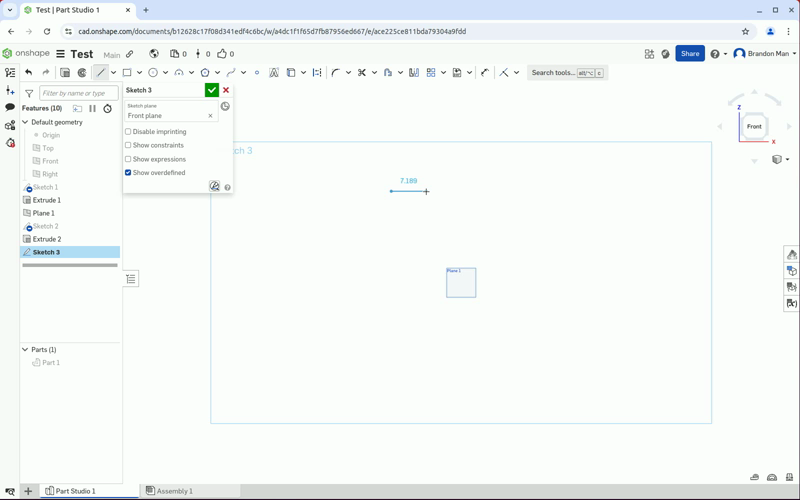
click(426, 191)
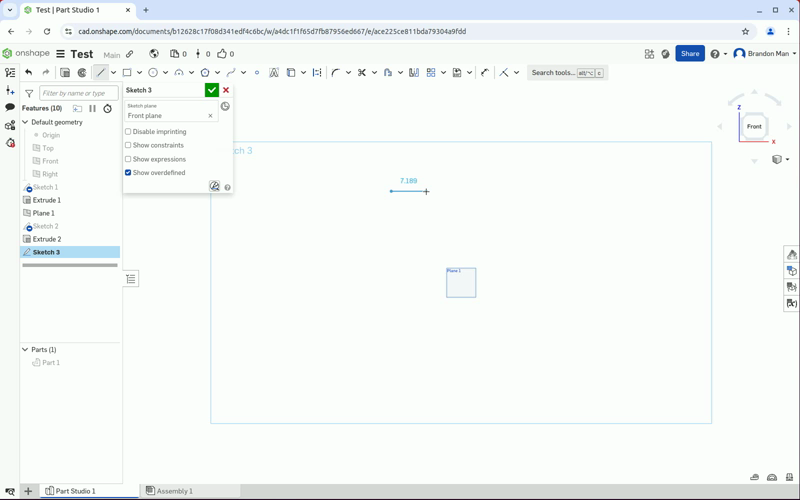
key_up(shift)
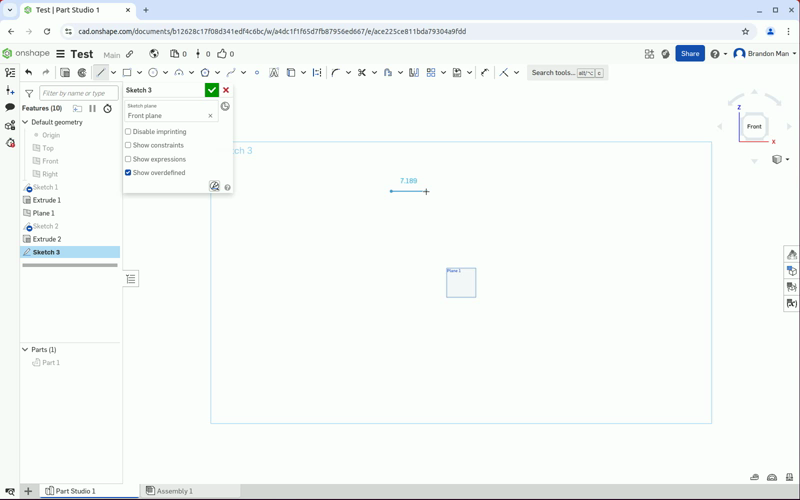
key_down(shift)
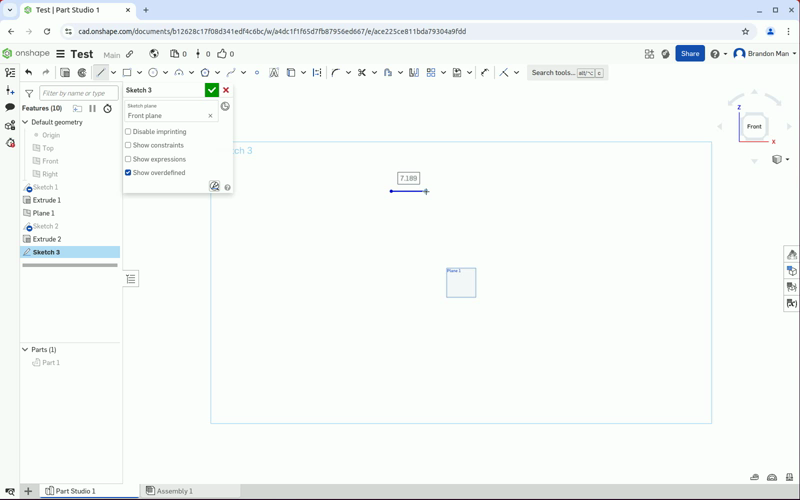
mouse_move(456, 191)
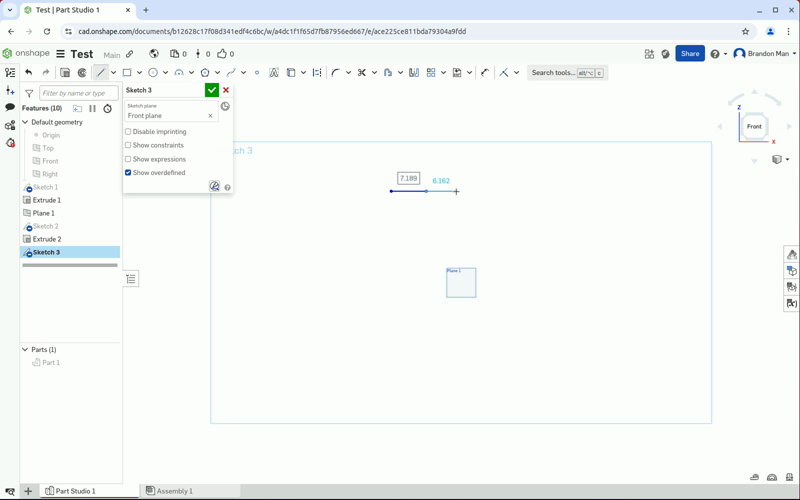
mouse_move(426, 169)
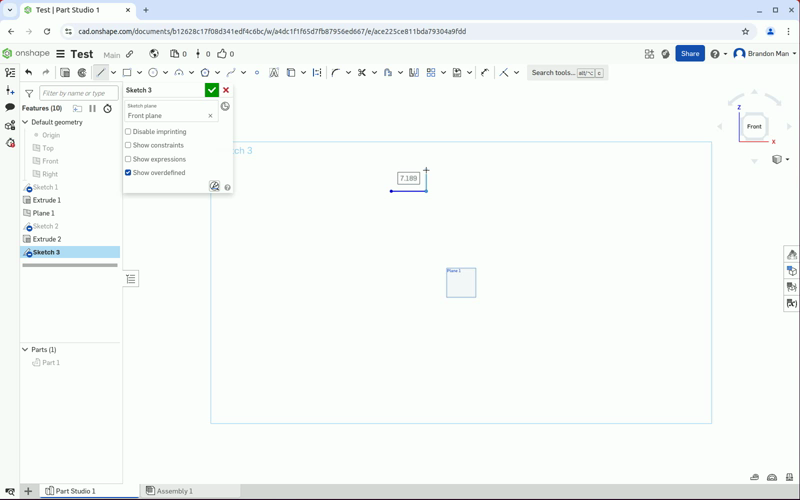
click(426, 169)
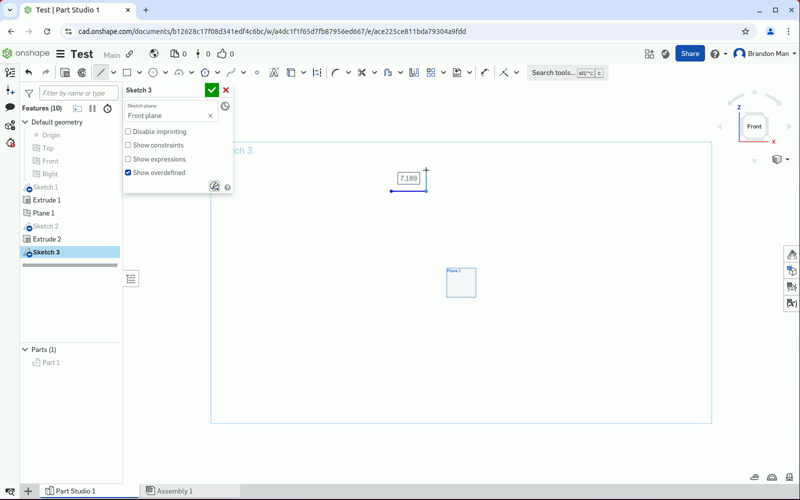
key_up(shift)
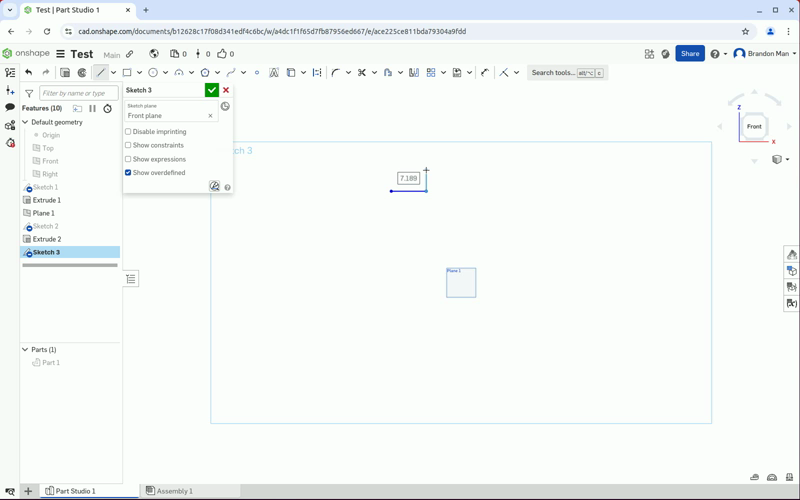
key_down(shift)
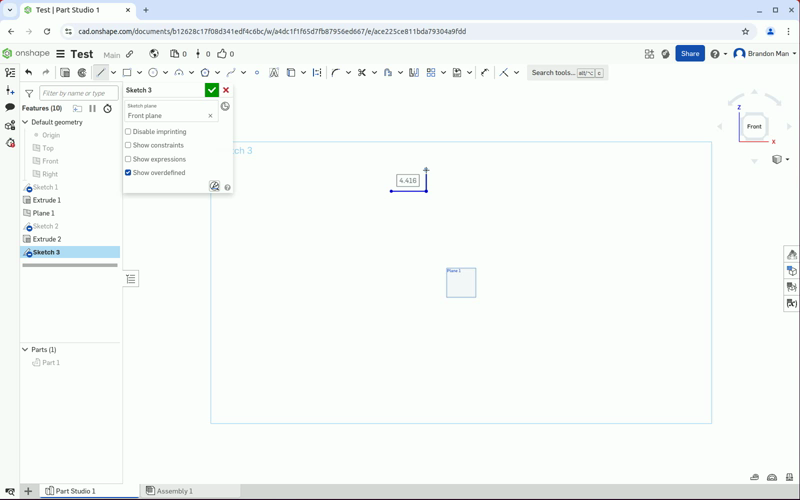
mouse_move(456, 169)
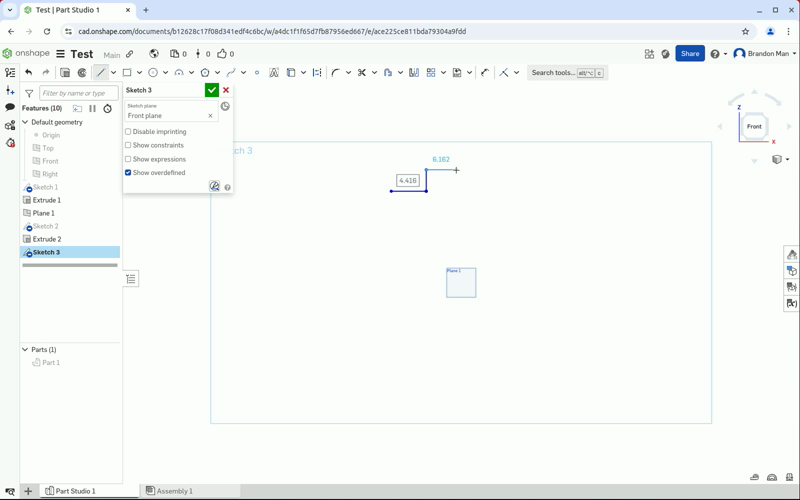
mouse_move(391, 169)
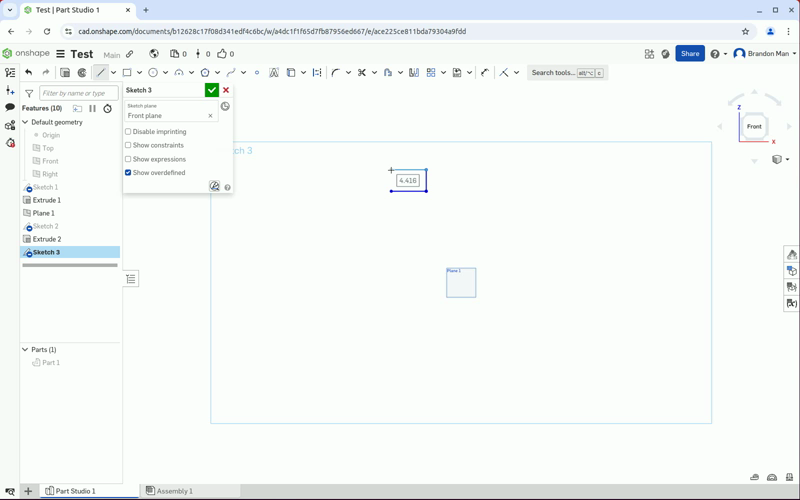
click(391, 169)
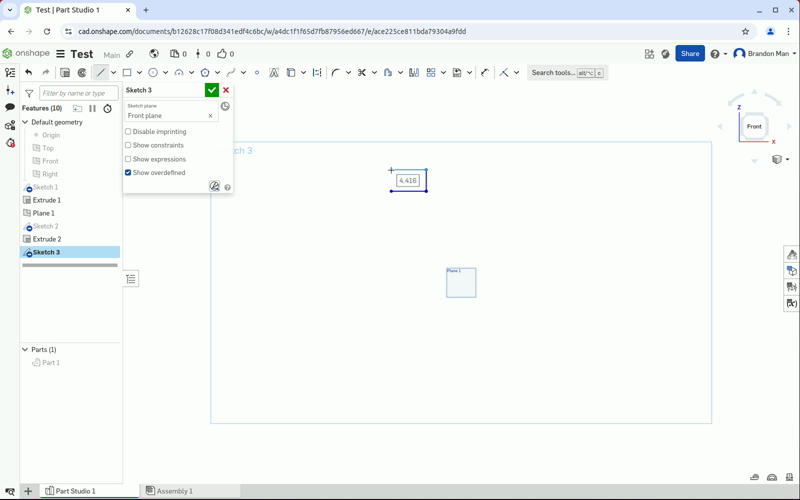
key_up(shift)
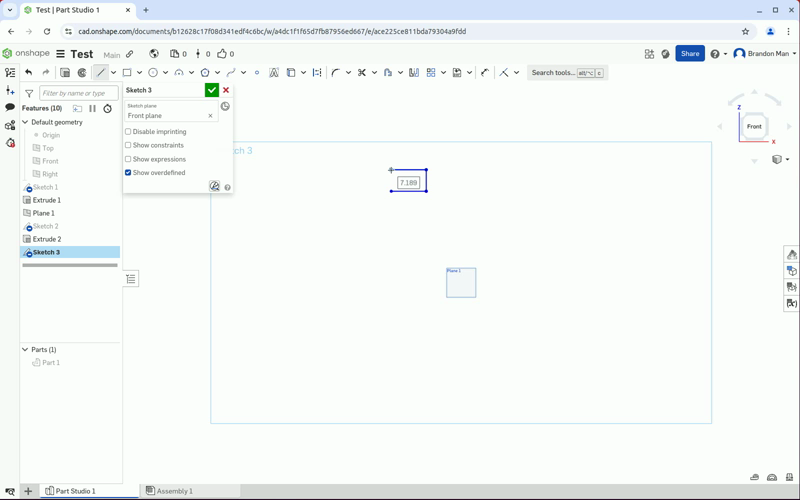
mouse_move(421, 169)
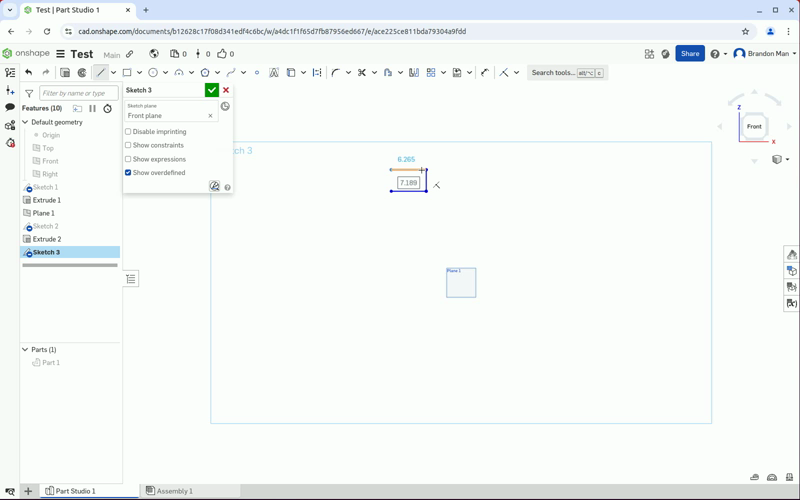
key_down(shift)
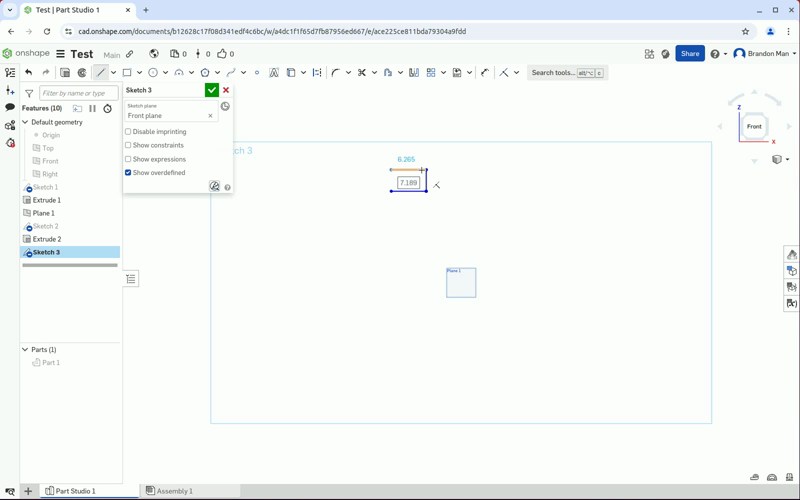
mouse_move(391, 191)
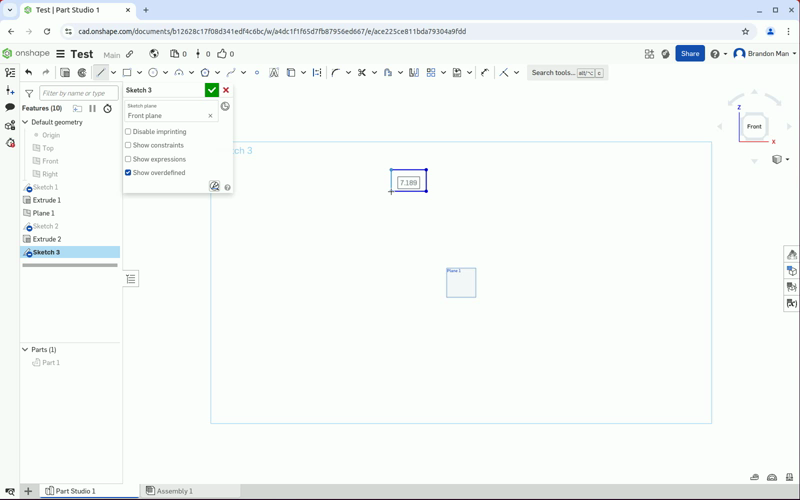
key_up(shift)
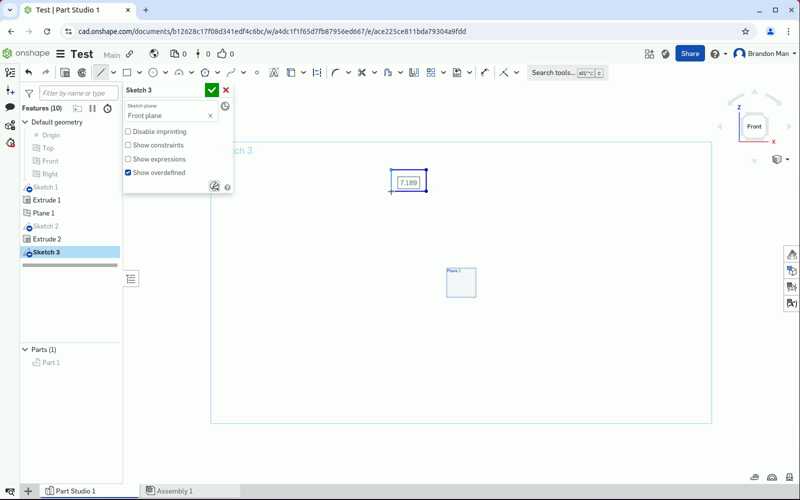
click(391, 191)
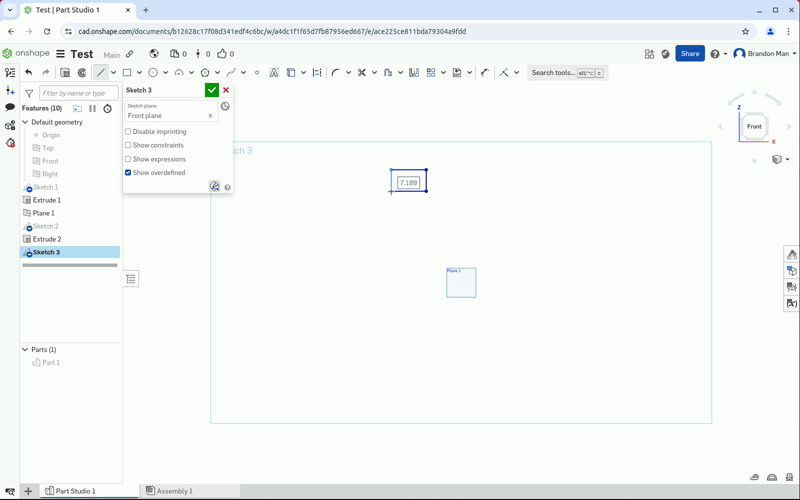
key(esc)
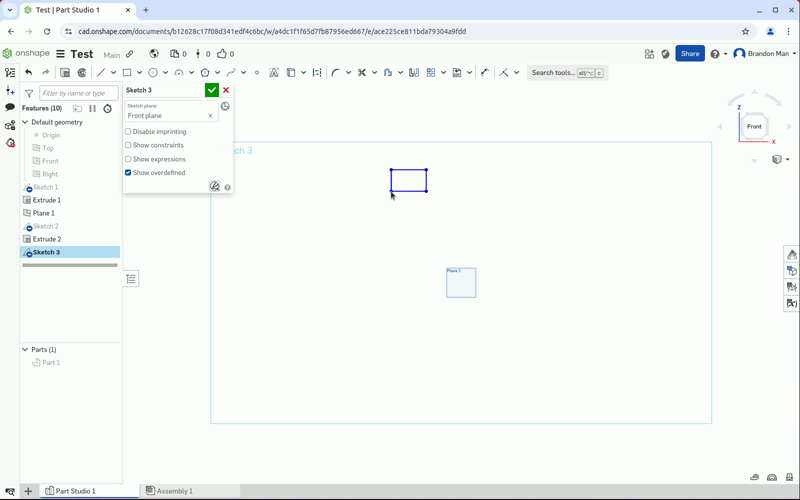
mouse_move(394, 180)
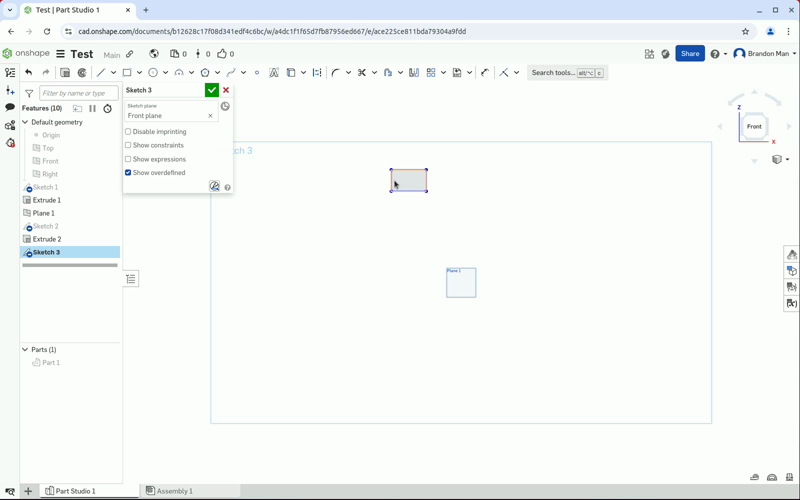
scroll(6)
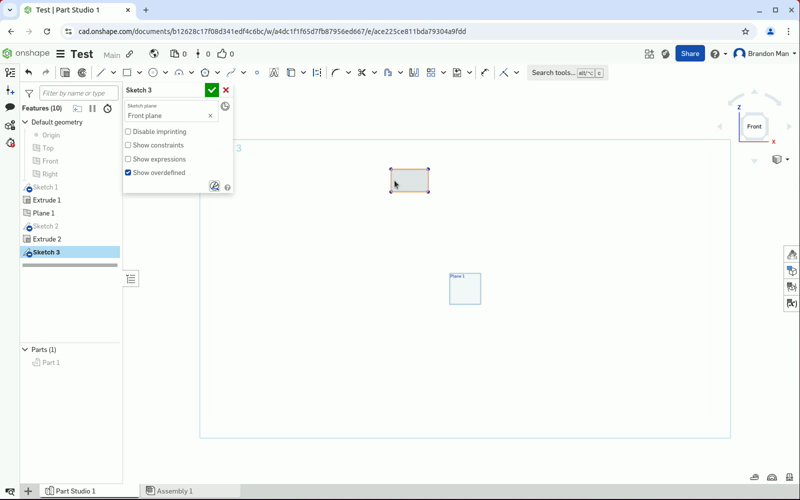
scroll(6)
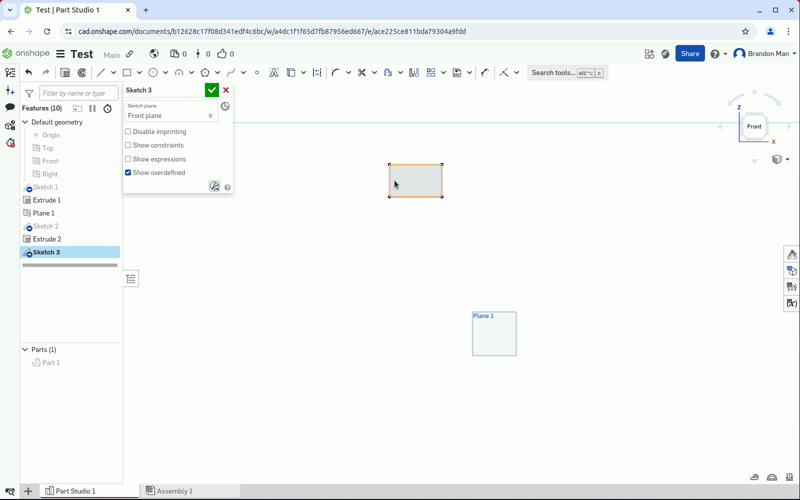
scroll(6)
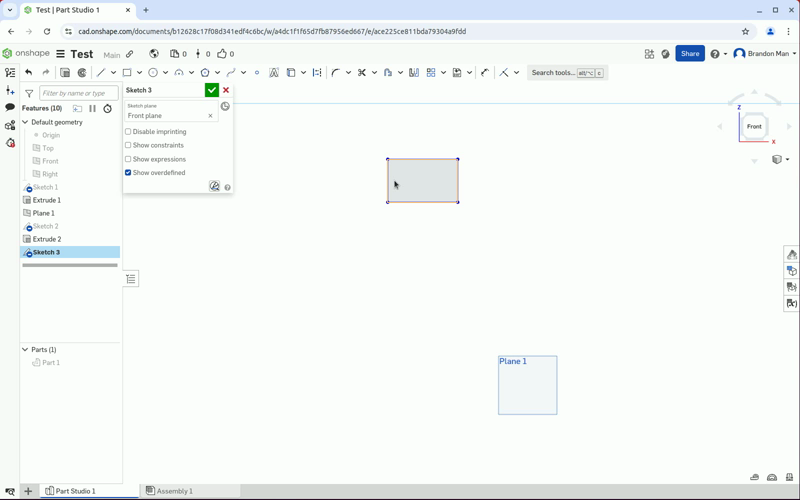
scroll(6)
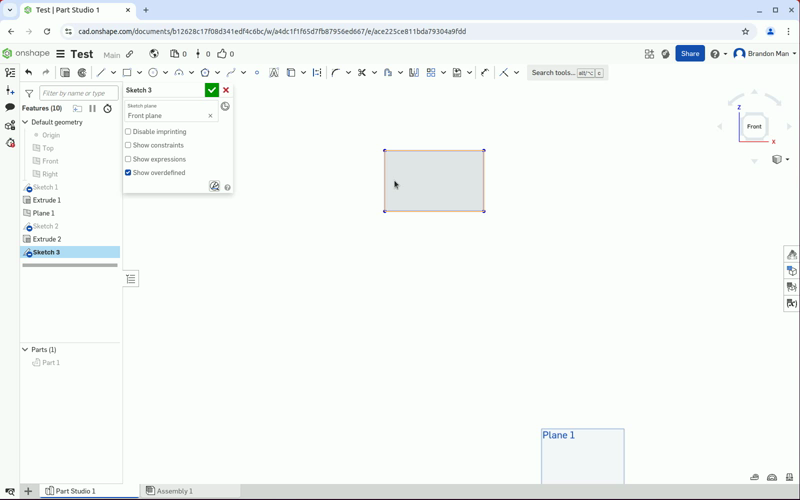
scroll(6)
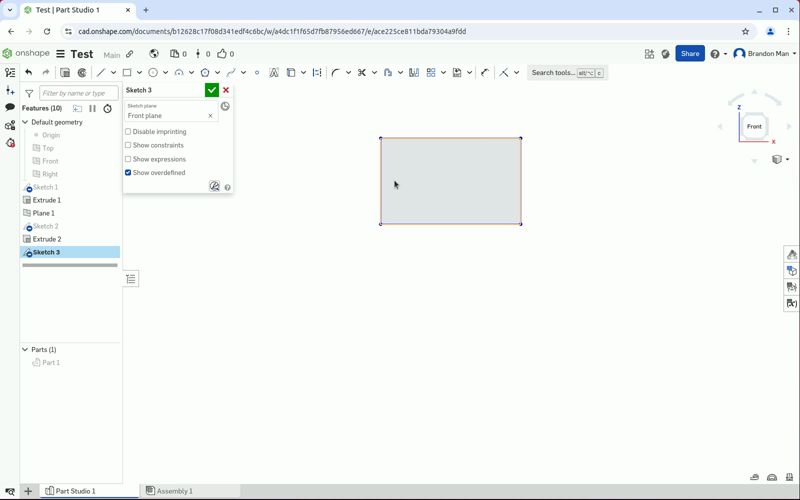
scroll(6)
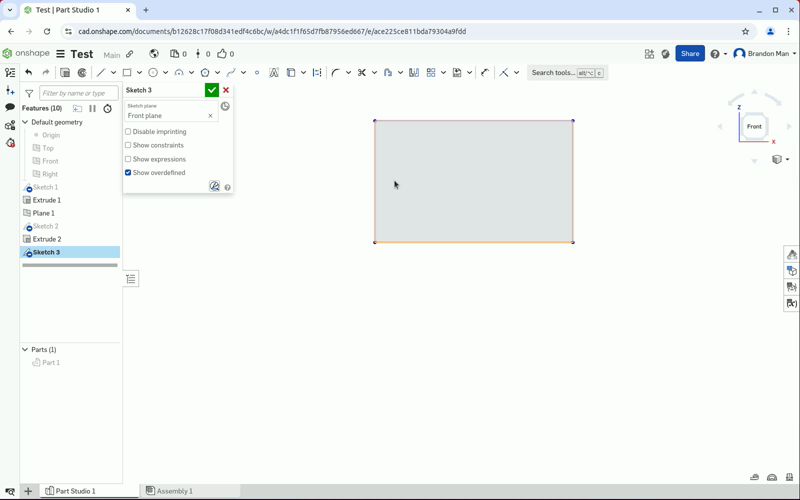
scroll(6)
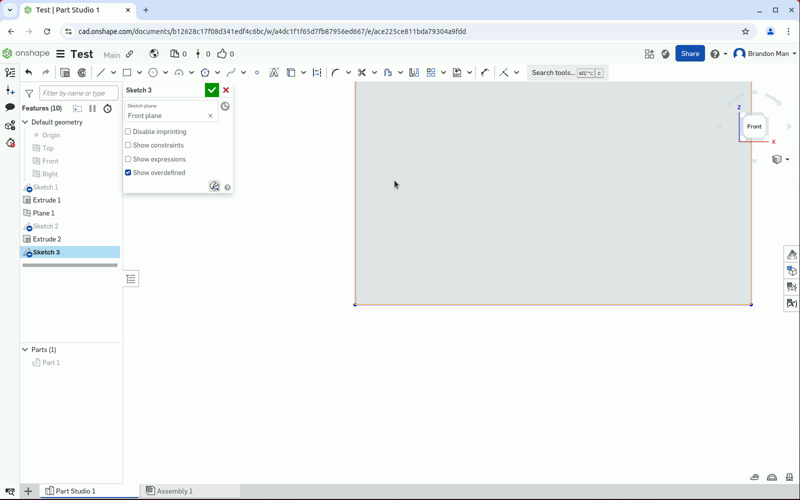
click(394, 180)
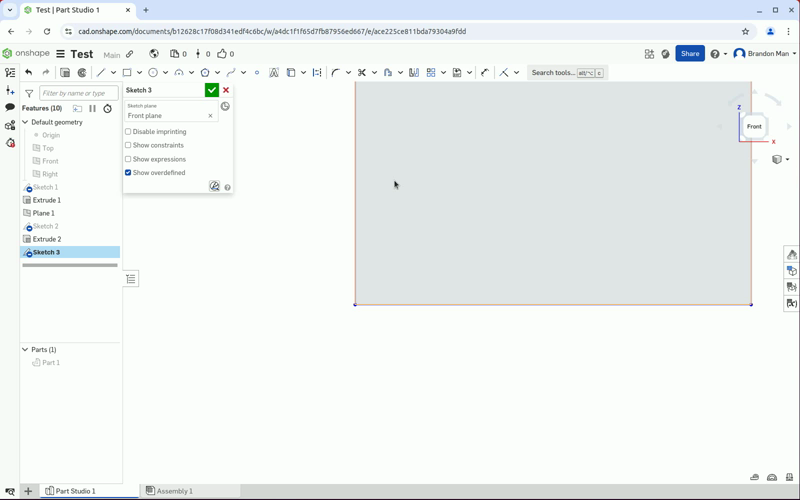
scroll(-6)
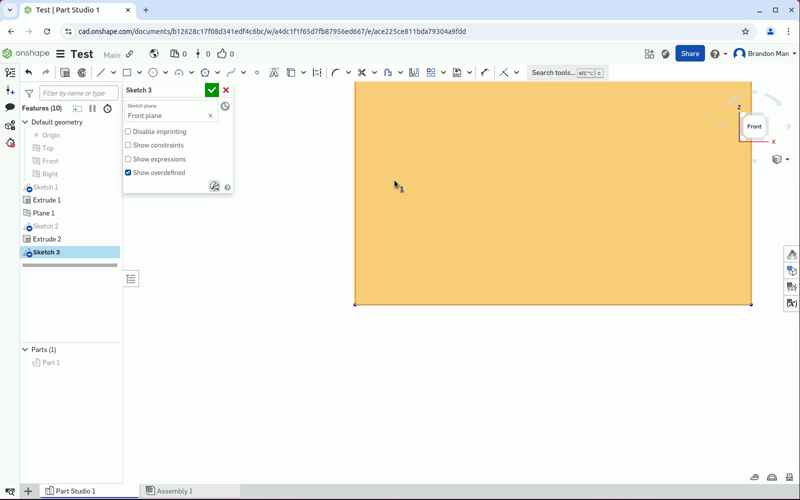
scroll(-6)
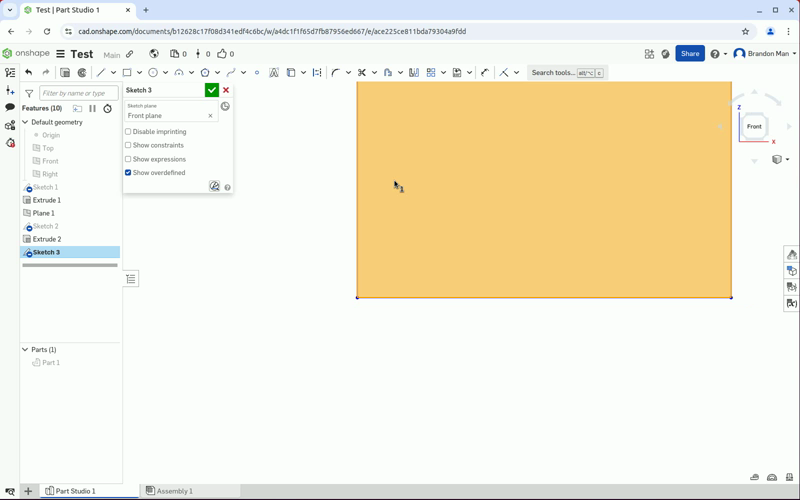
scroll(-6)
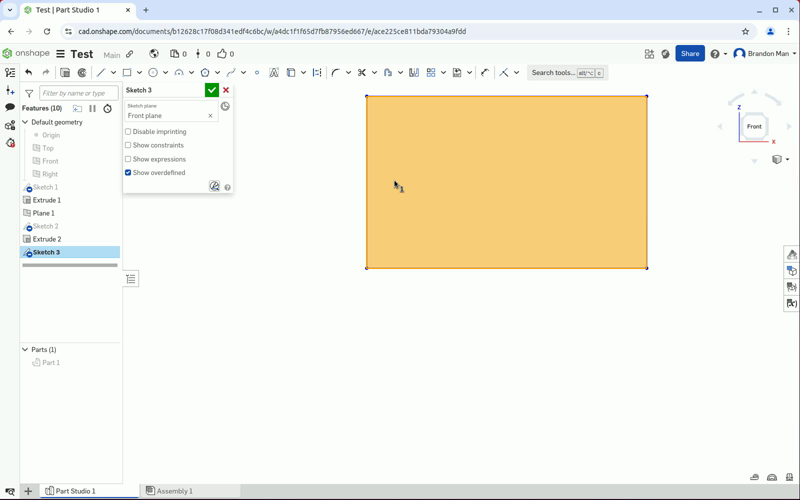
scroll(-6)
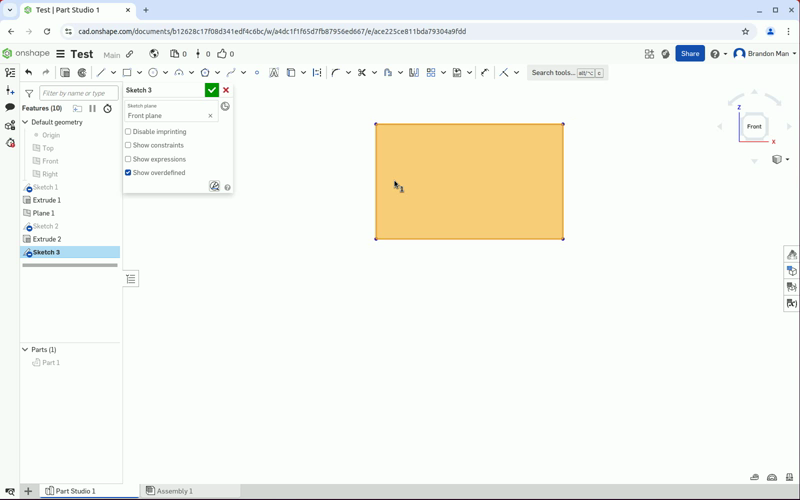
scroll(-6)
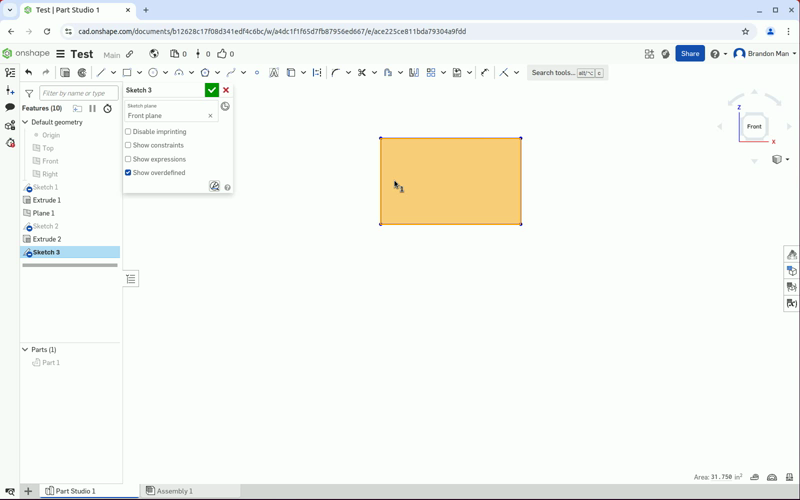
scroll(-6)
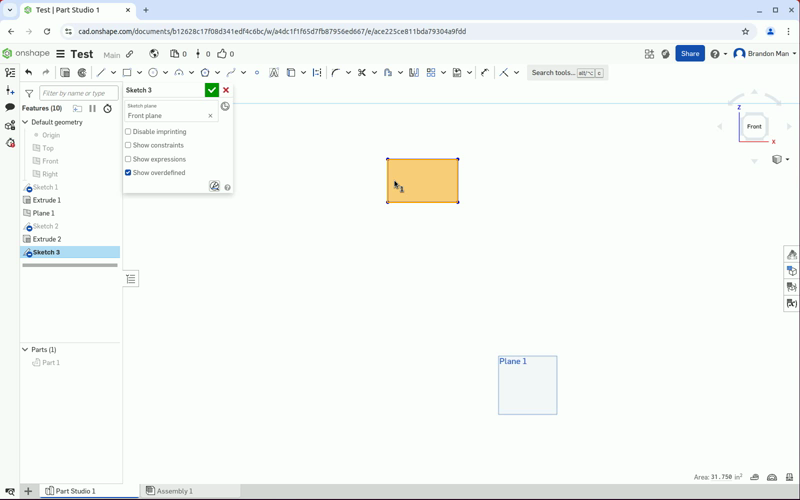
scroll(-6)
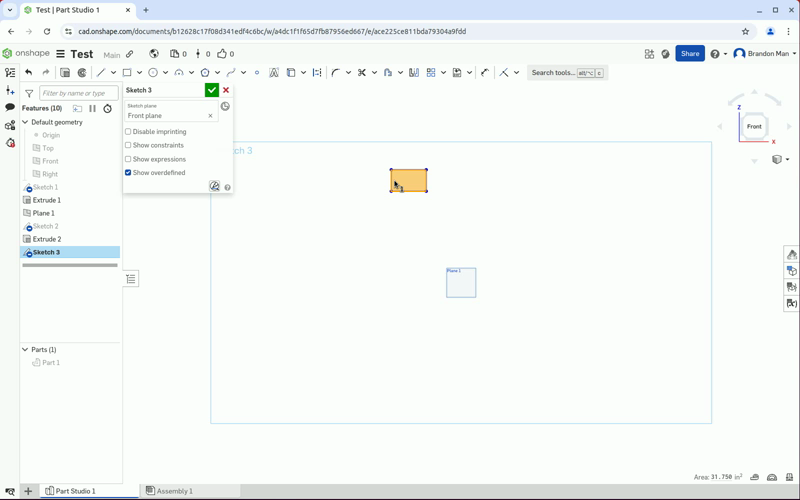
mouse_move(73, 352)
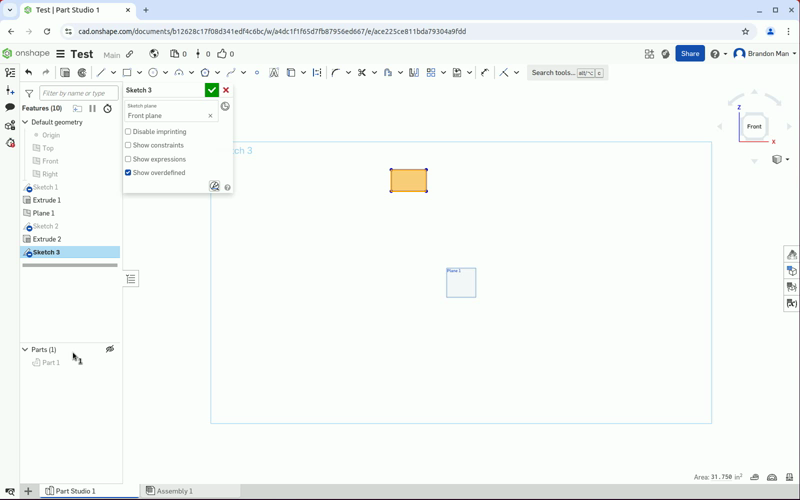
key(shift+y)
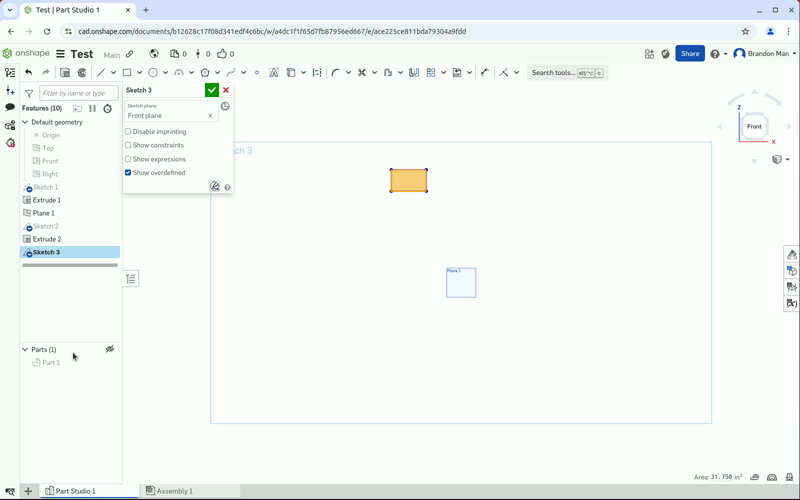
key(shift+e)
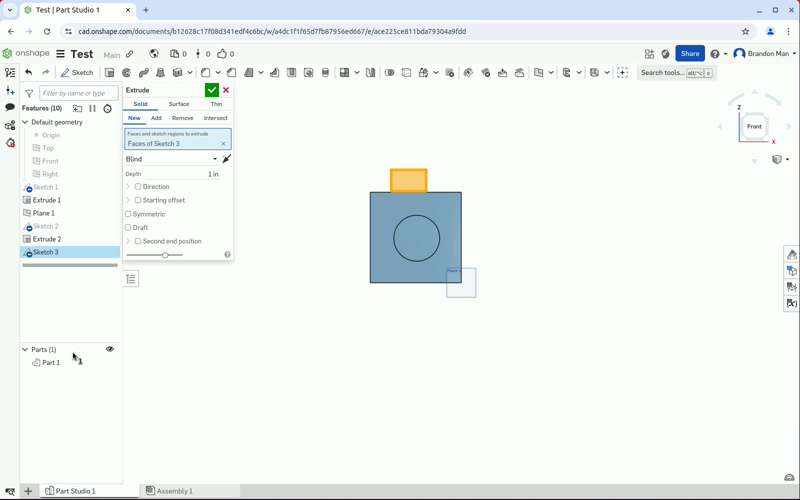
mouse_move(143, 106)
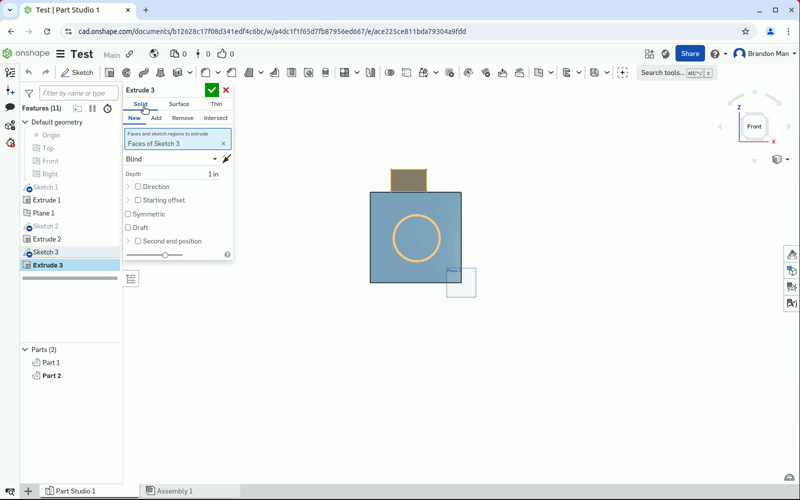
click(143, 106)
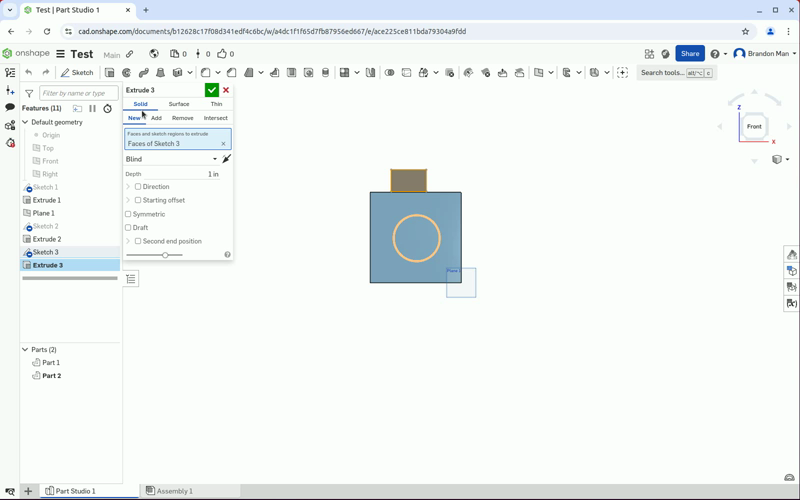
mouse_move(137, 120)
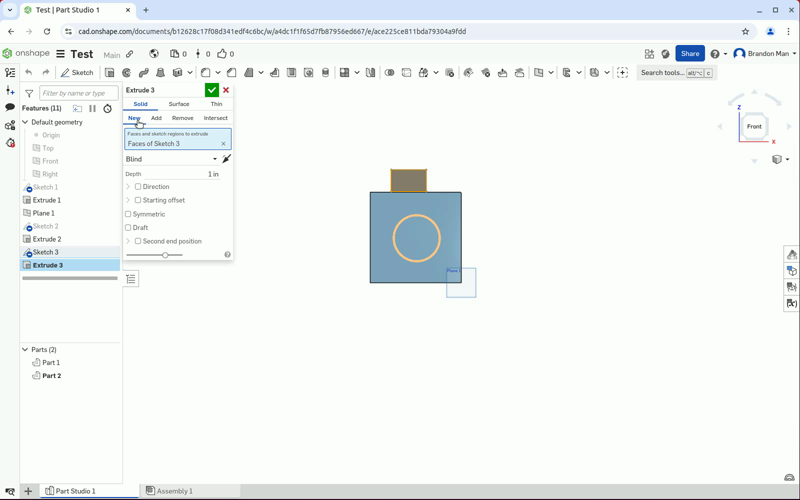
click(137, 120)
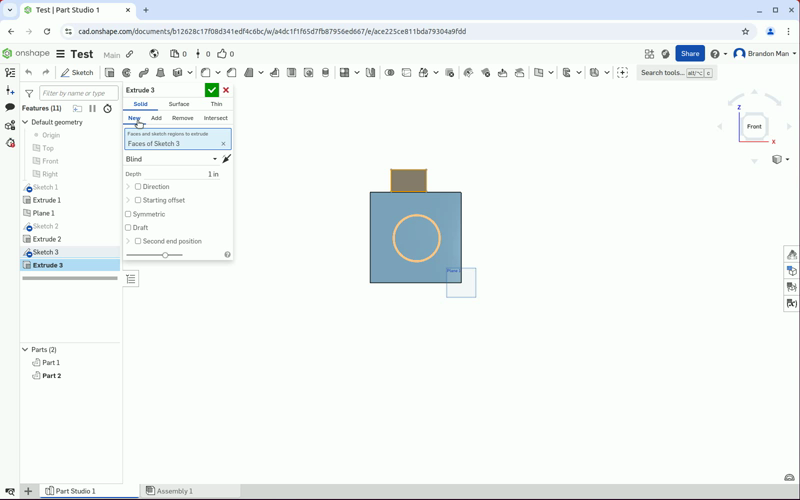
key(tab, 4)
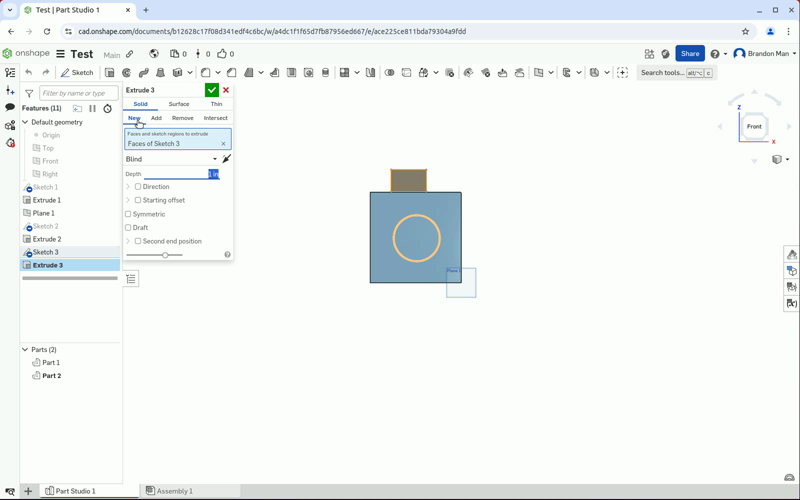
text(18.535)
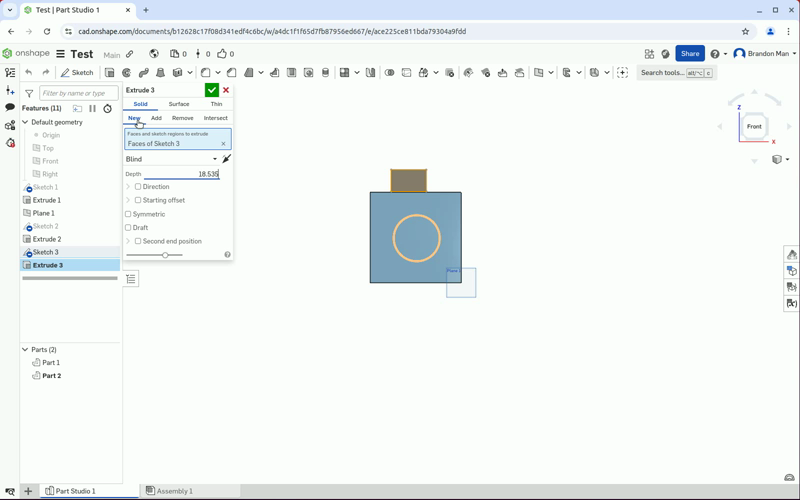
key(enter)
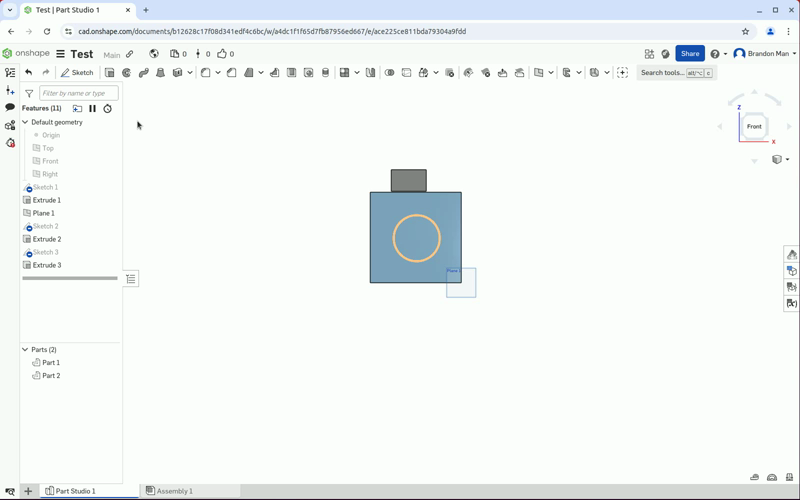
key(shift+h)
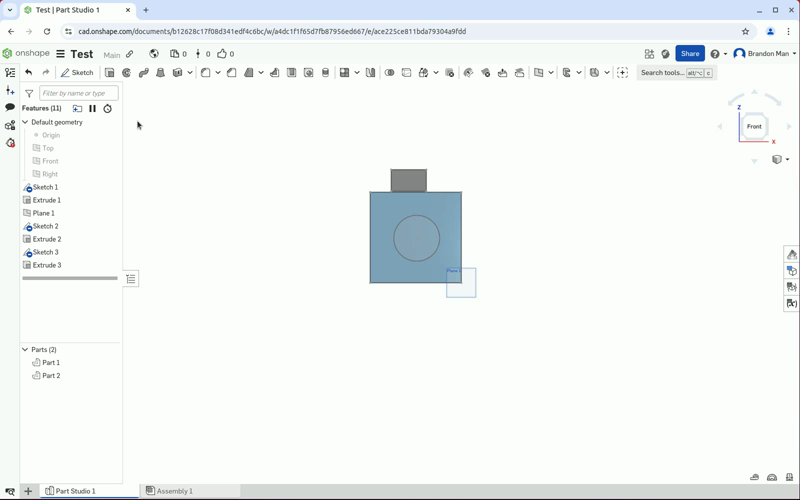
key(shift+h)
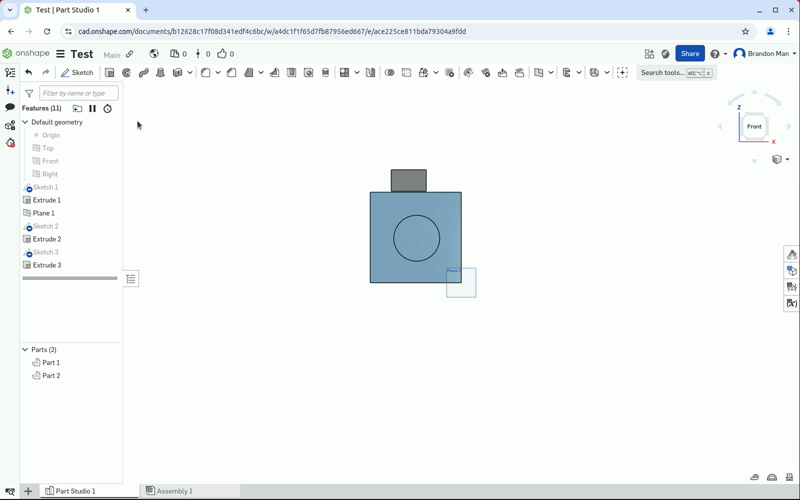
mouse_move(73, 189)
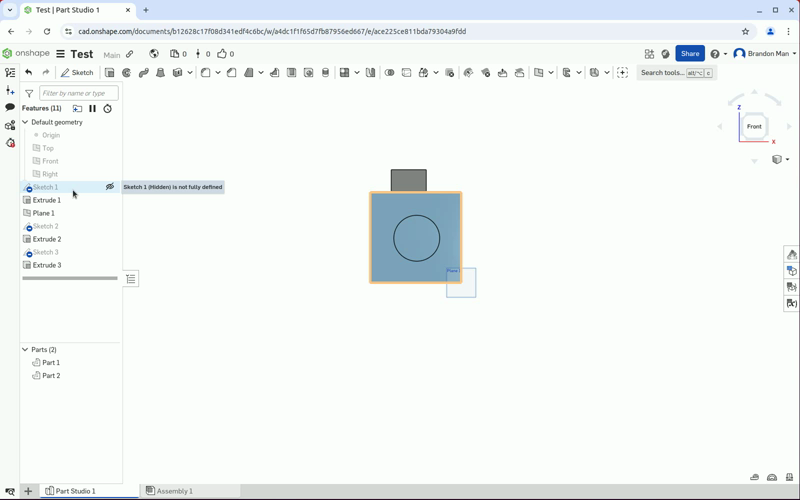
click(73, 189)
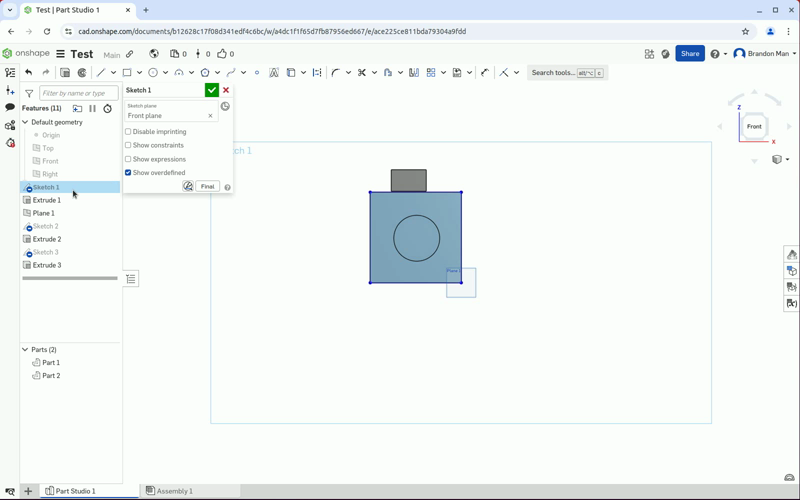
mouse_move(229, 92)
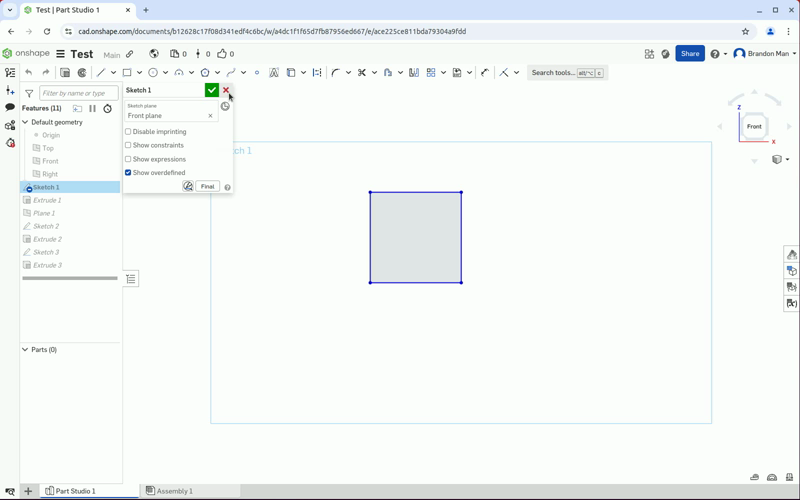
click(229, 92)
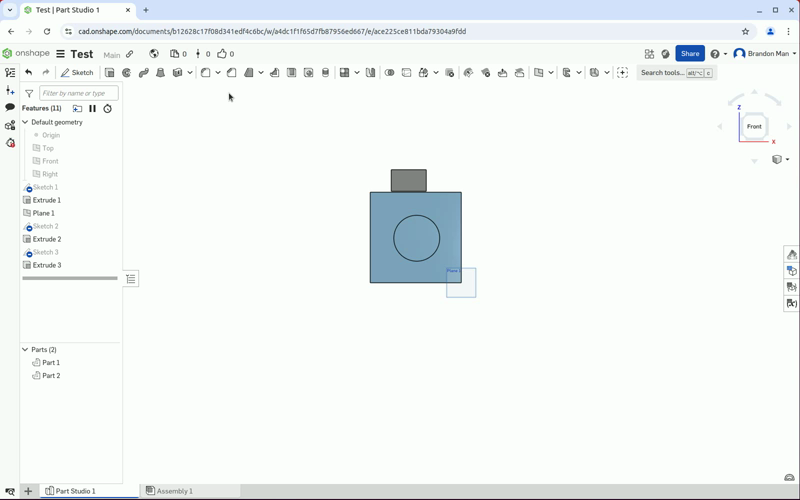
mouse_move(73, 352)
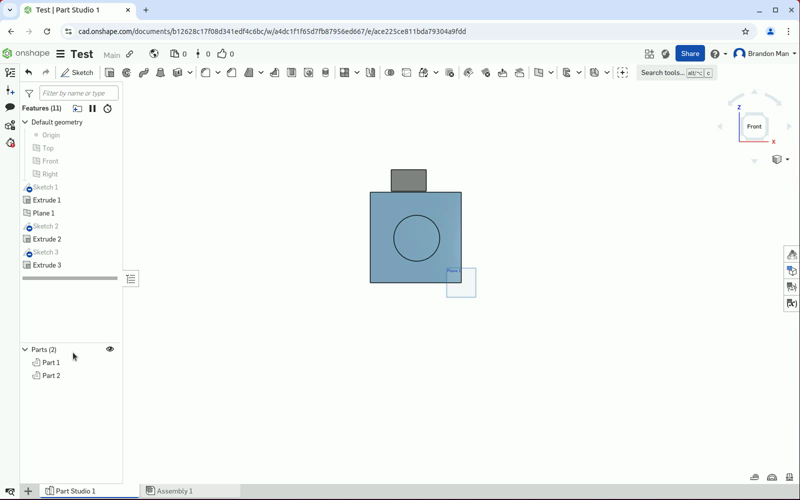
key(y)
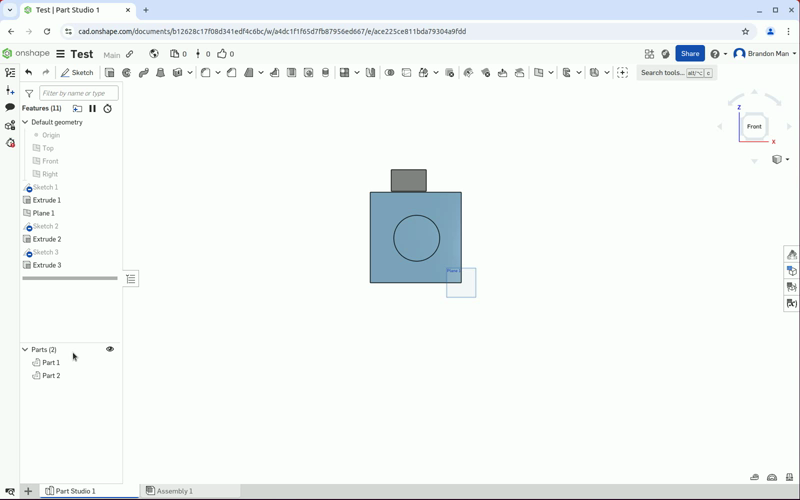
key(shift+p)
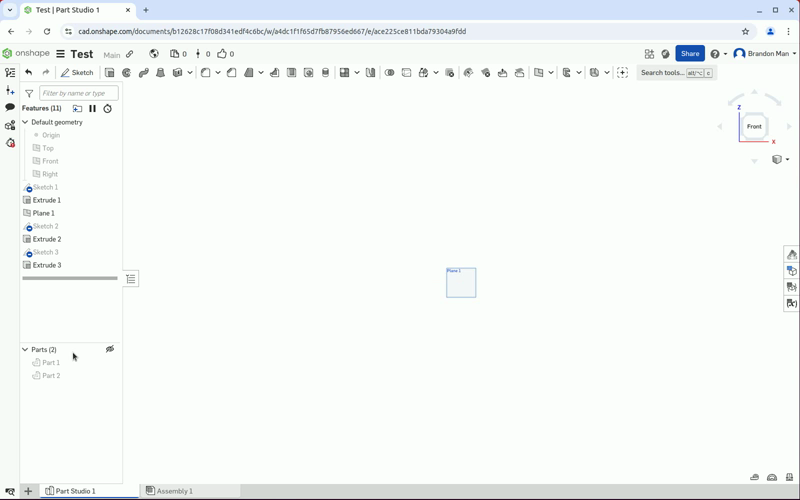
key(space)
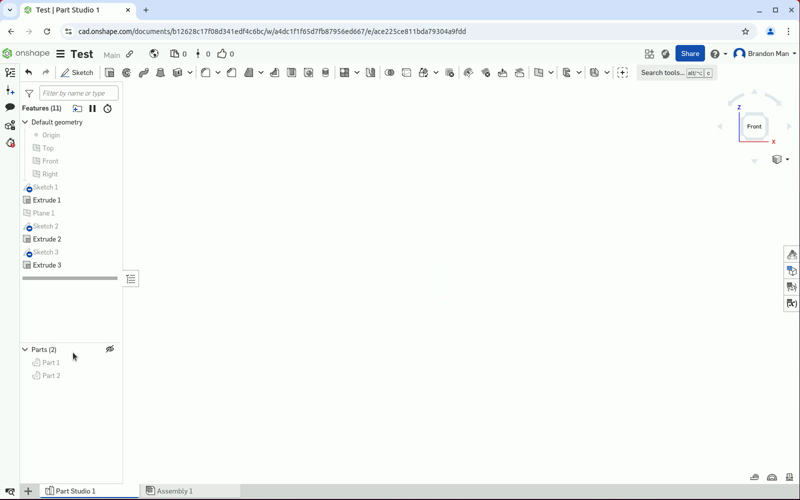
key_down(shift)
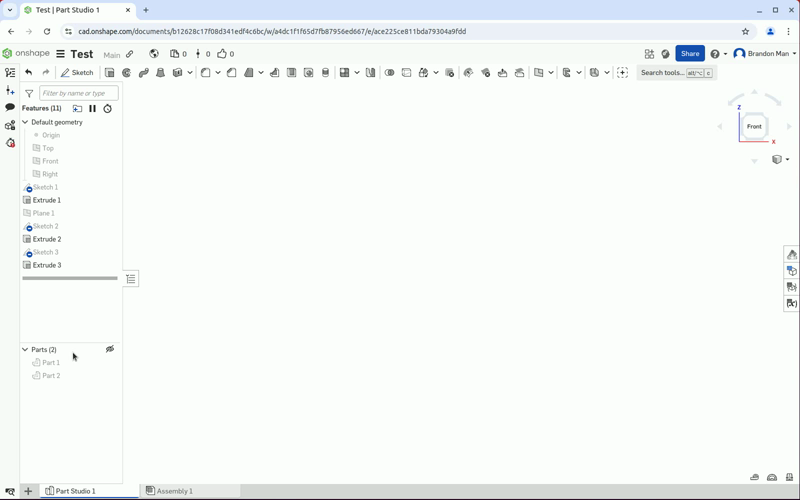
key(left)
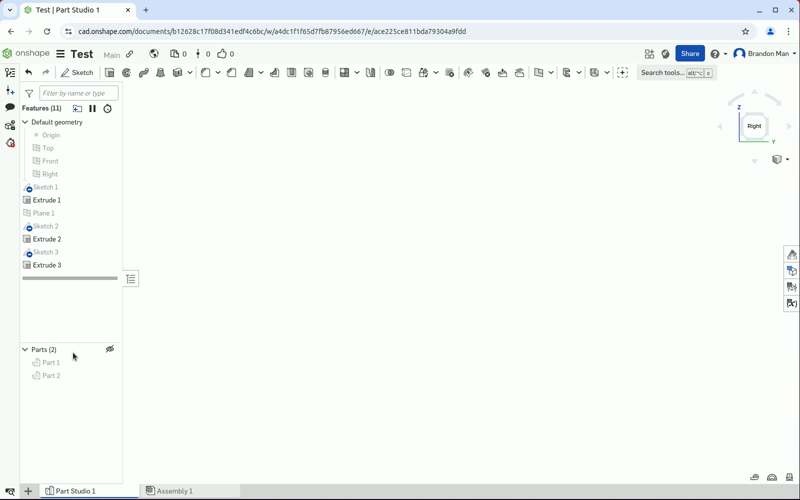
key_up(shift)
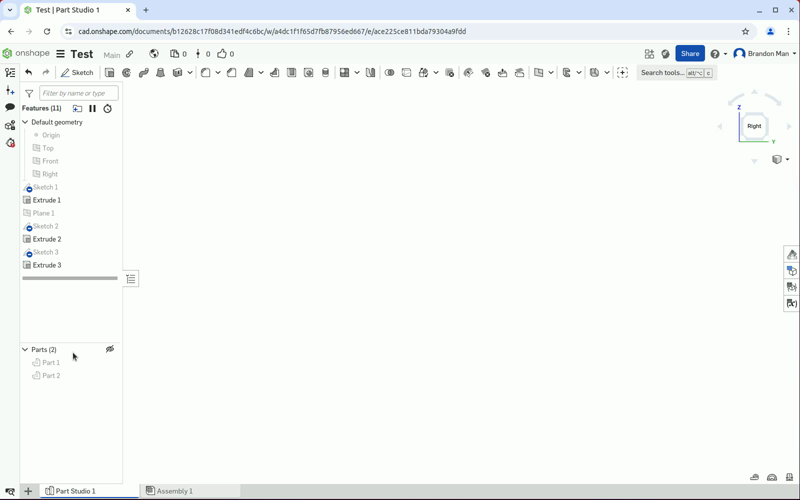
mouse_move(73, 352)
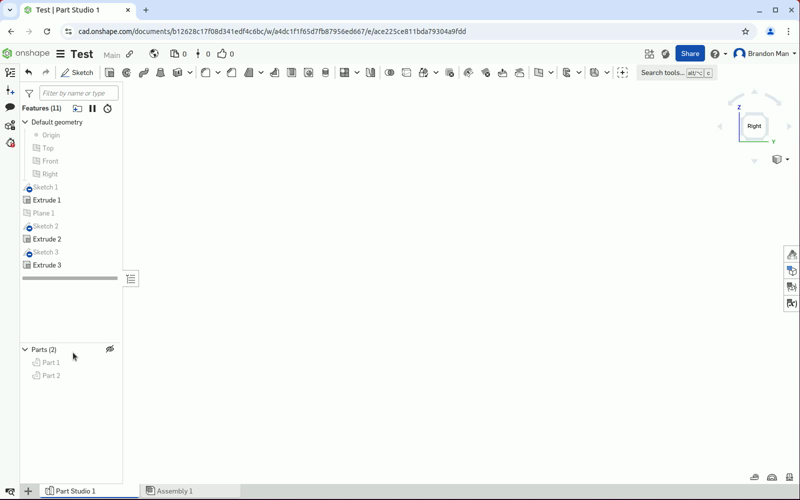
key(shift+y)
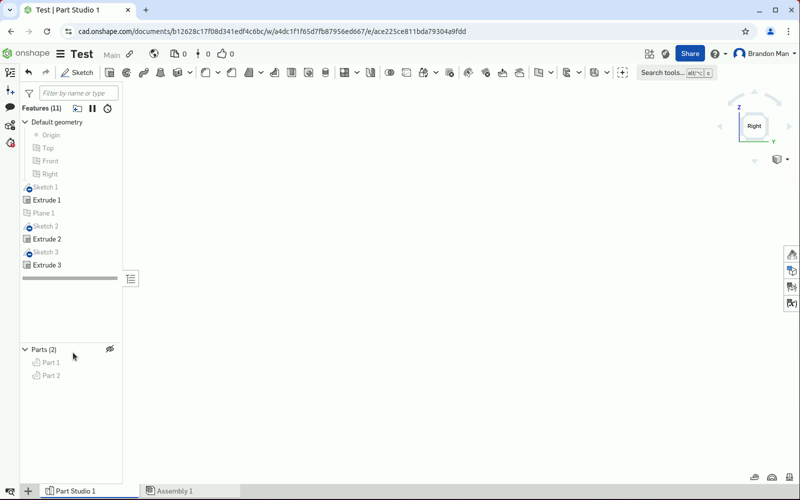
key(shift+s)
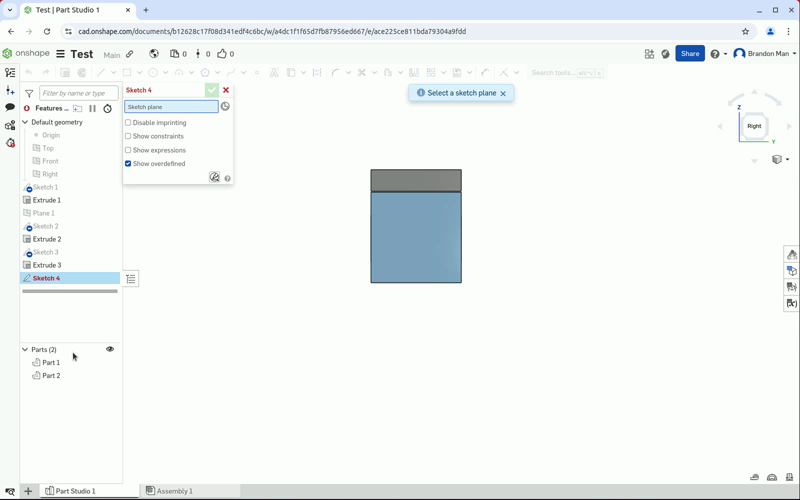
mouse_move(73, 176)
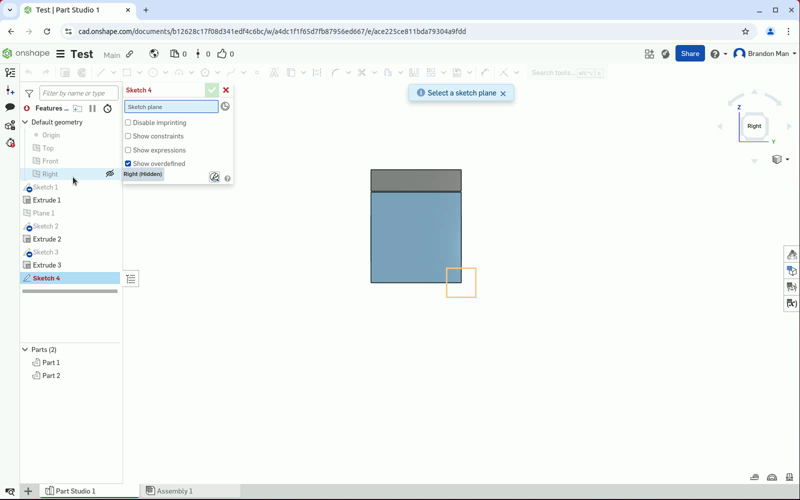
click(73, 176)
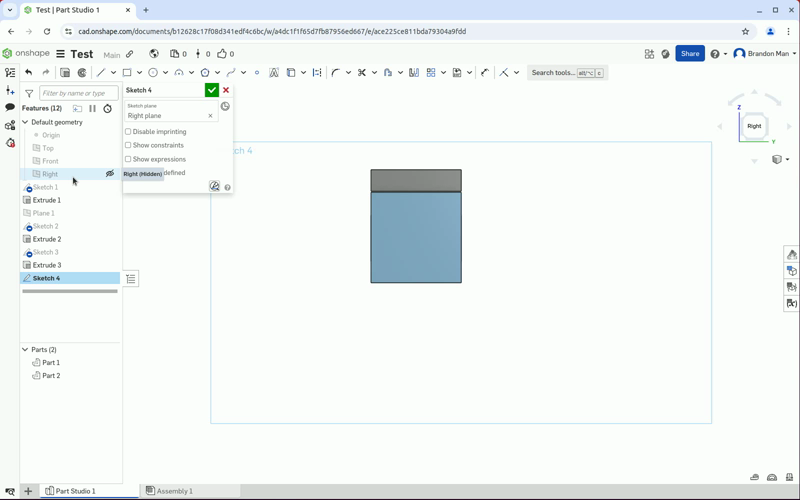
mouse_move(73, 352)
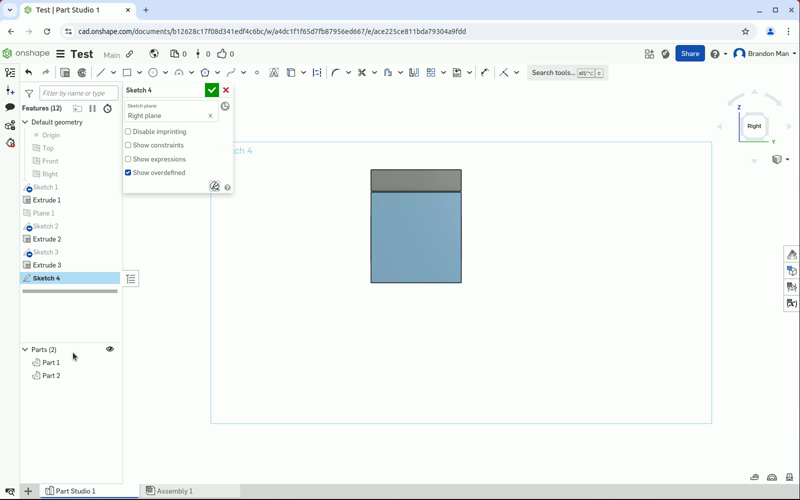
key(y)
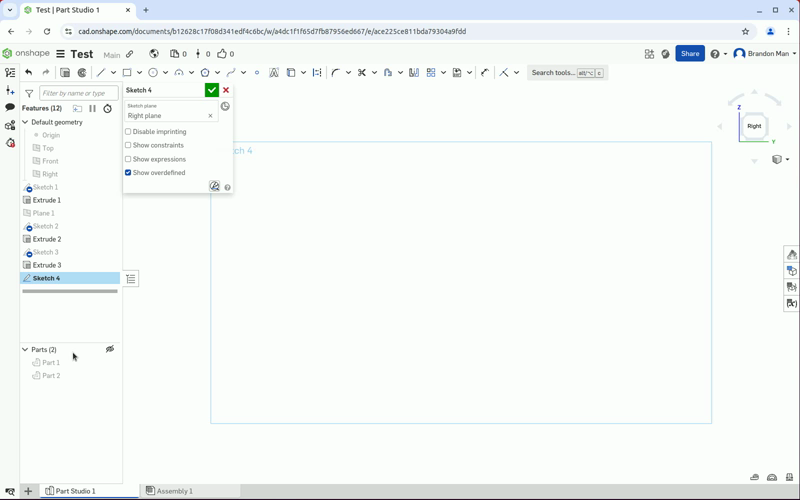
key(c)
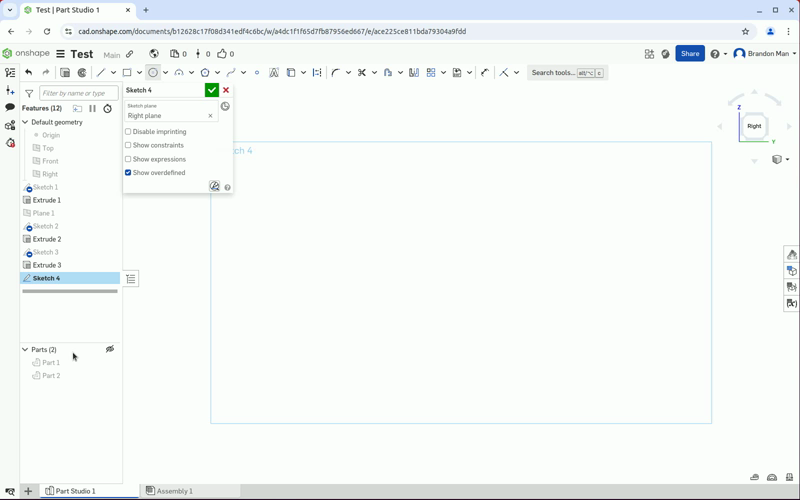
key_down(shift)
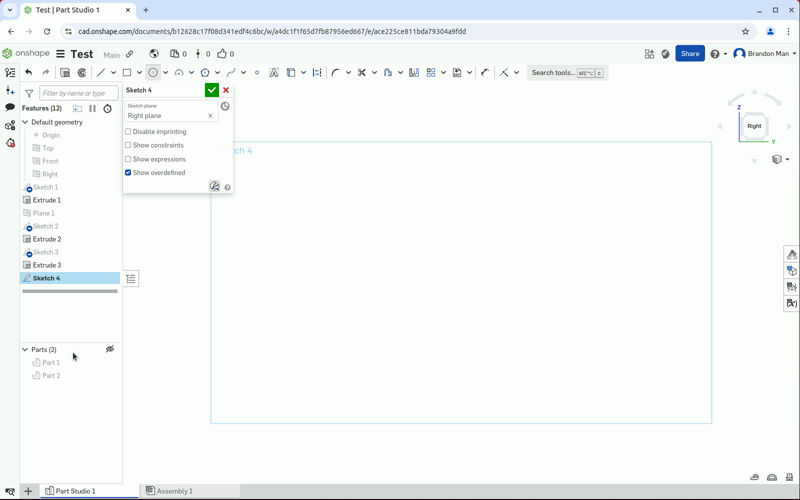
mouse_move(414, 236)
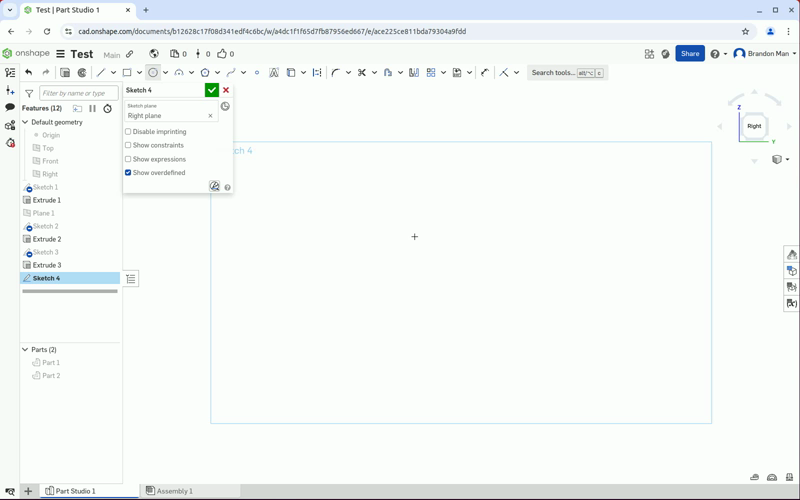
click(414, 236)
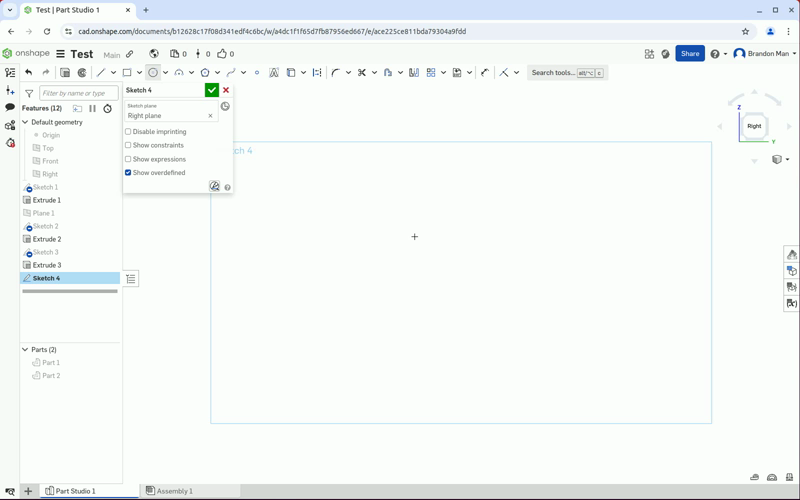
key_up(shift)
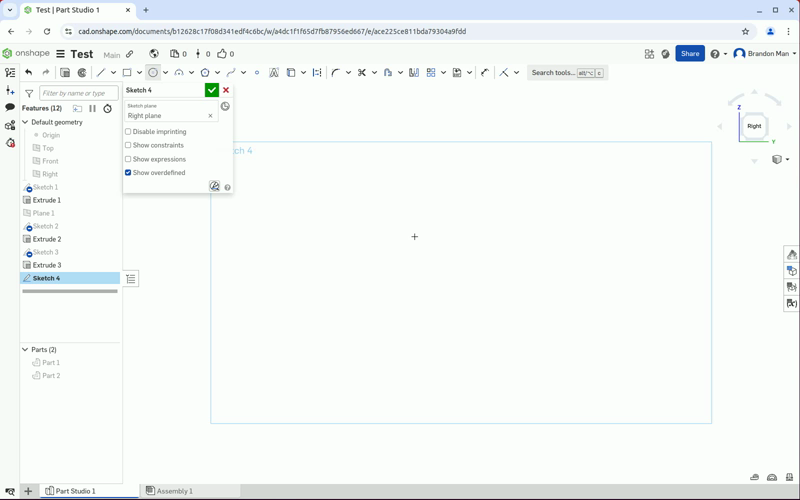
mouse_move(437, 236)
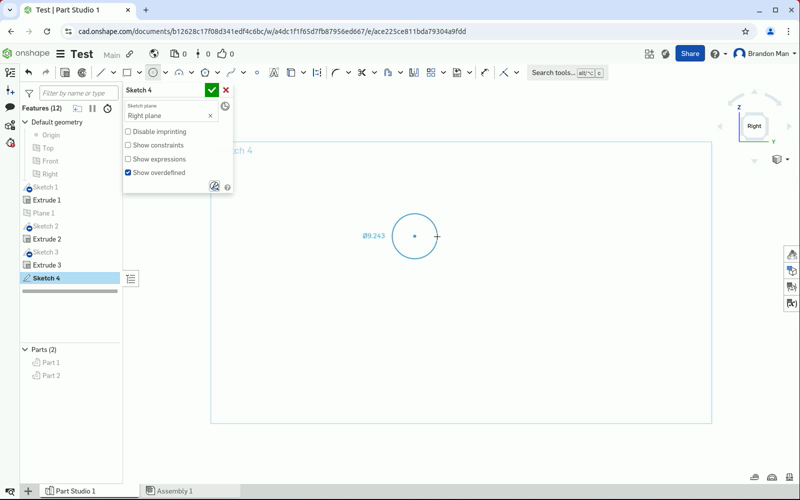
click(437, 236)
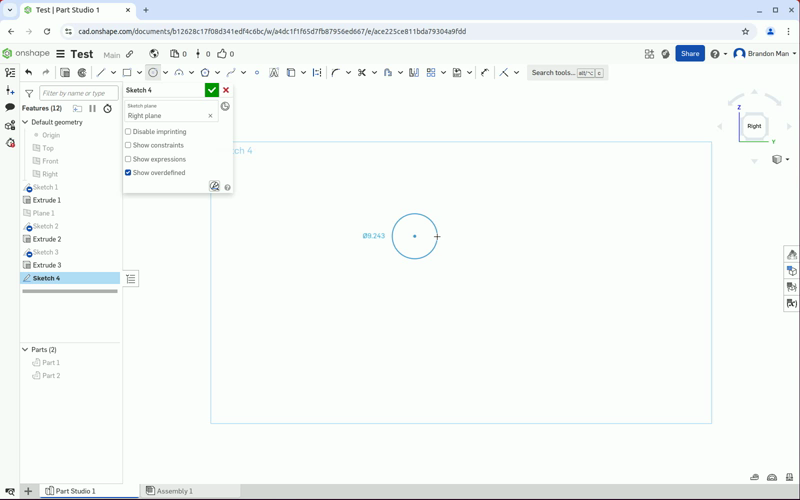
key(esc)
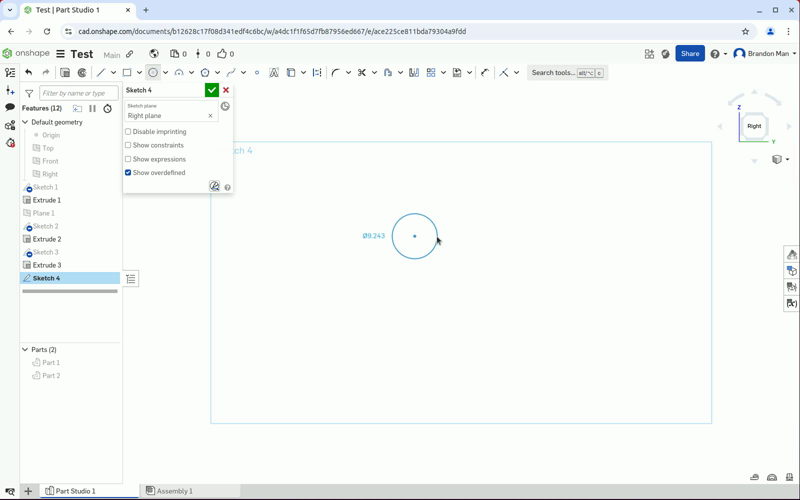
mouse_move(425, 237)
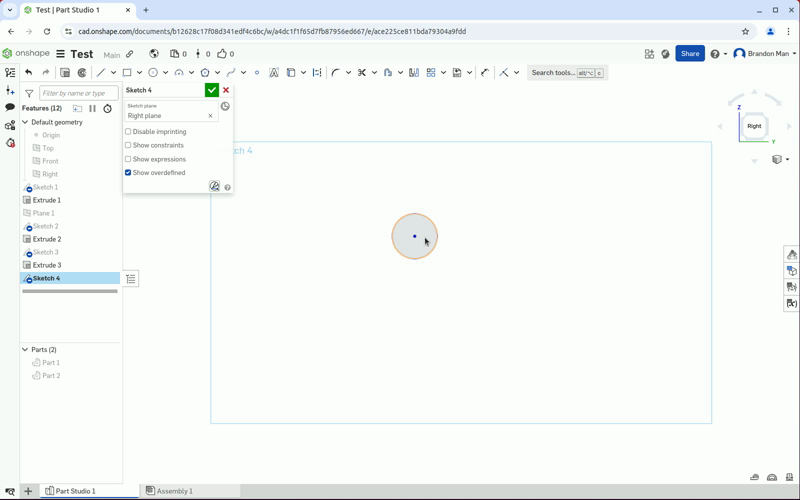
scroll(6)
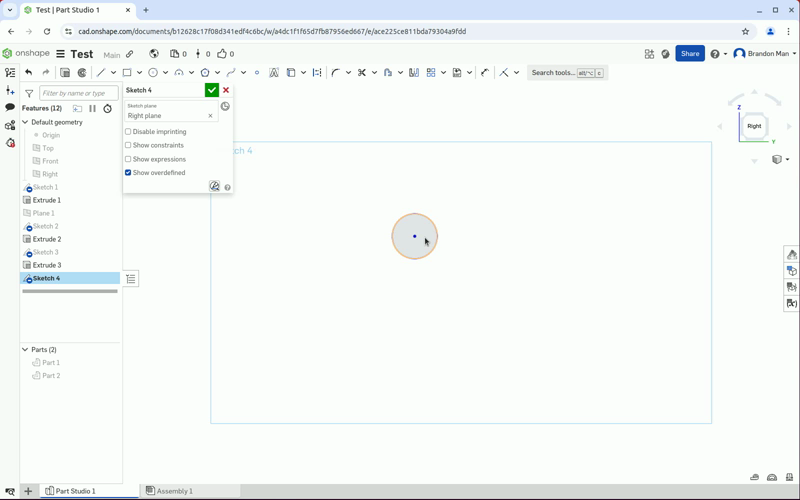
scroll(6)
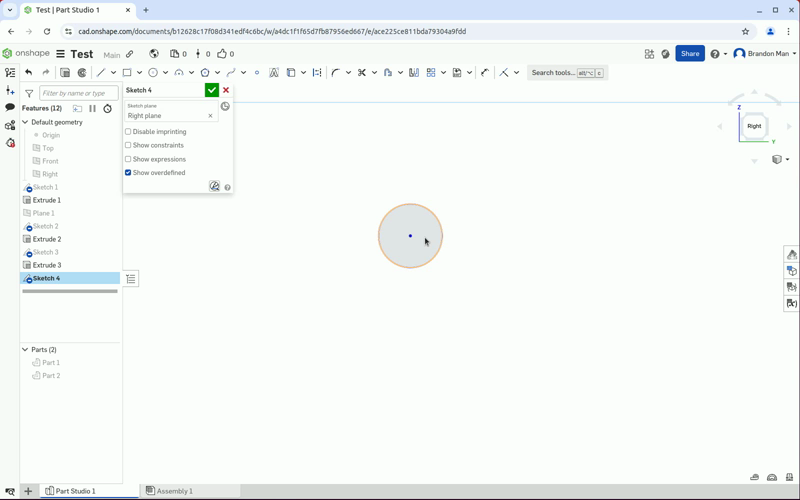
scroll(6)
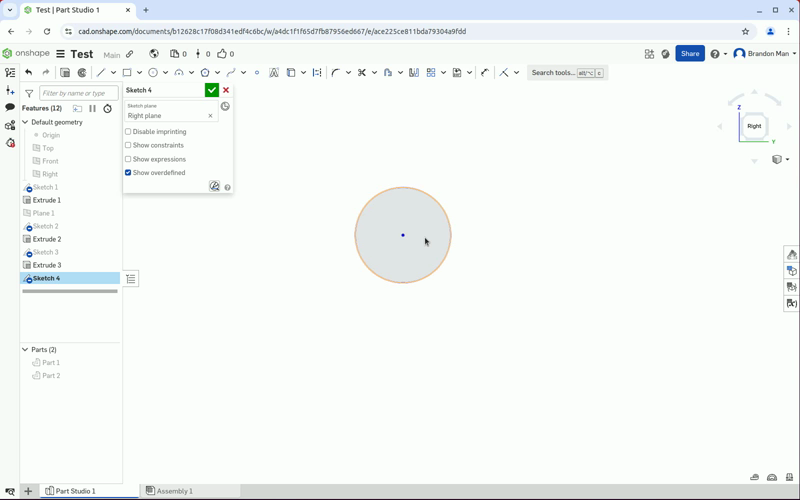
scroll(6)
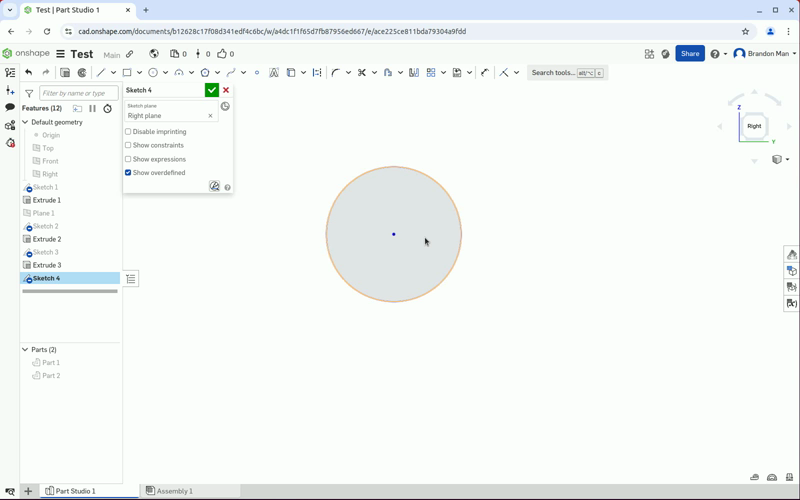
scroll(6)
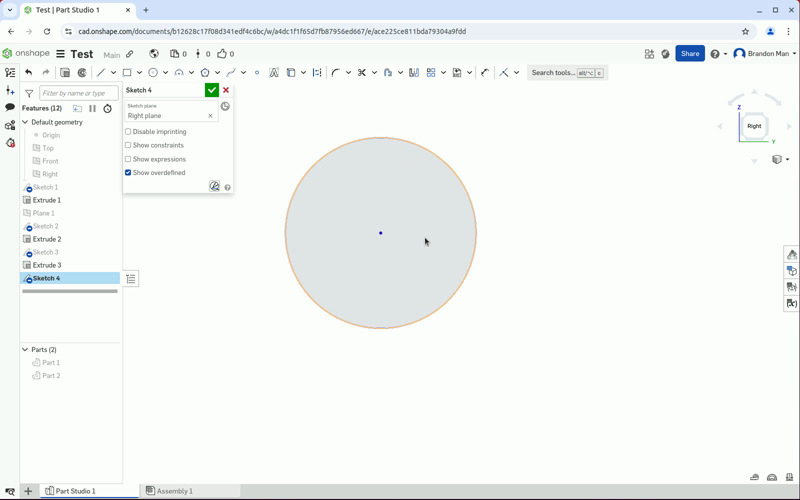
scroll(6)
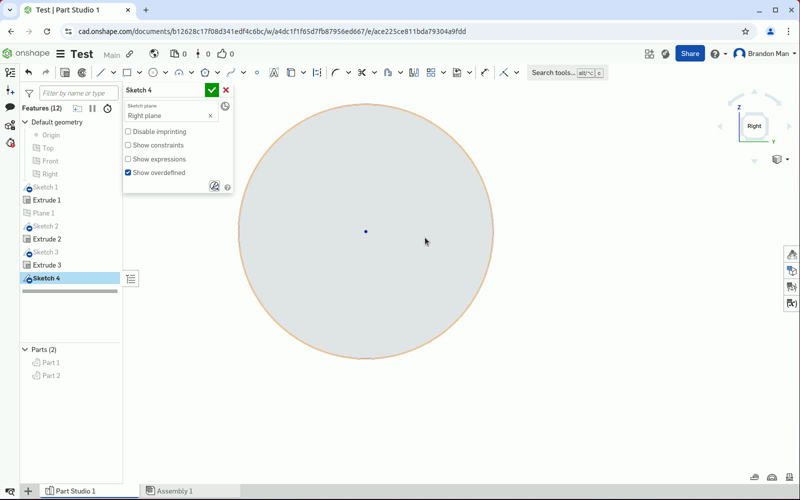
scroll(6)
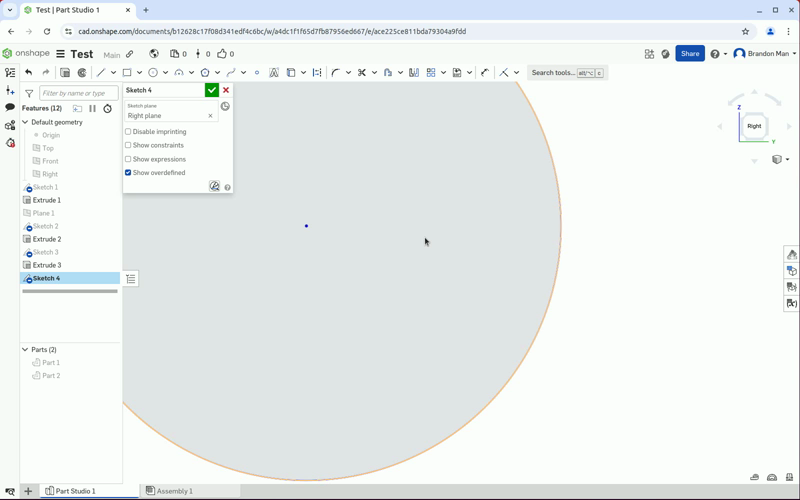
click(425, 237)
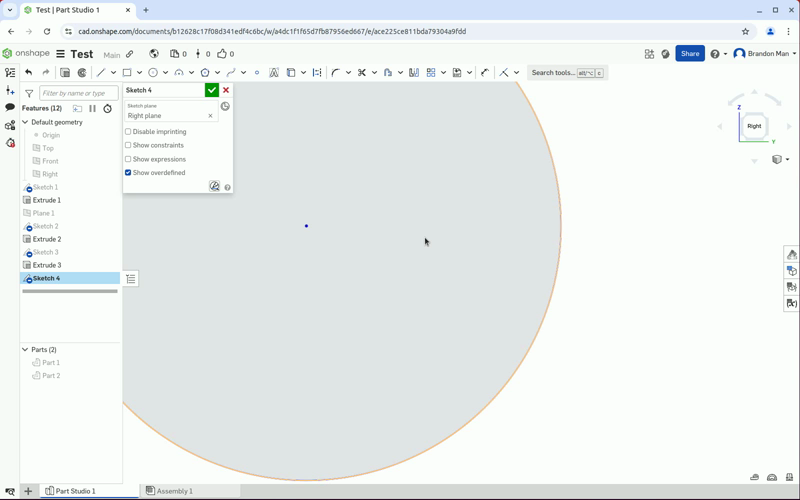
scroll(-6)
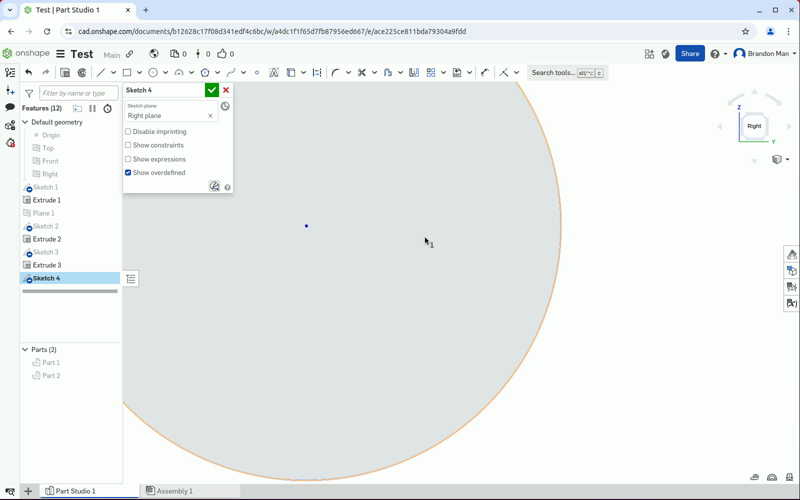
scroll(-6)
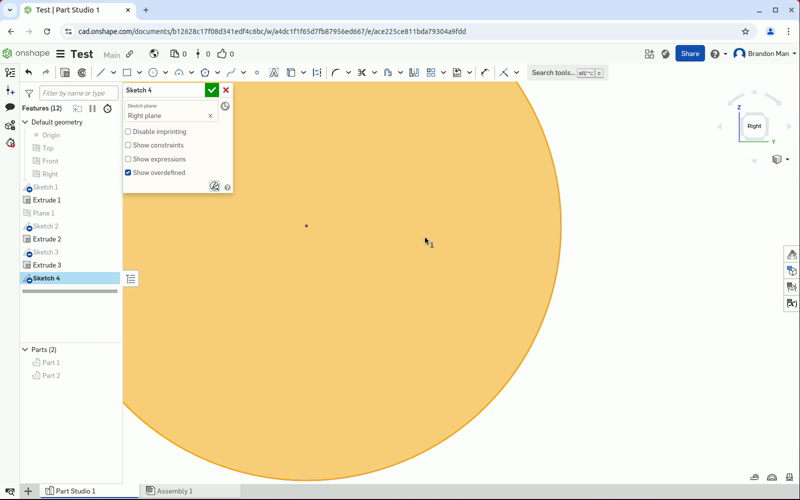
scroll(-6)
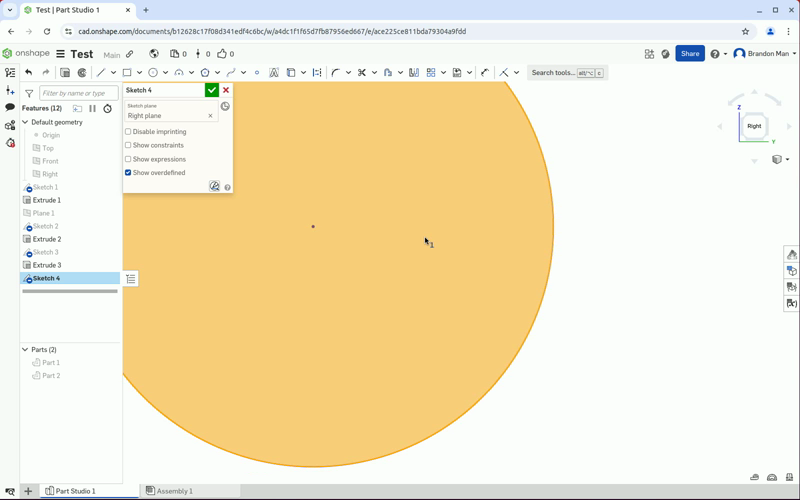
scroll(-6)
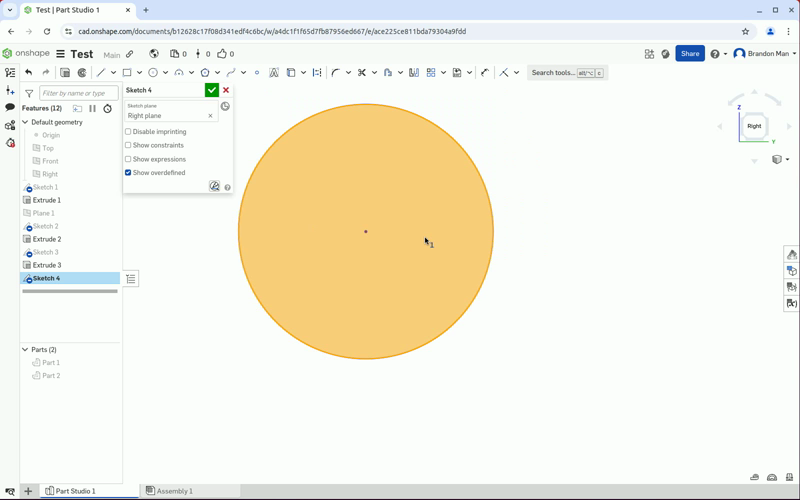
scroll(-6)
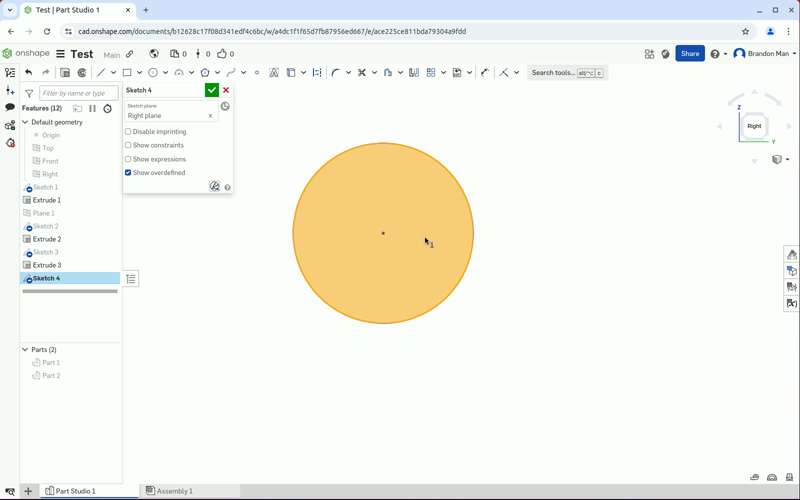
scroll(-6)
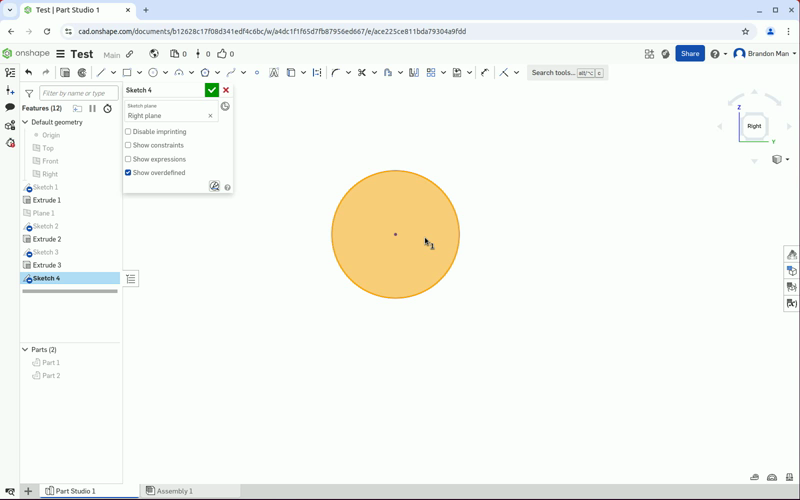
scroll(-6)
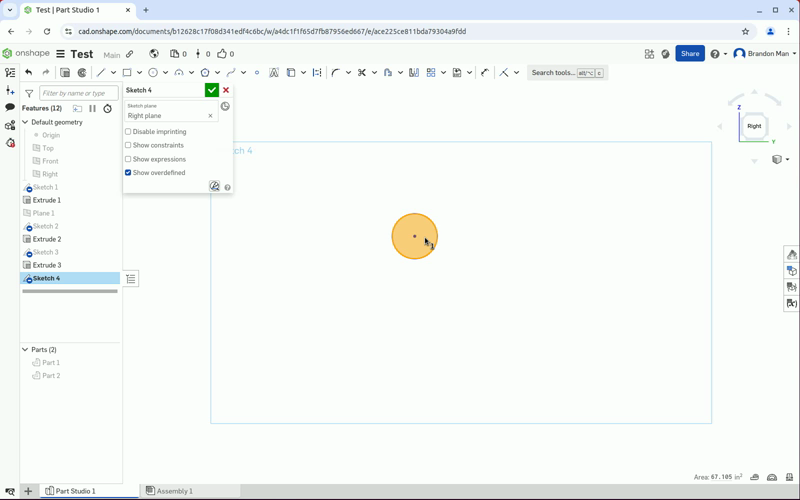
mouse_move(73, 352)
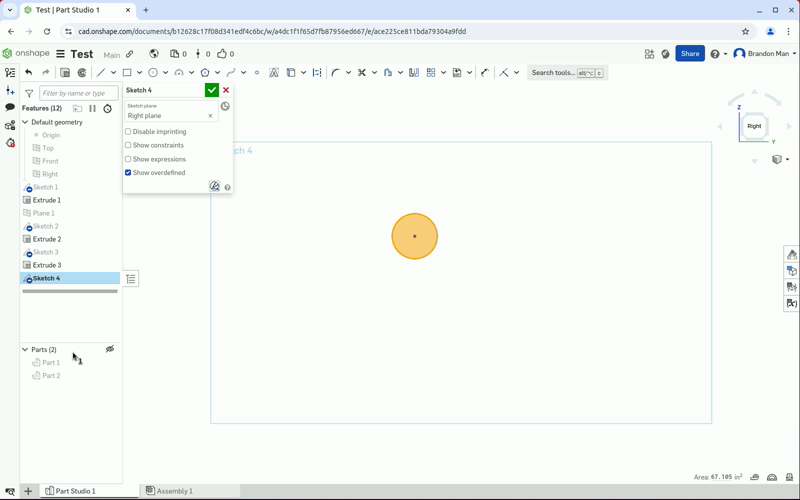
key(shift+y)
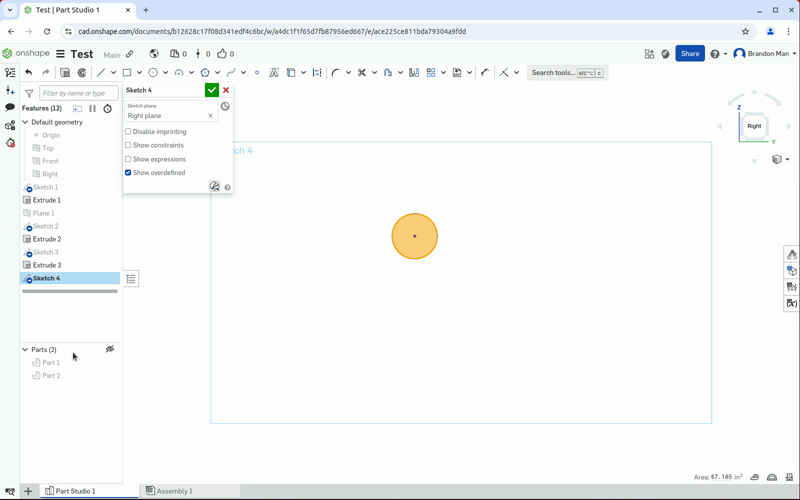
key(shift+e)
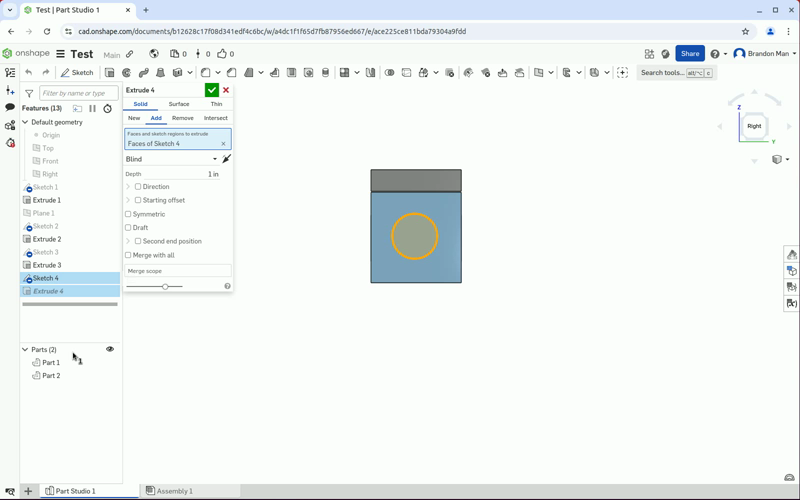
mouse_move(143, 106)
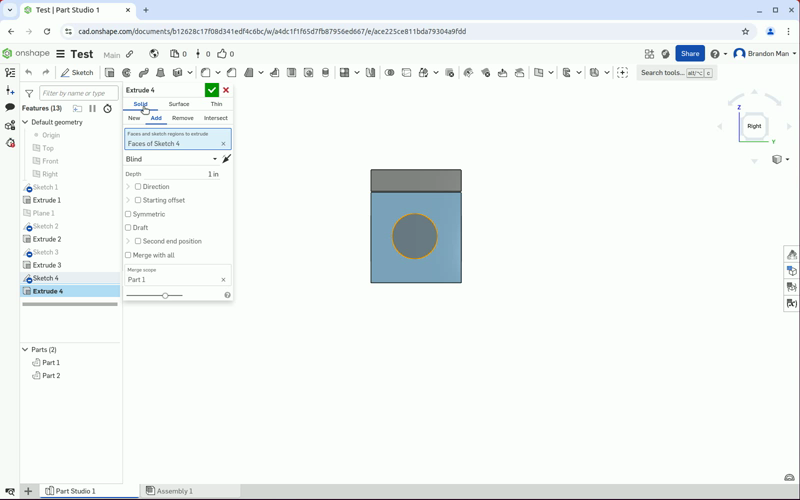
click(143, 106)
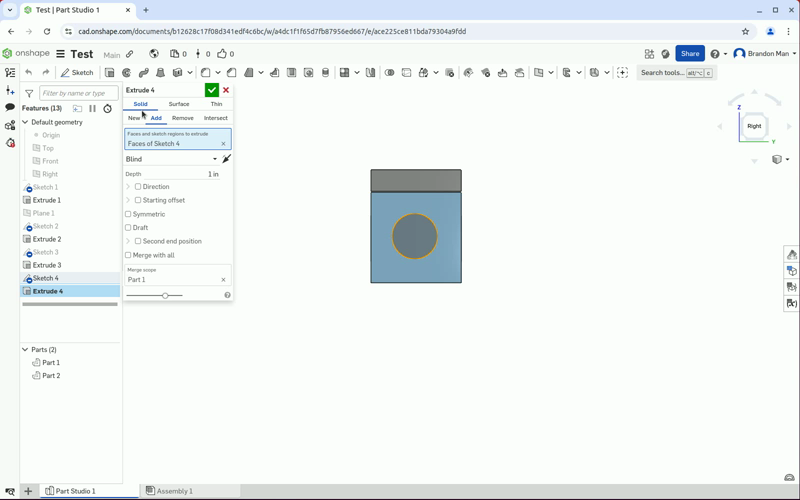
mouse_move(137, 120)
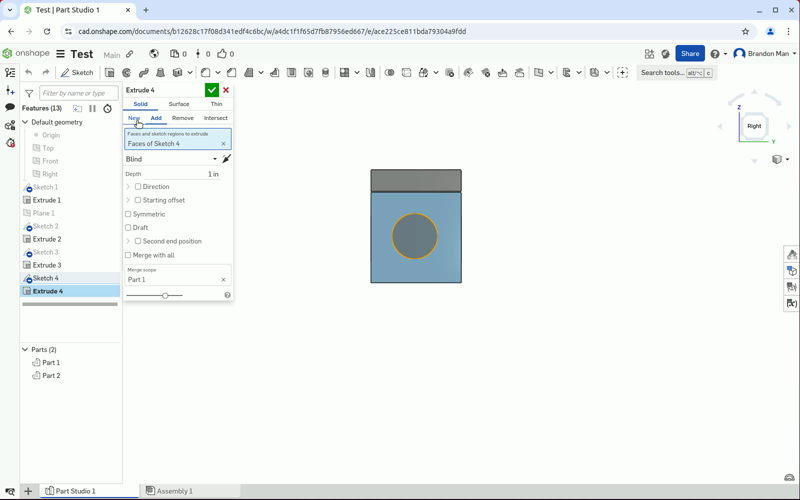
click(137, 120)
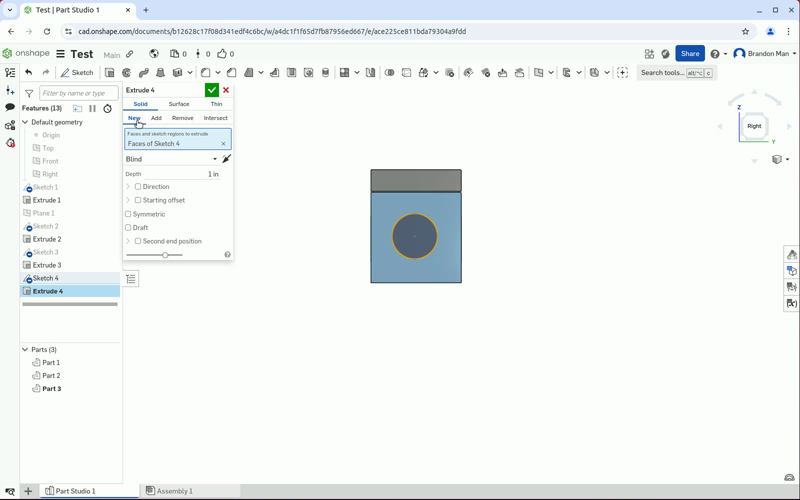
key(tab, 4)
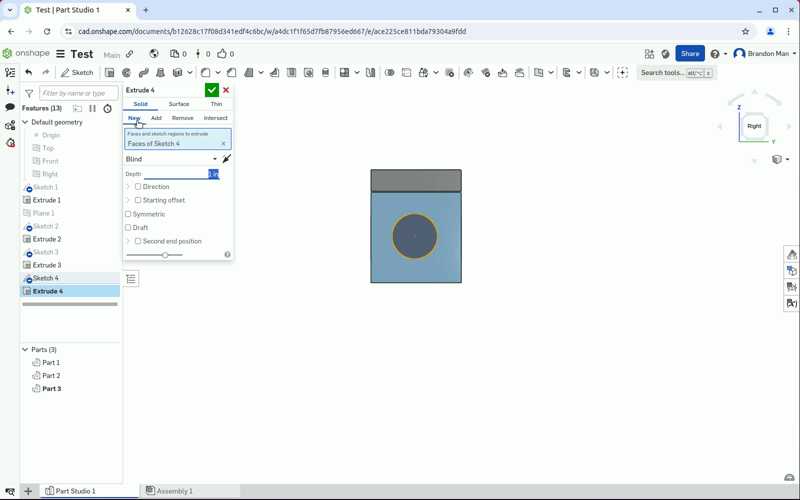
text(9.147)
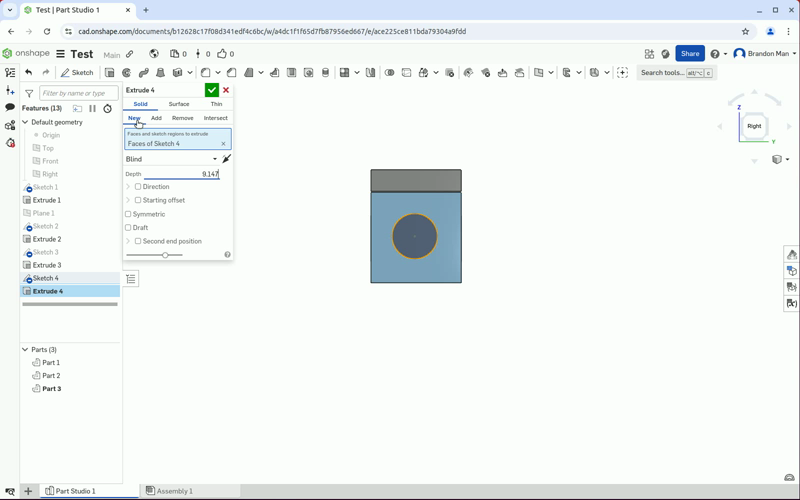
key(enter)
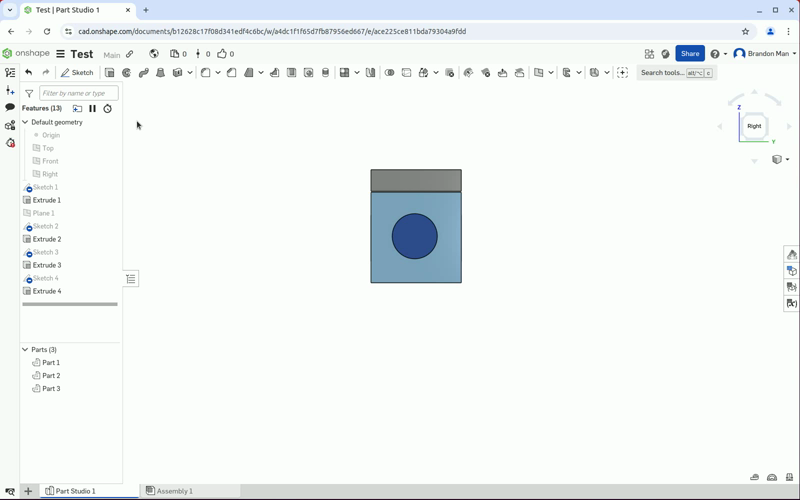
key(shift+h)
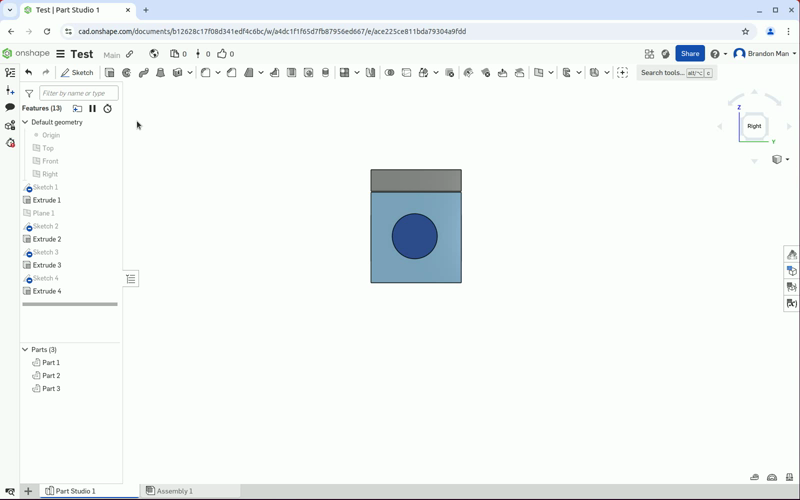
key(shift+h)
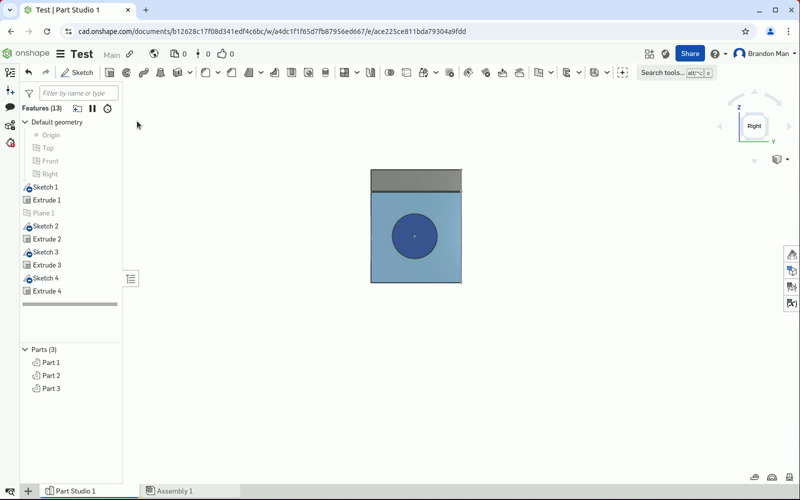
key(shift+7)
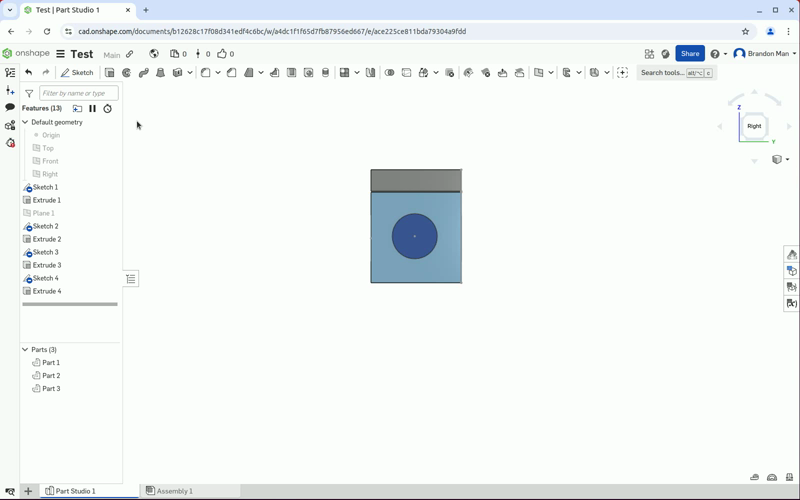
key(right, 2)
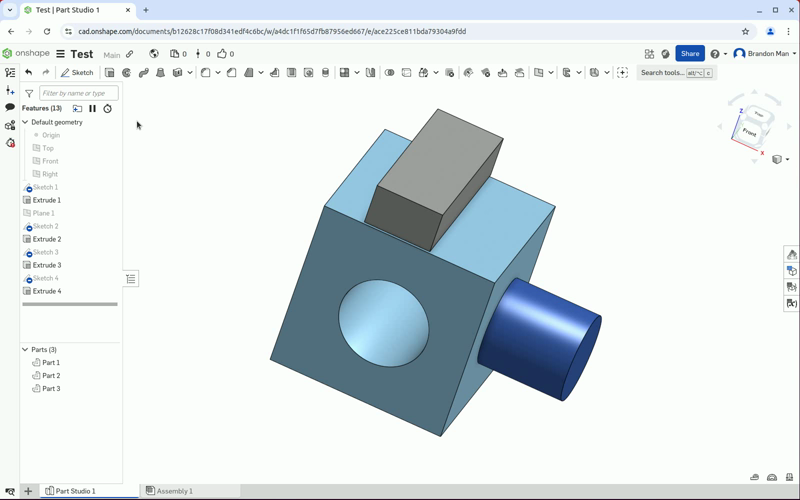
key(down, 2)
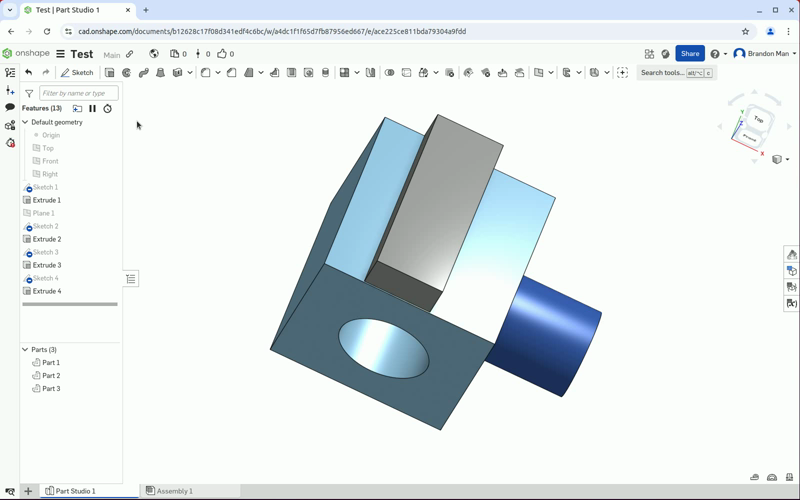
key(up, 2)
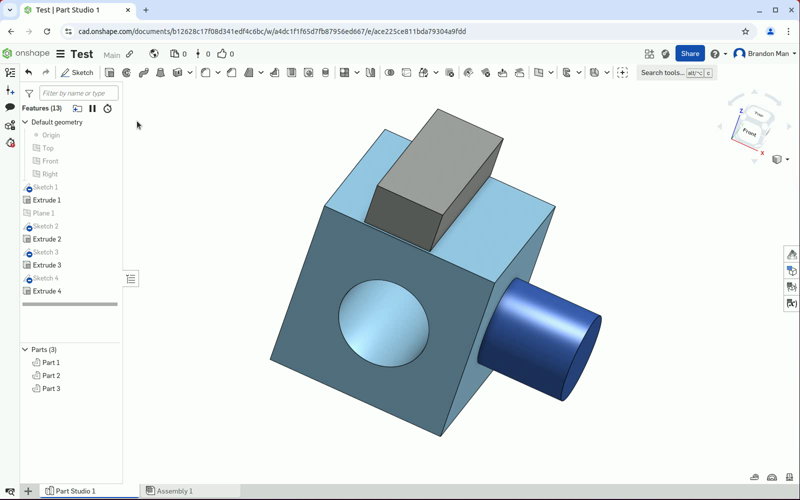
key(left, 2)
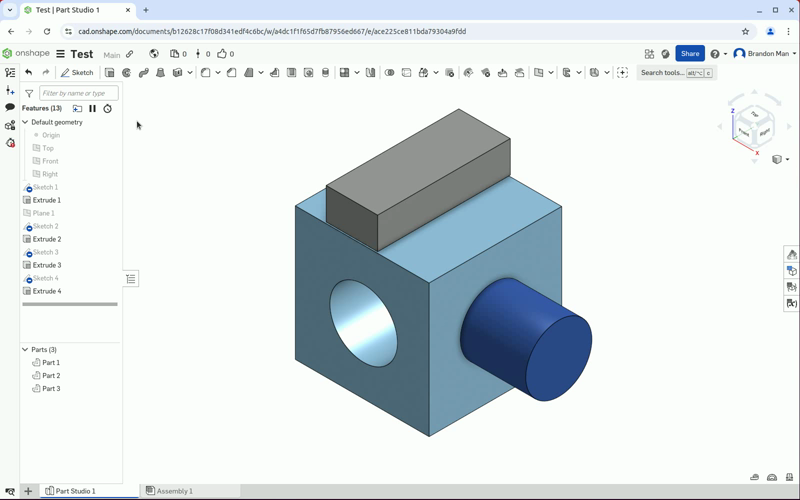
mouse_move(73, 189)
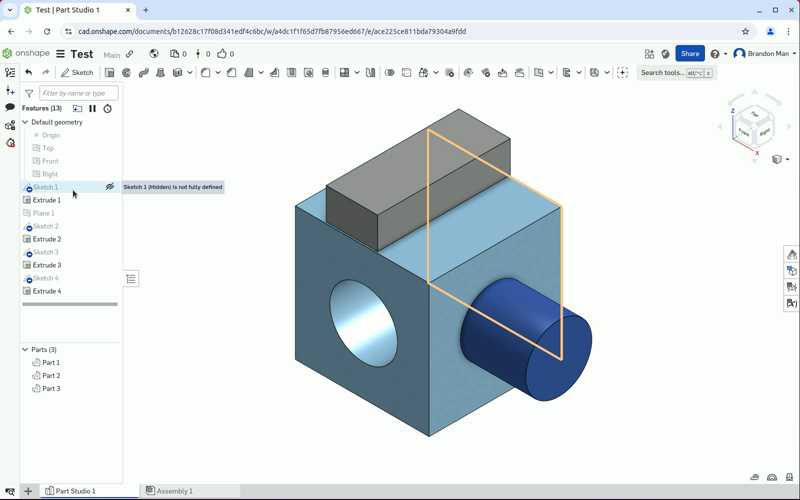
click(73, 189)